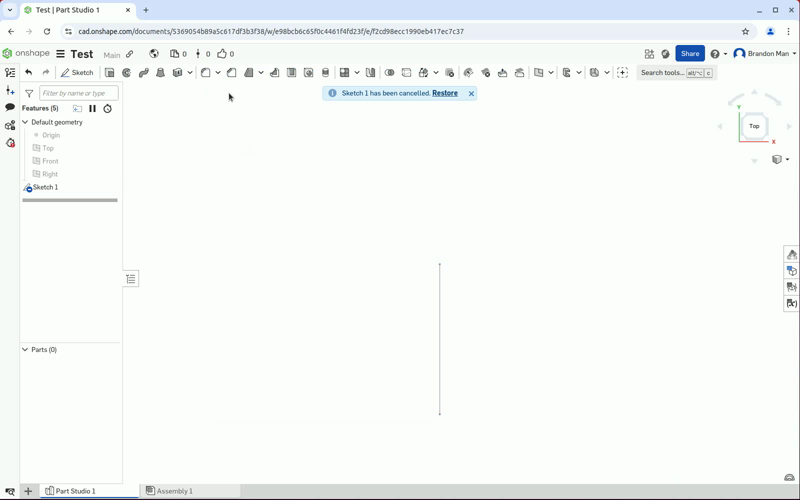
key(shift+h)
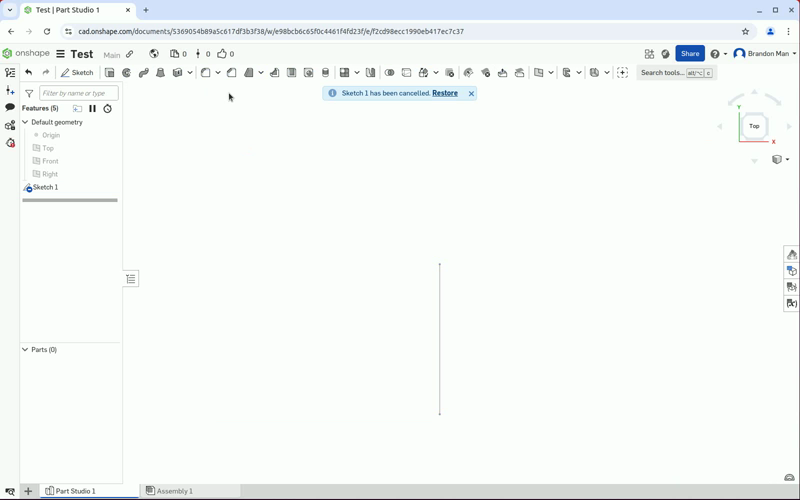
key(shift+s)
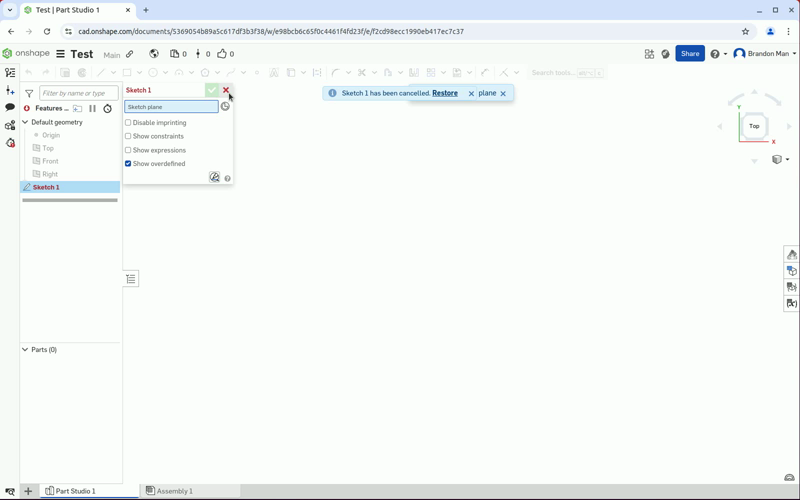
mouse_move(73, 150)
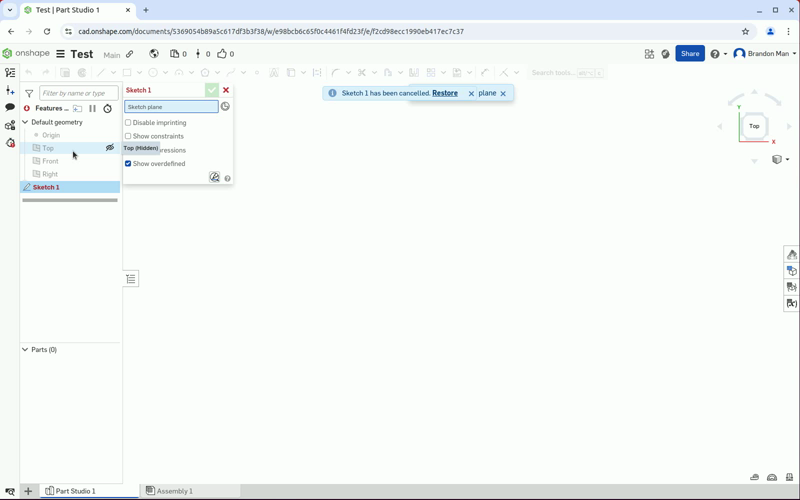
click(73, 150)
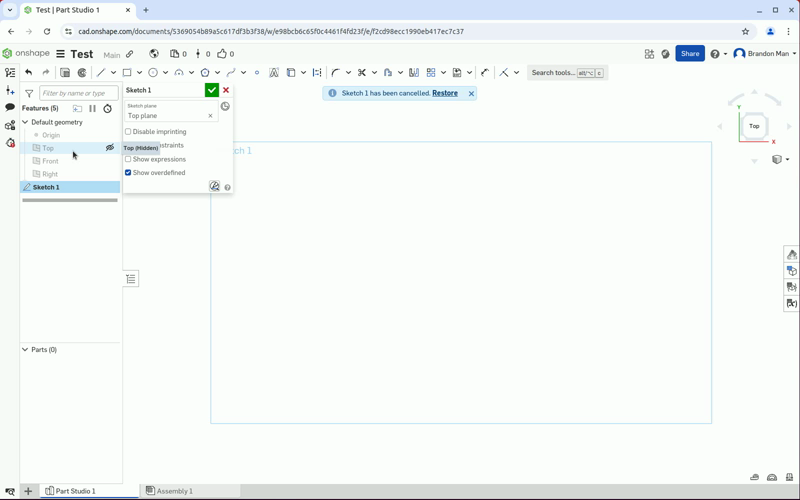
mouse_move(73, 352)
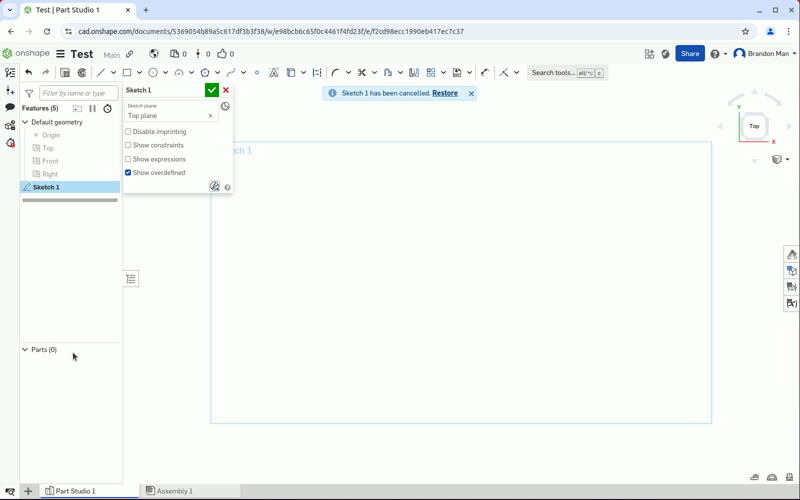
key(y)
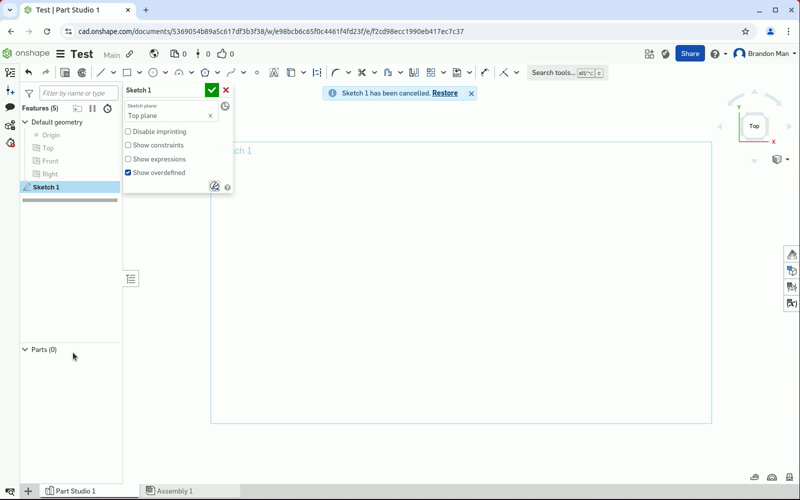
key(a)
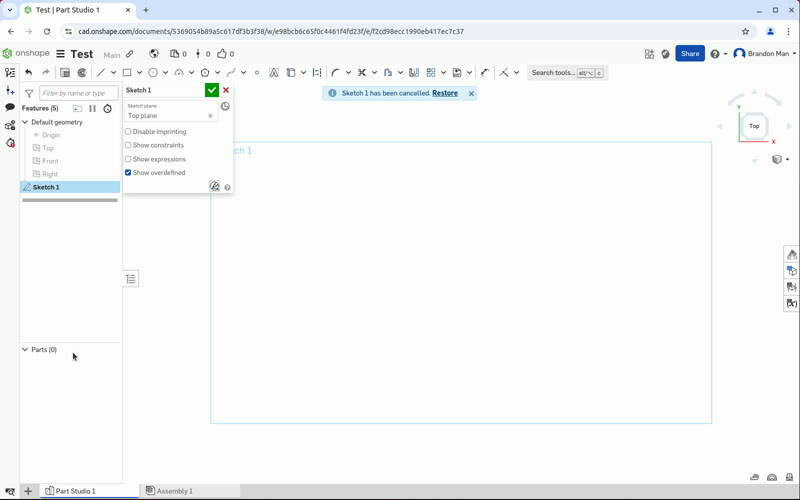
key_down(shift)
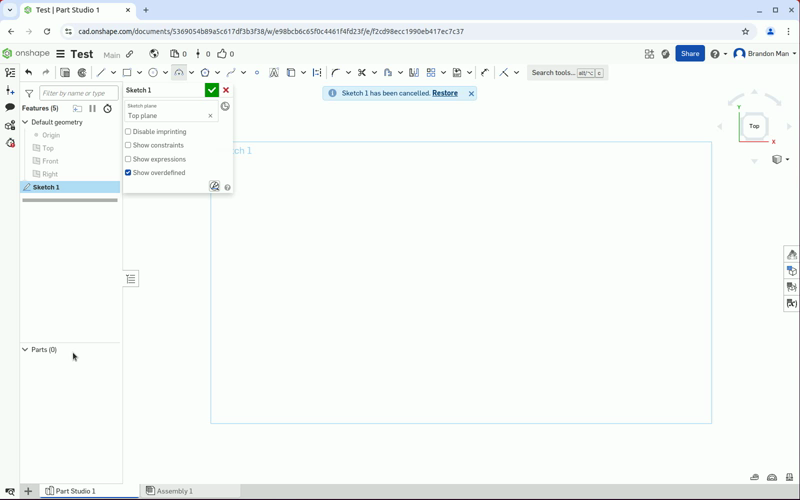
mouse_move(348, 362)
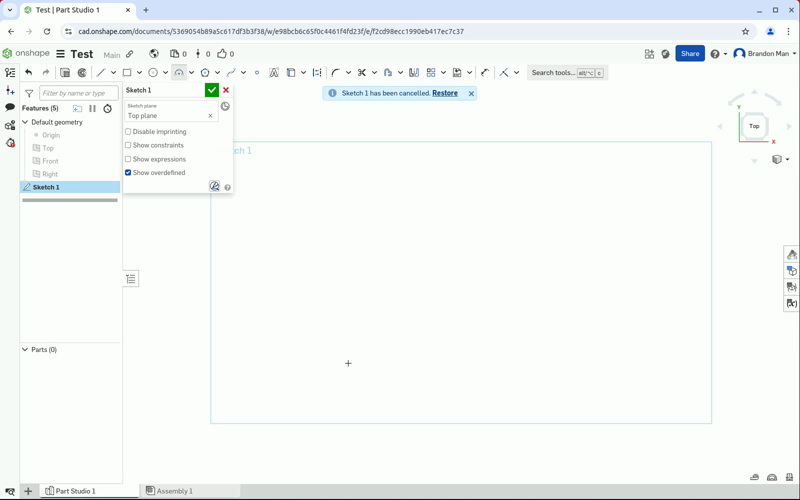
click(348, 362)
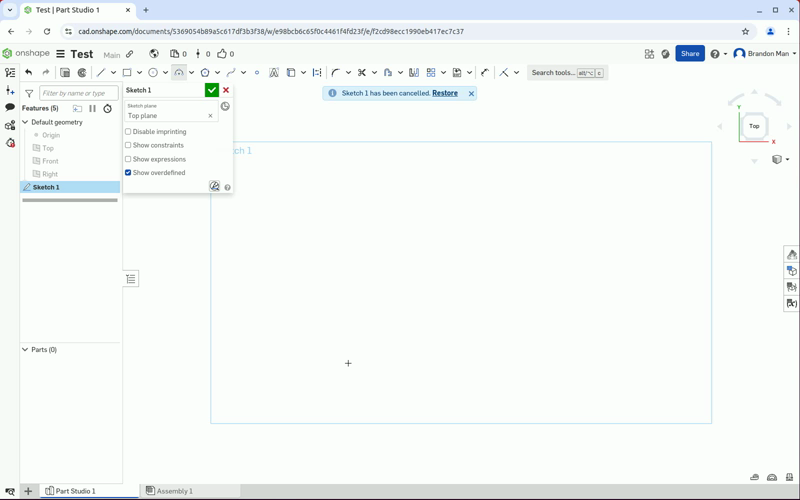
key_up(shift)
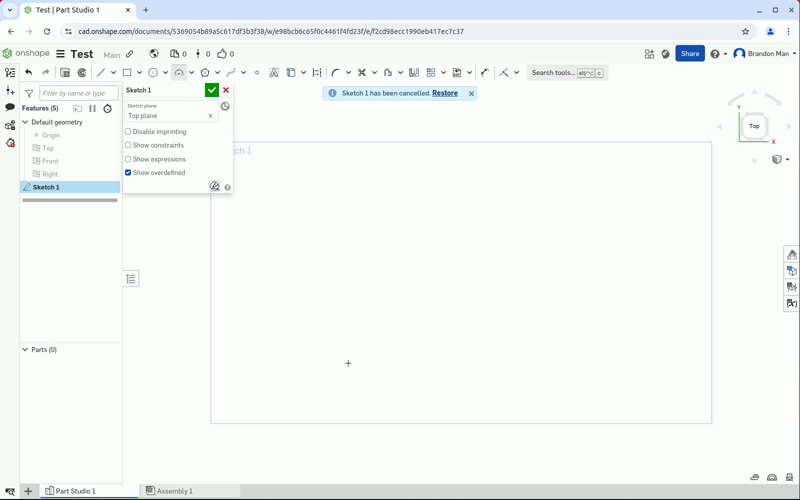
key_down(shift)
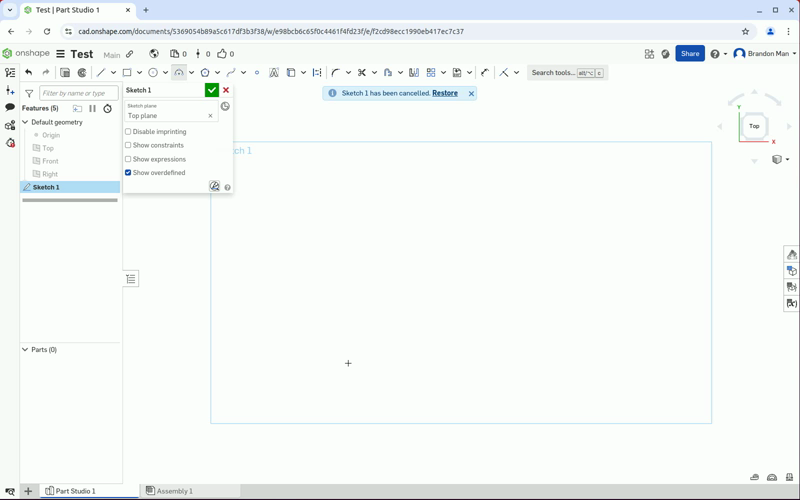
mouse_move(357, 372)
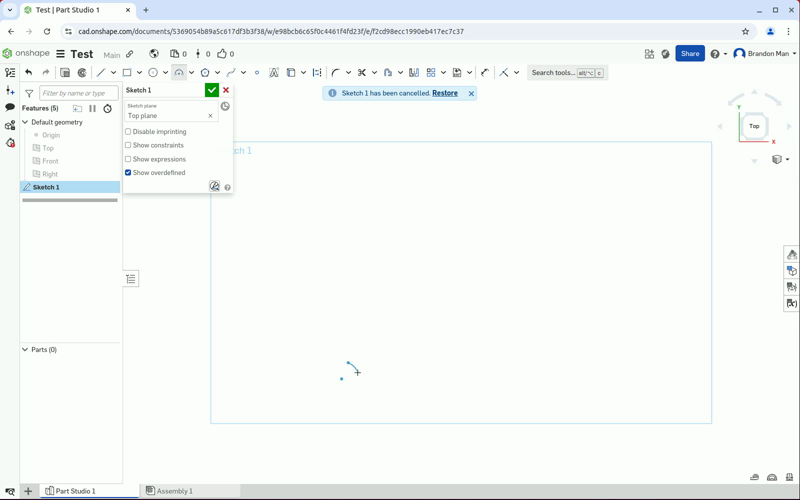
click(357, 372)
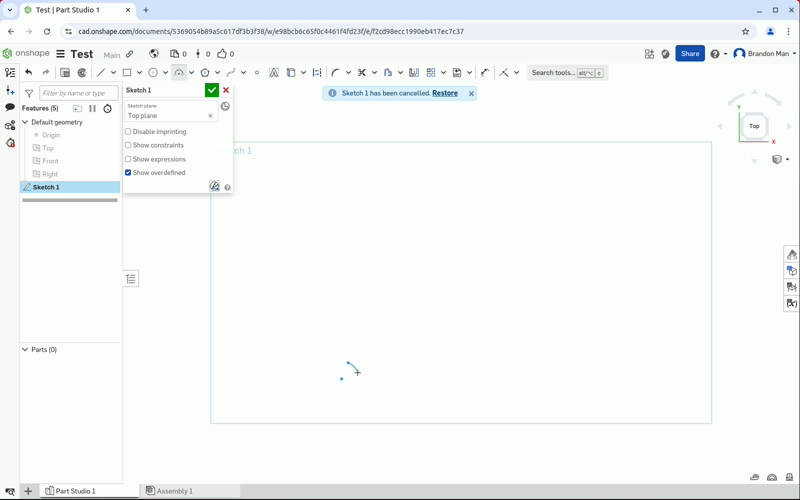
mouse_move(350, 369)
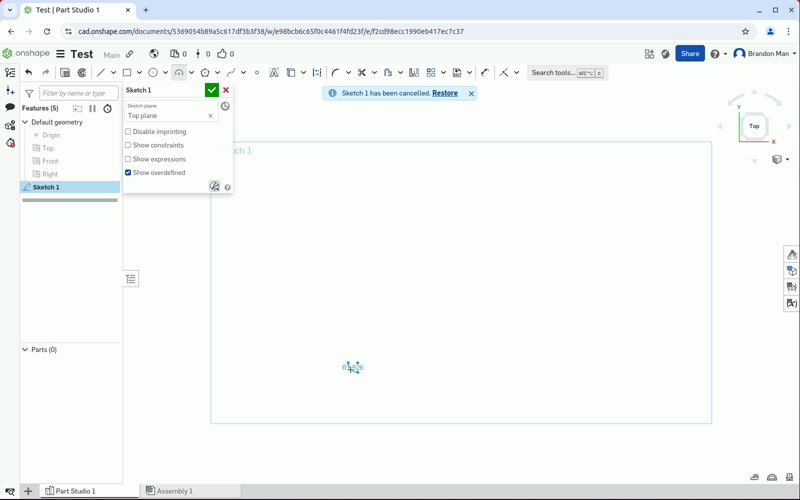
click(350, 369)
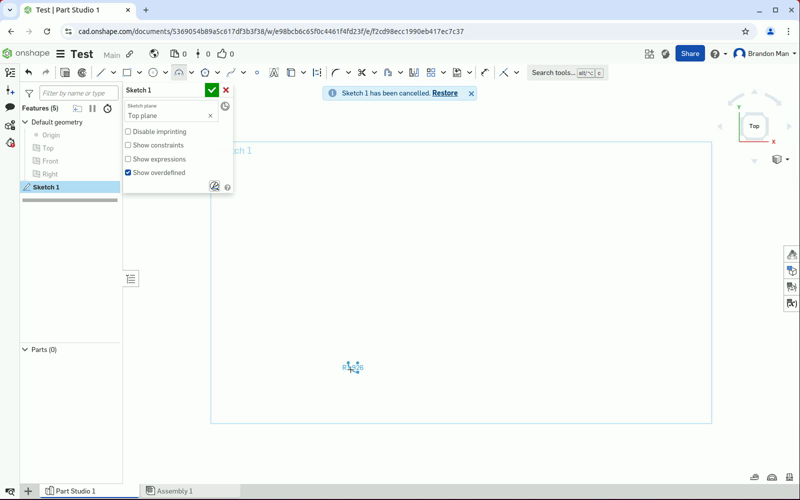
key_up(shift)
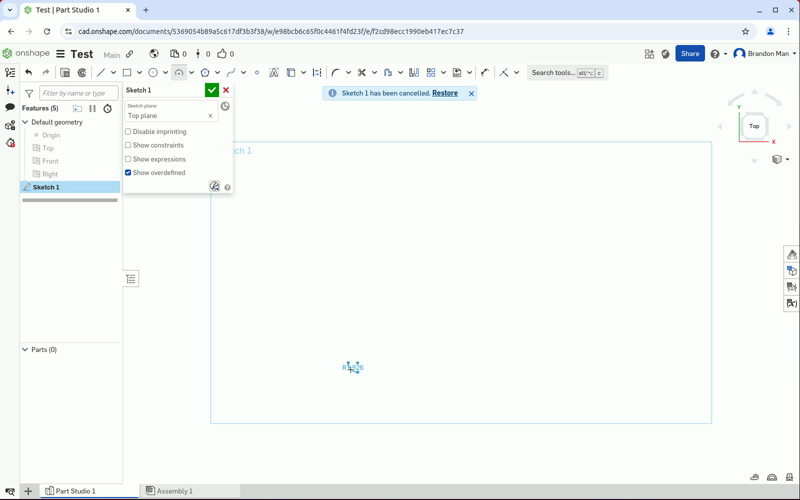
key(esc)
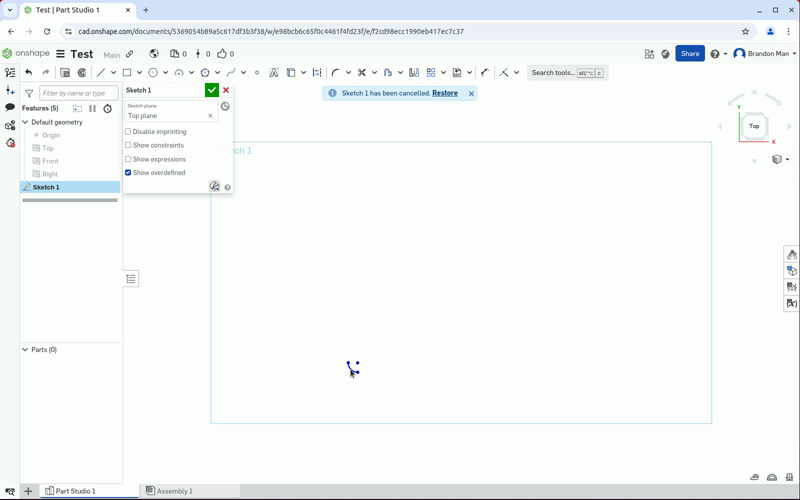
key(l)
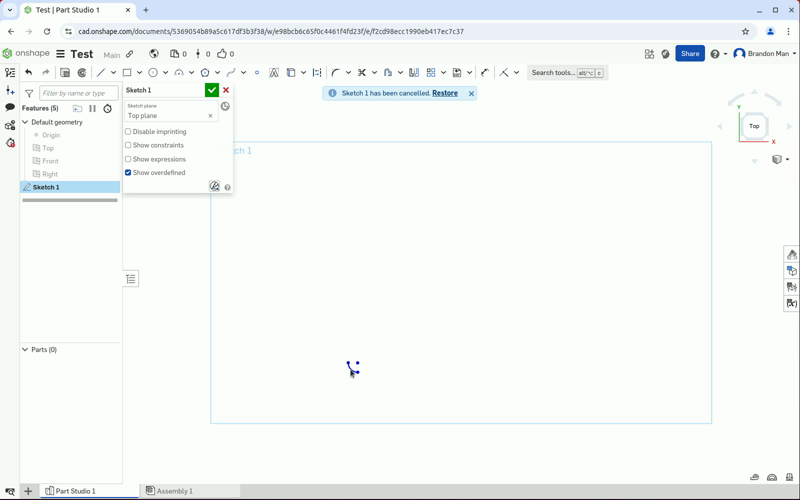
mouse_move(357, 372)
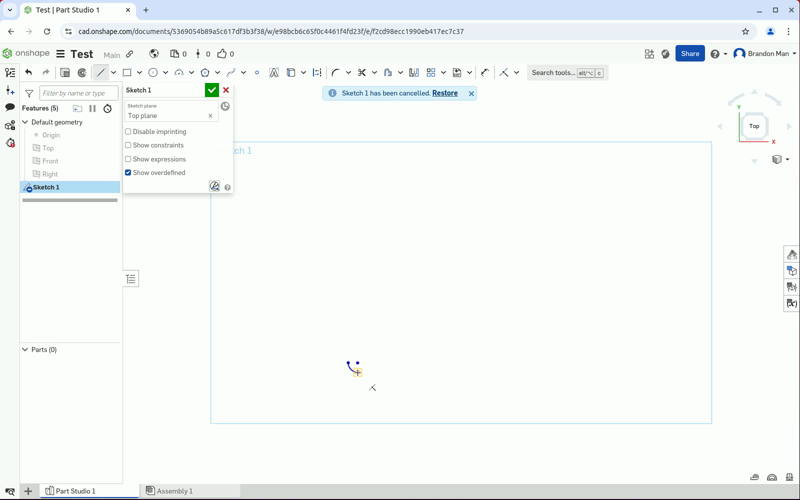
click(357, 372)
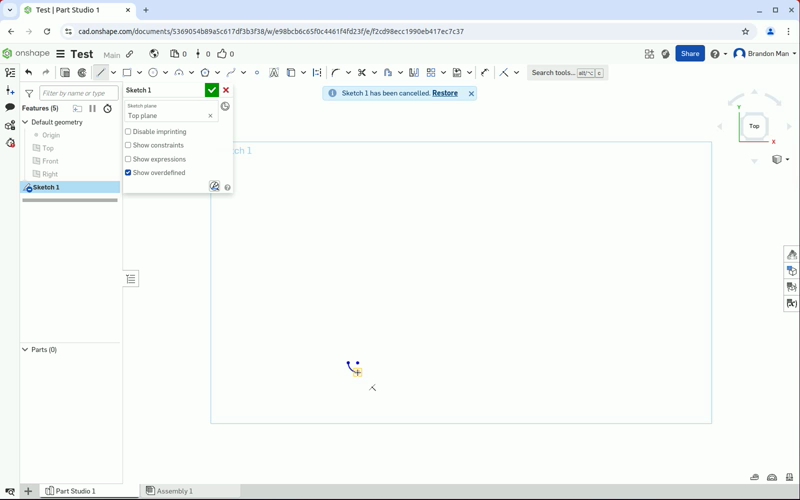
key_down(shift)
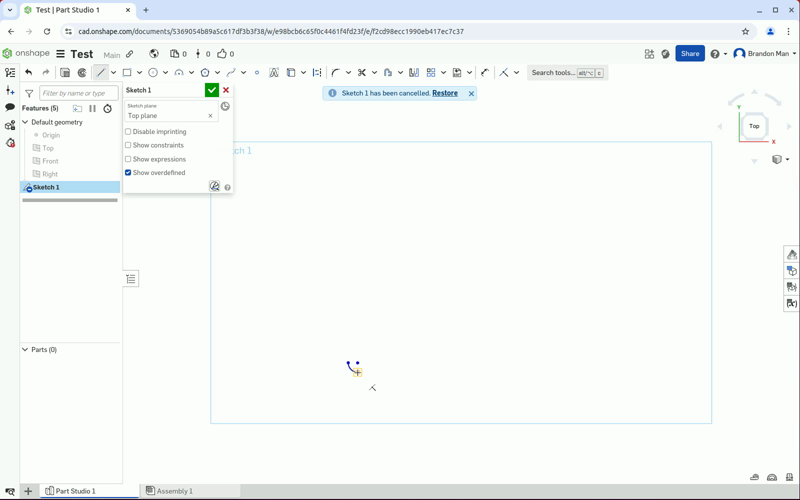
mouse_move(562, 372)
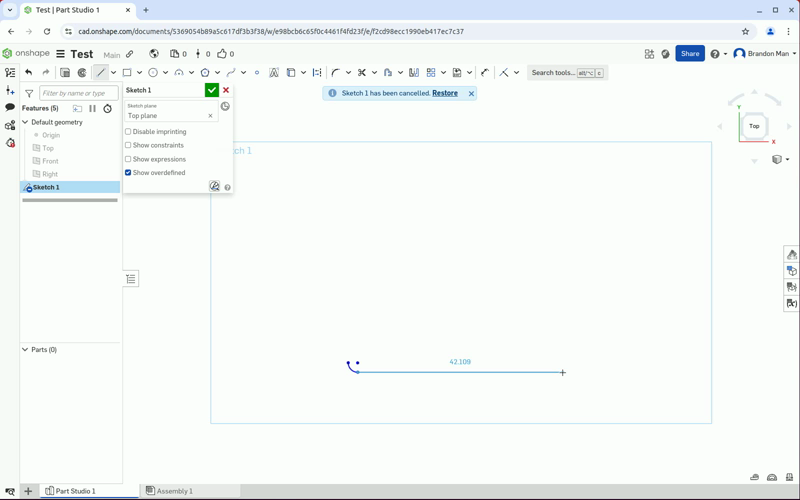
click(562, 372)
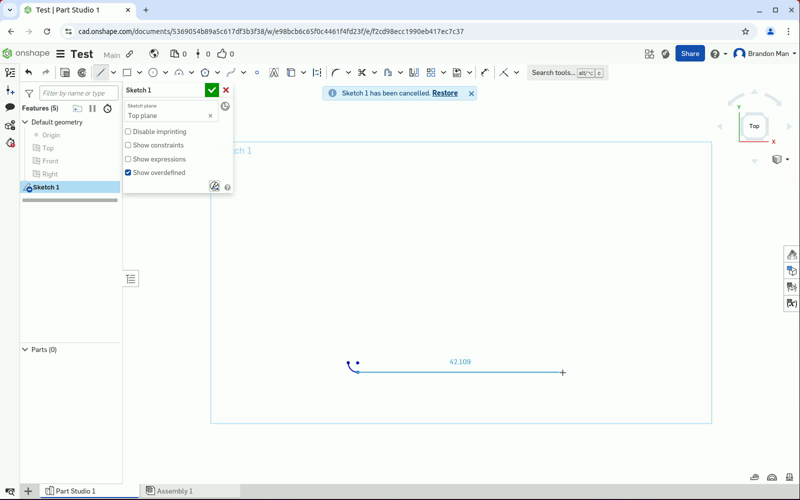
key_up(shift)
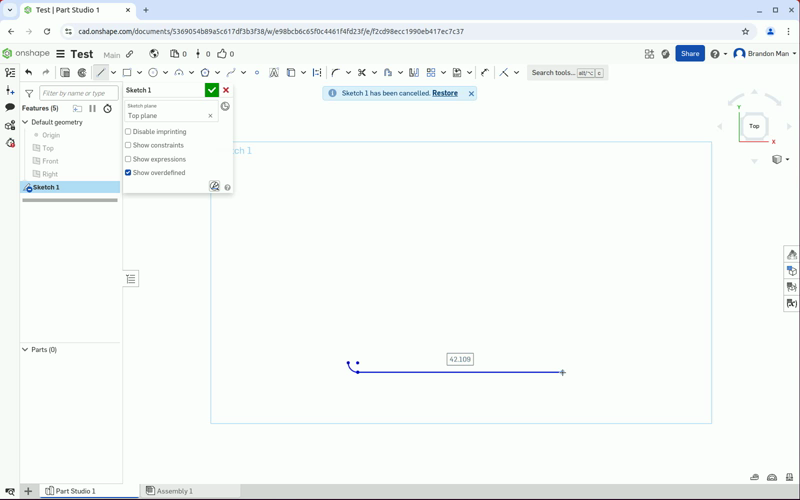
key(esc)
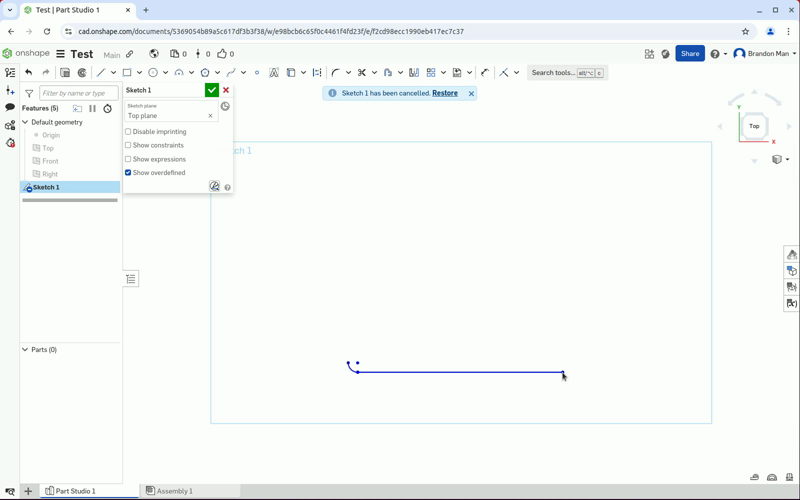
key(a)
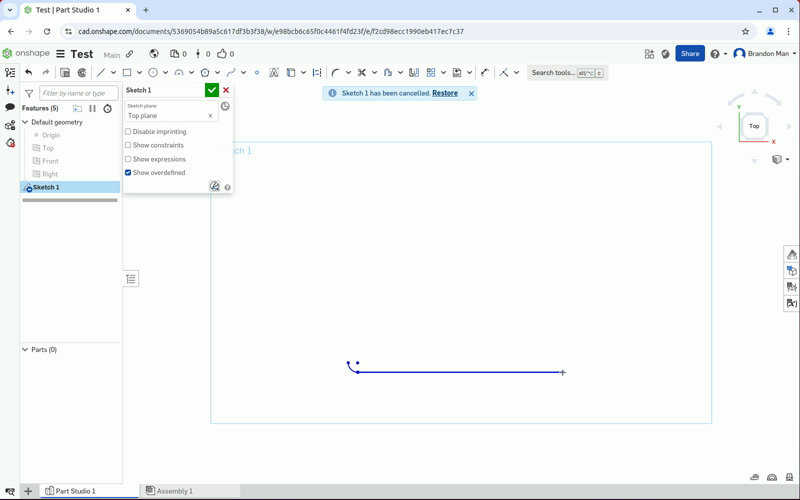
mouse_move(562, 372)
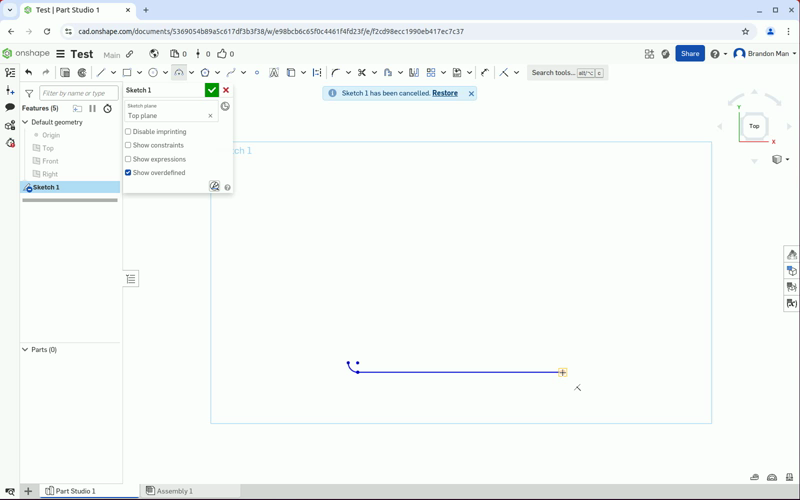
click(562, 372)
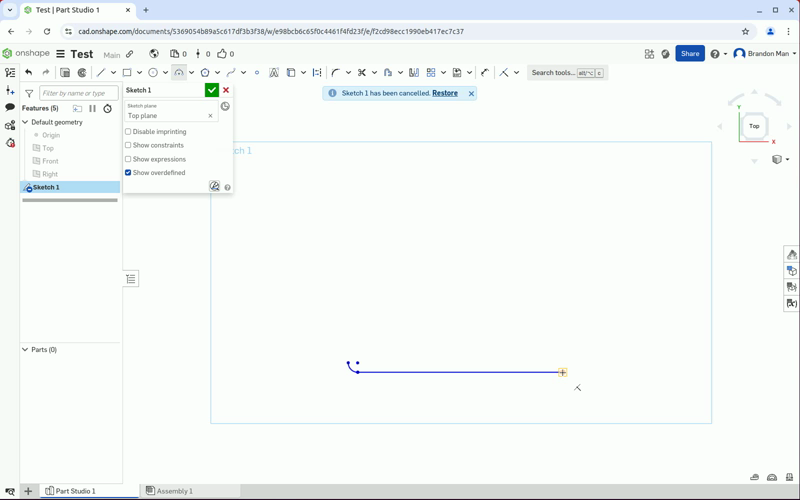
key_down(shift)
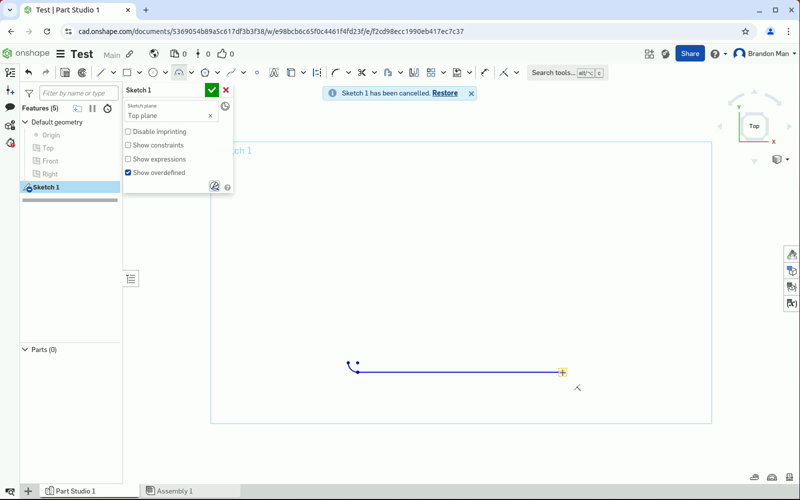
mouse_move(572, 362)
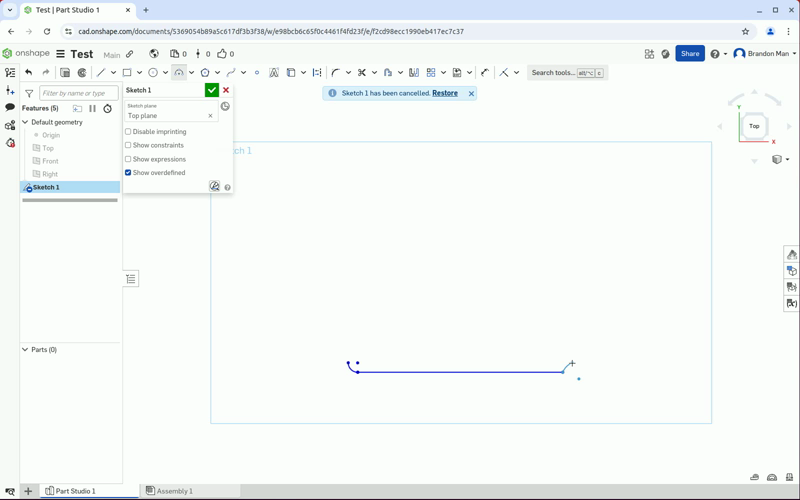
click(572, 362)
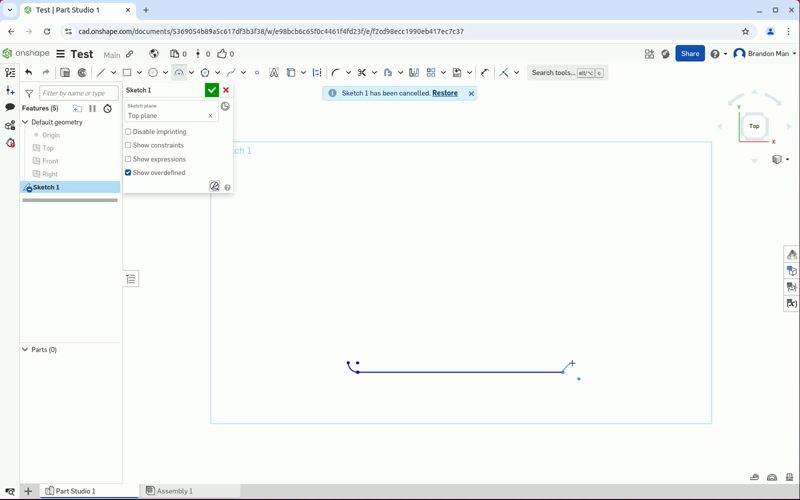
mouse_move(569, 369)
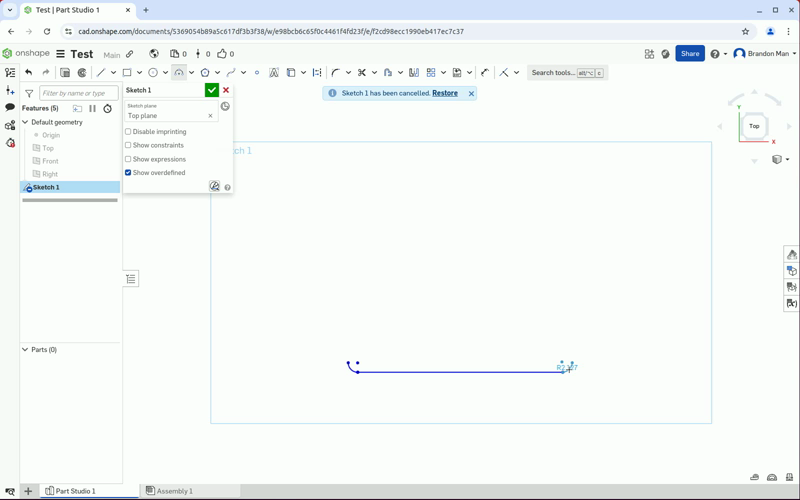
click(569, 369)
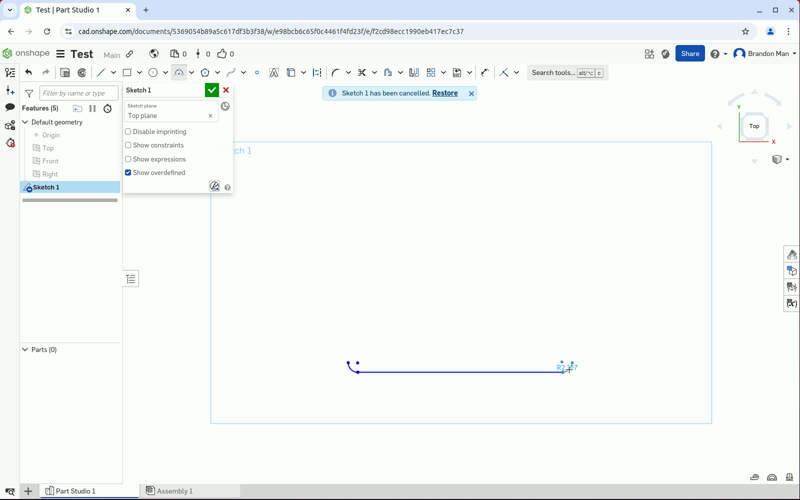
key_up(shift)
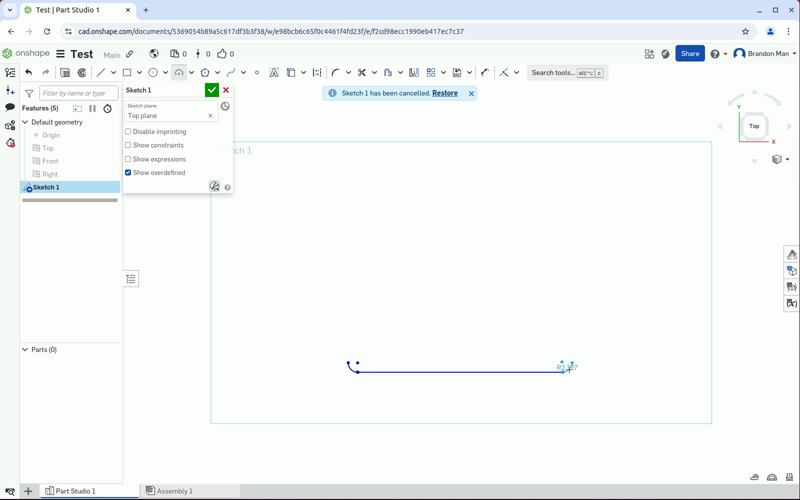
key(esc)
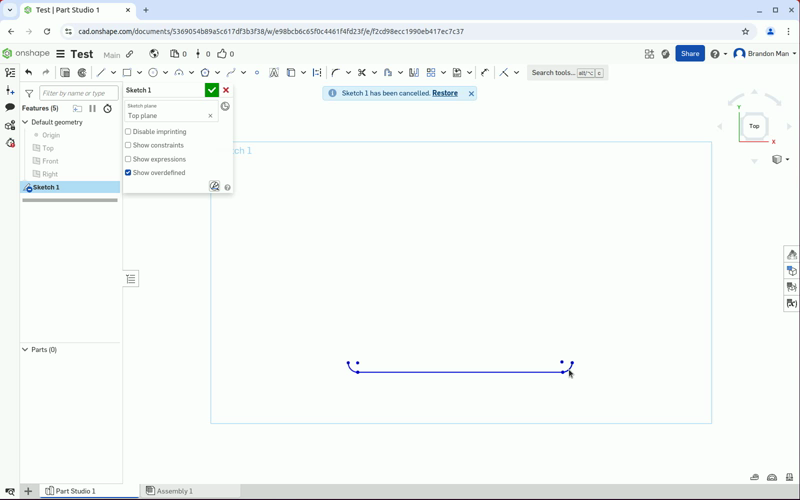
key(l)
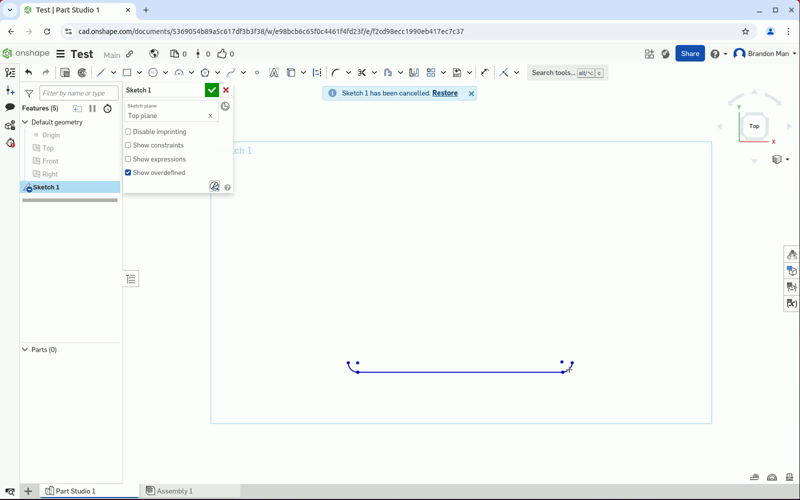
mouse_move(572, 362)
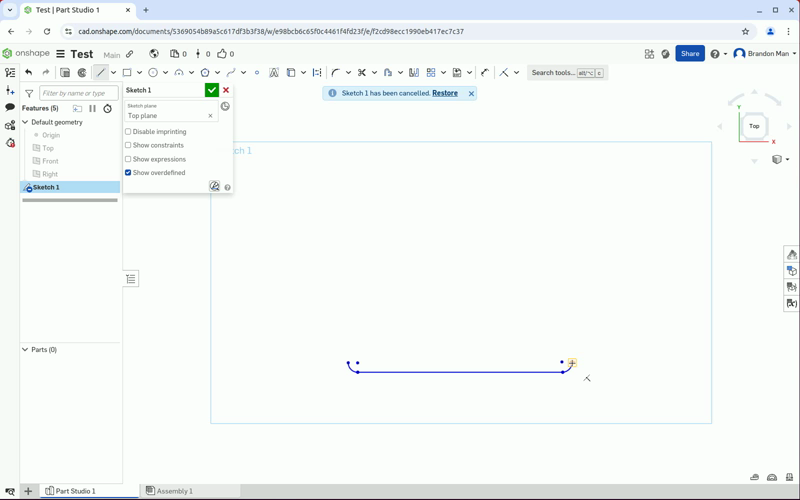
click(572, 362)
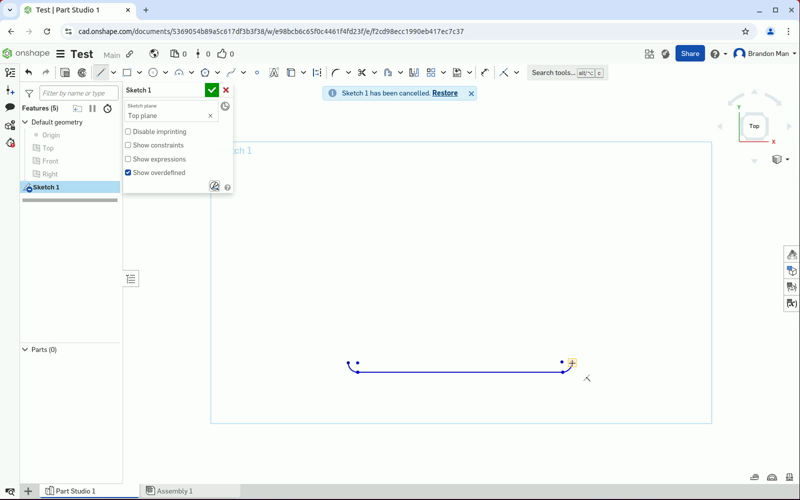
key_down(shift)
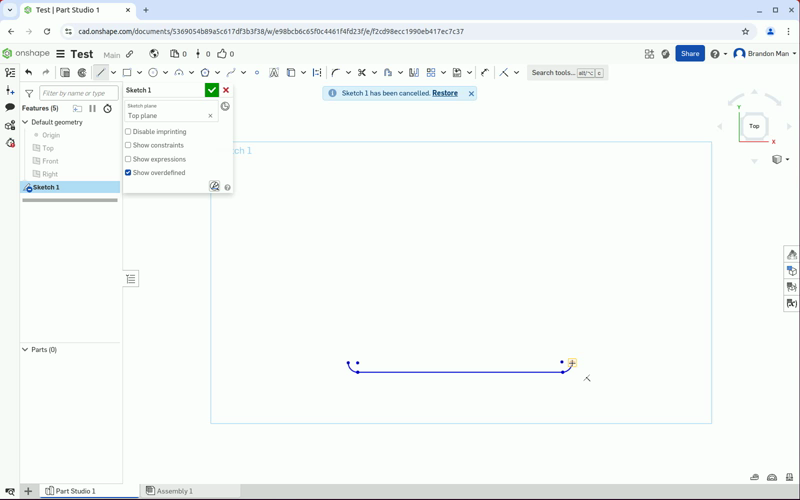
mouse_move(572, 204)
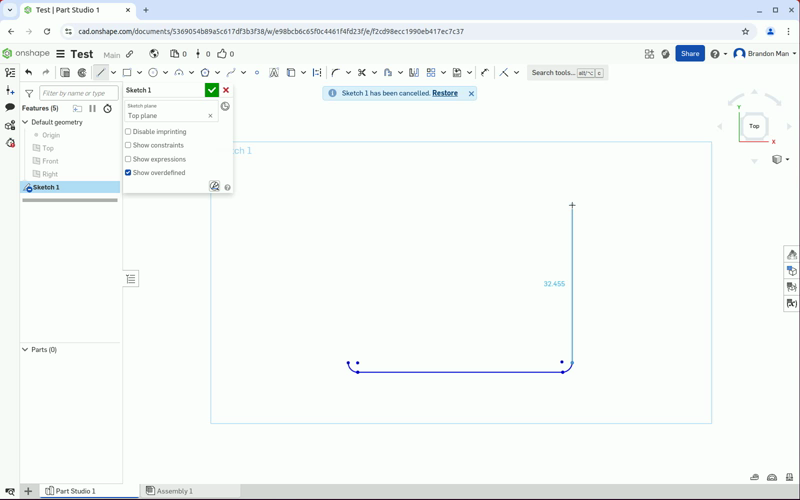
click(572, 204)
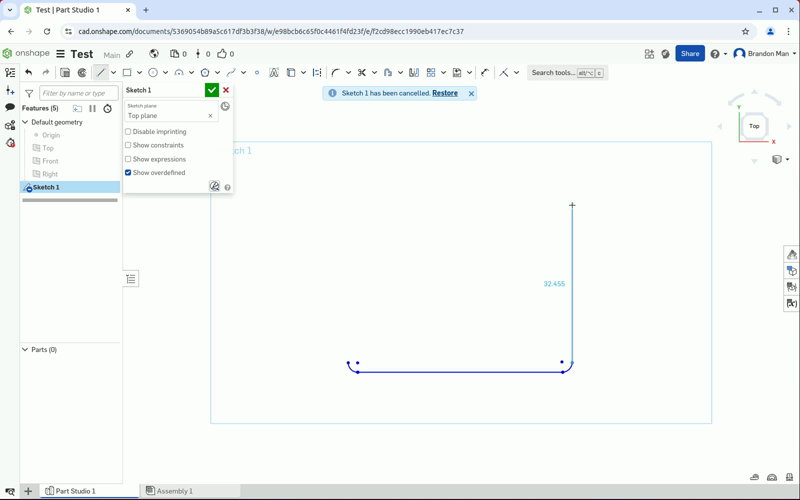
key_up(shift)
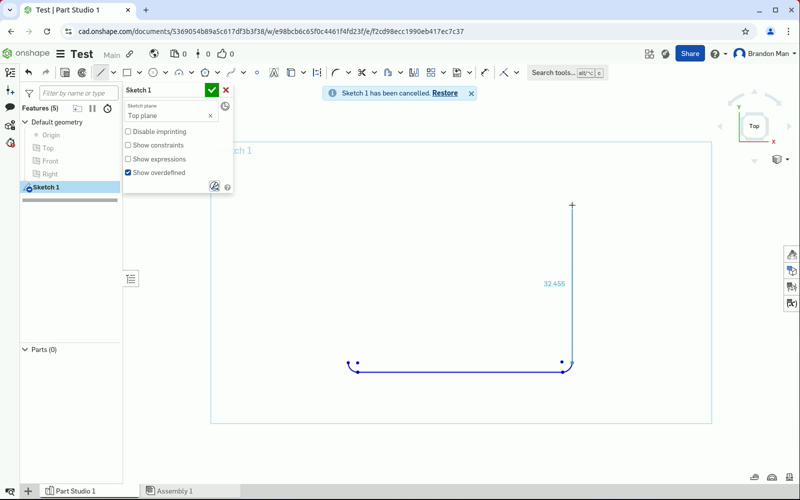
key(esc)
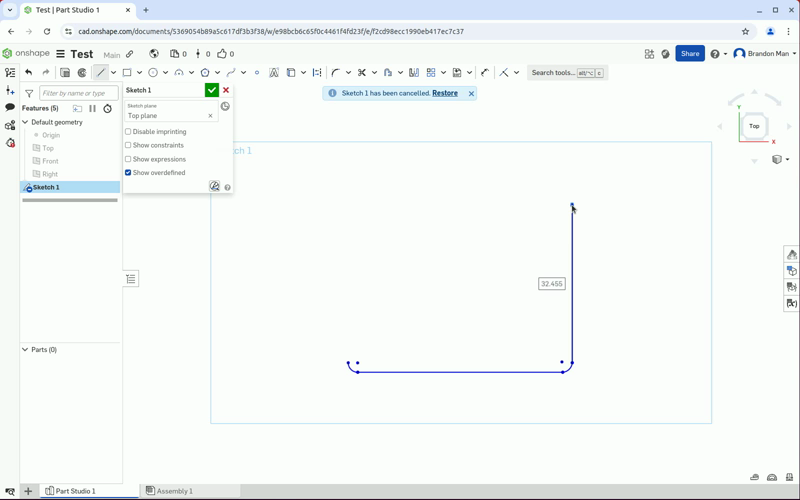
key(a)
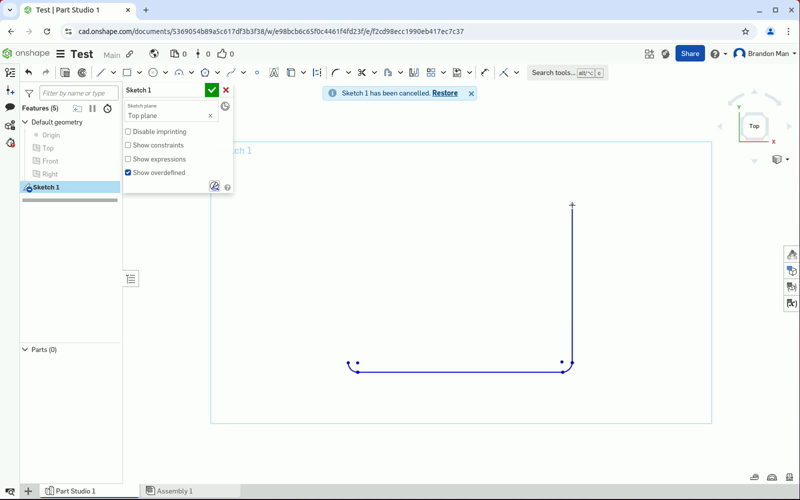
mouse_move(572, 204)
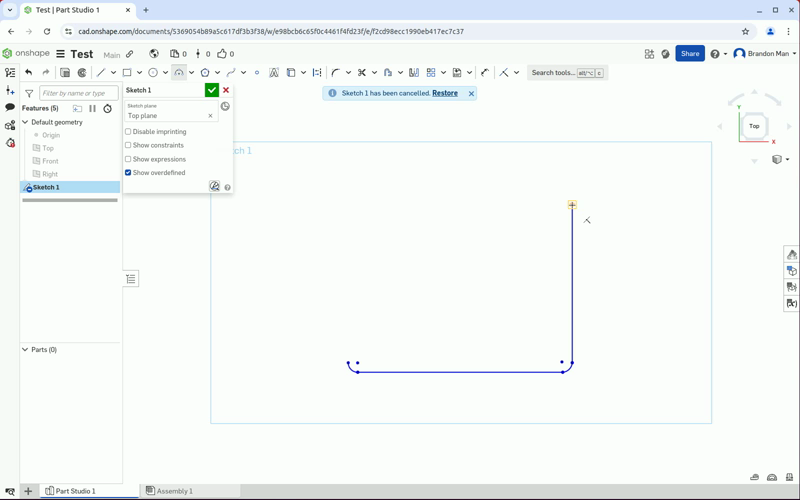
click(572, 204)
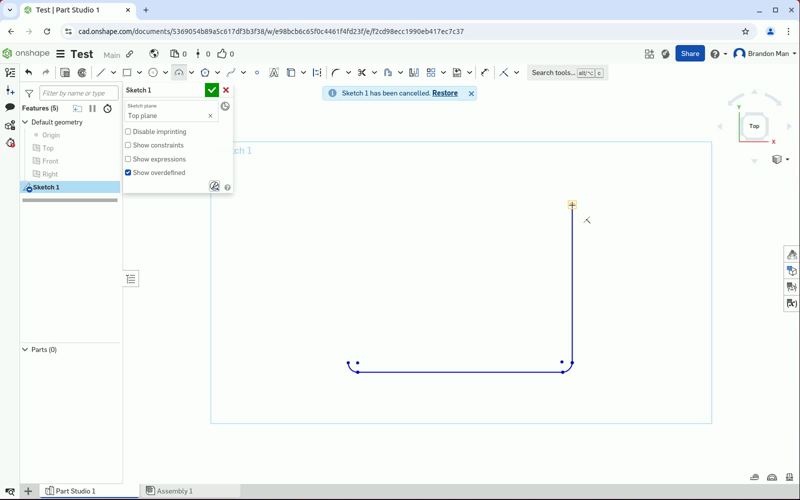
key_down(shift)
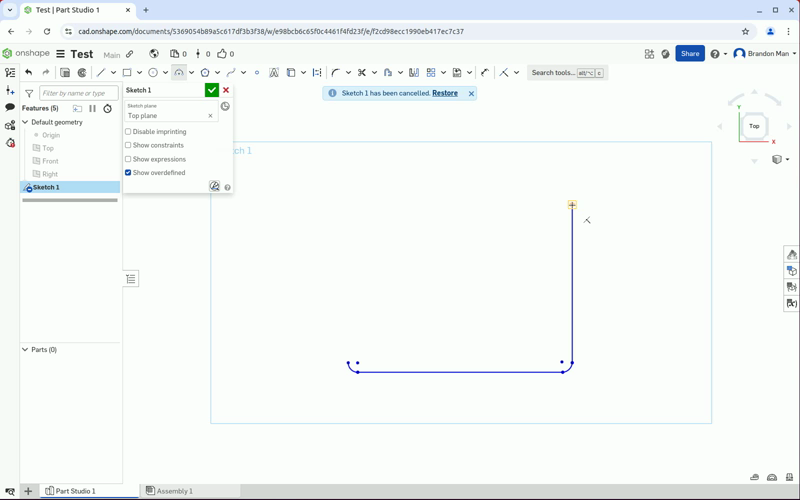
mouse_move(562, 195)
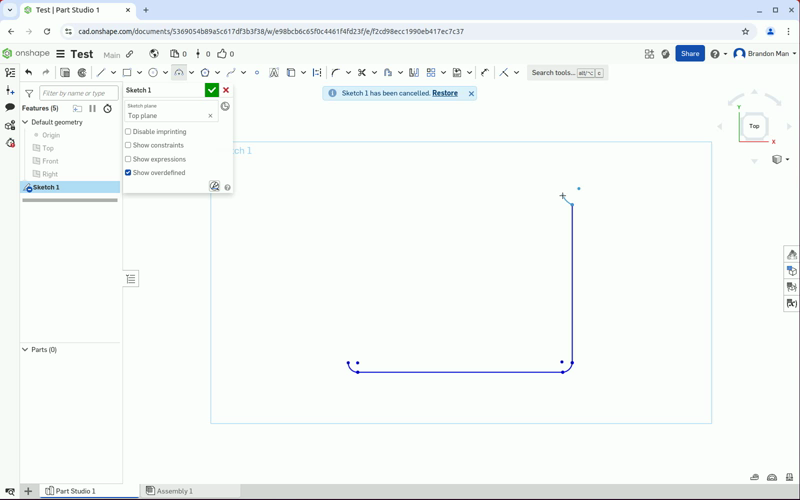
click(562, 195)
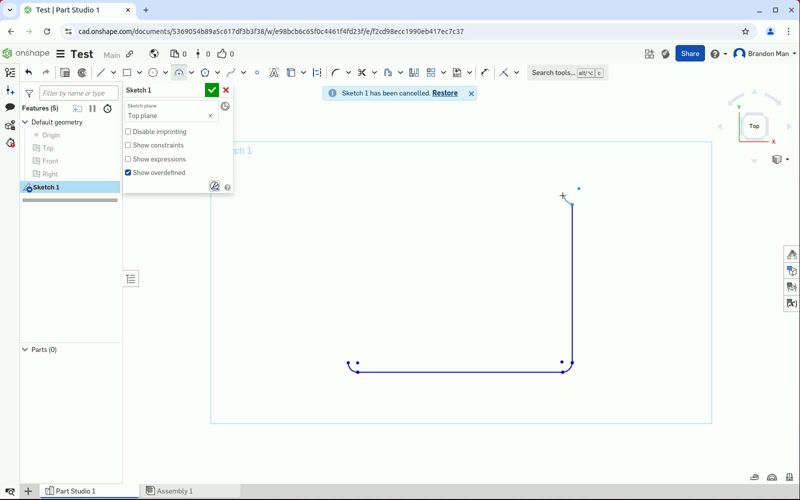
mouse_move(569, 198)
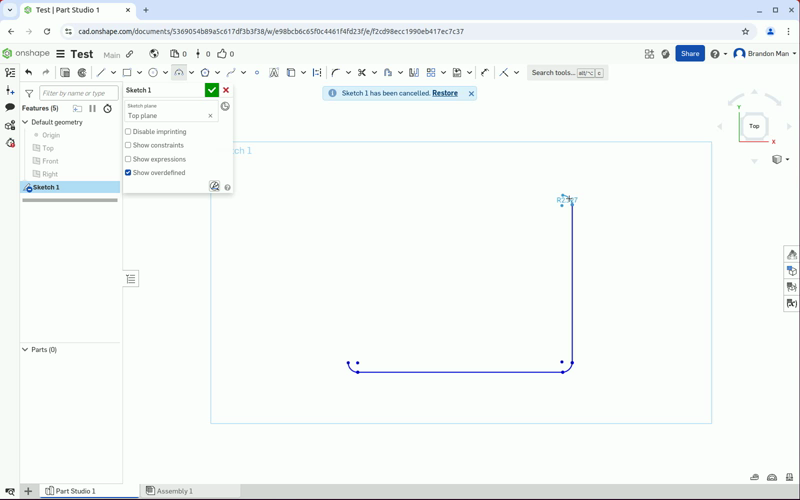
click(569, 198)
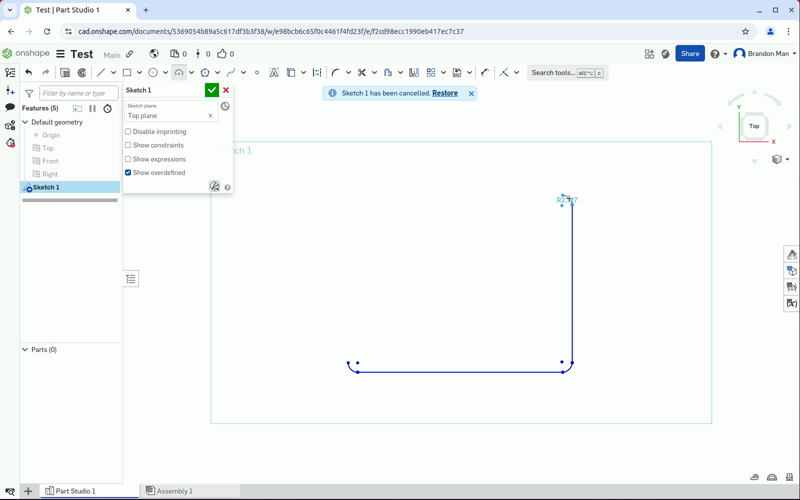
key_up(shift)
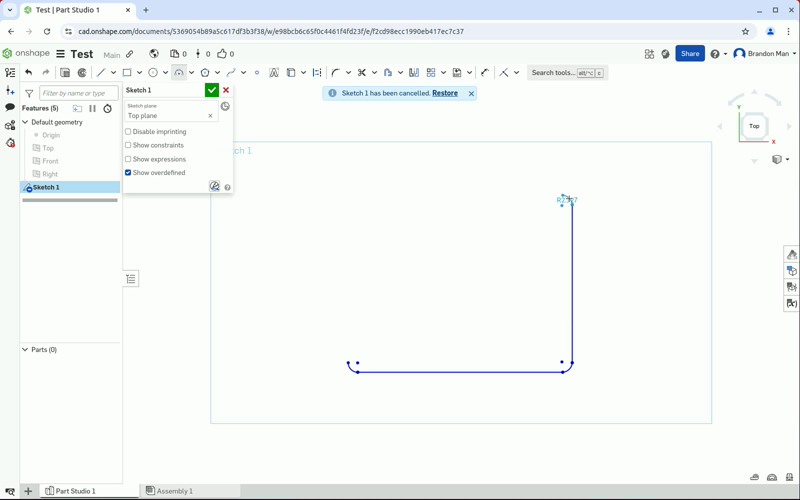
key(esc)
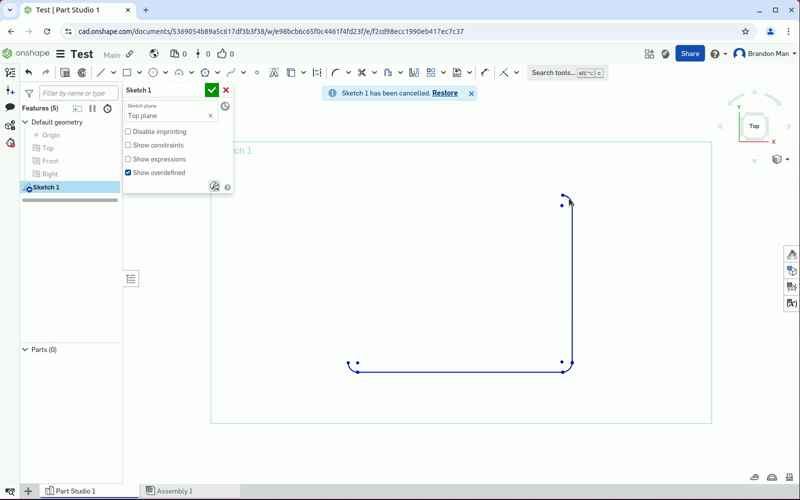
key(l)
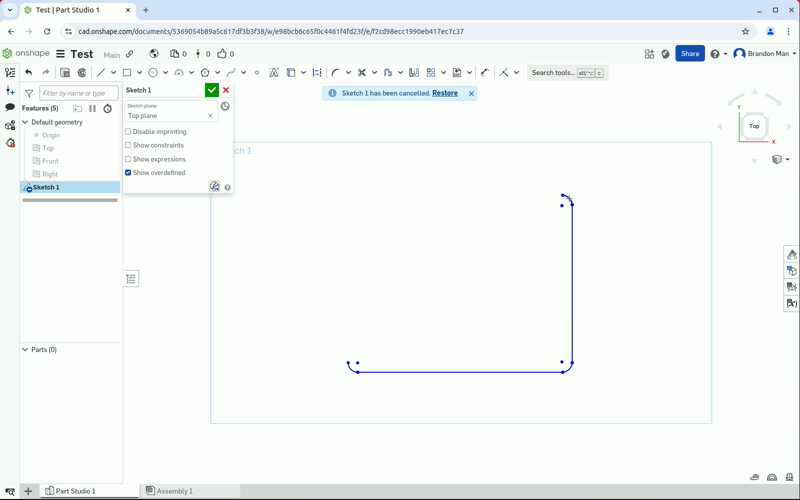
mouse_move(562, 195)
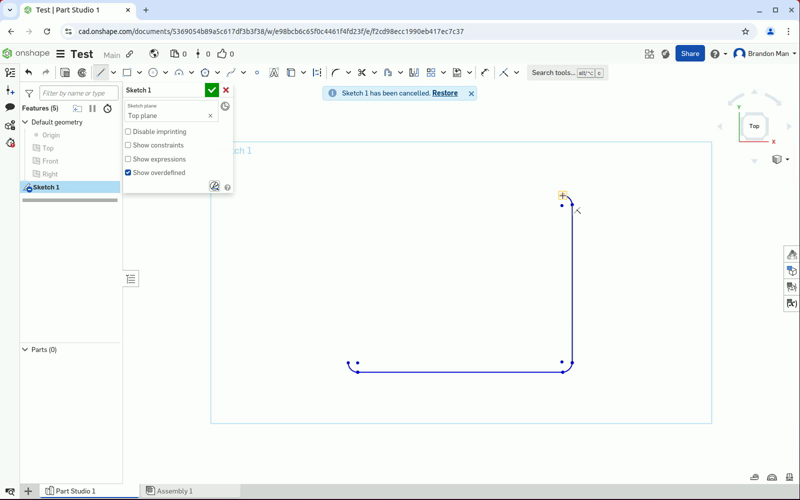
click(562, 195)
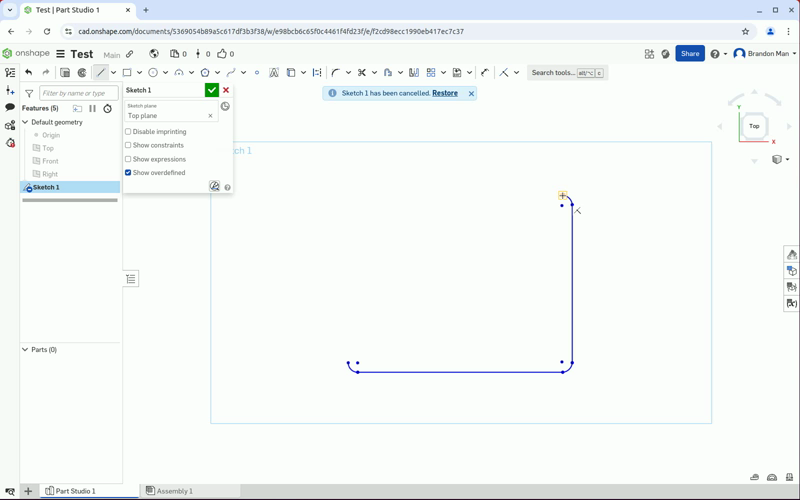
key_down(shift)
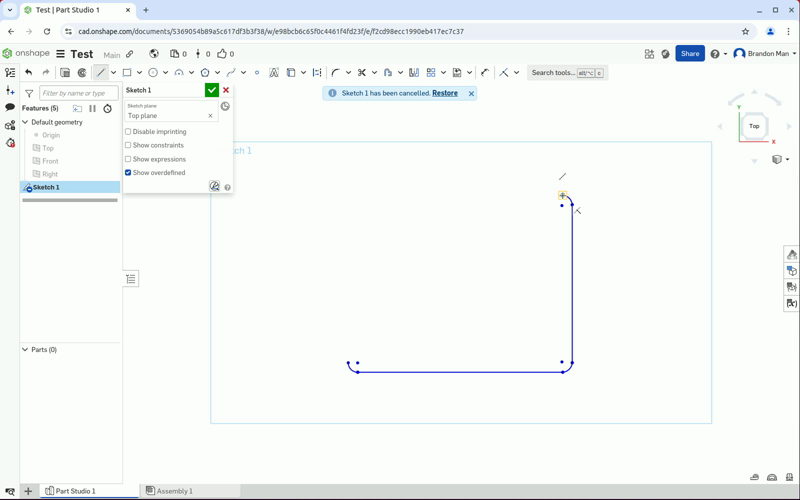
mouse_move(357, 195)
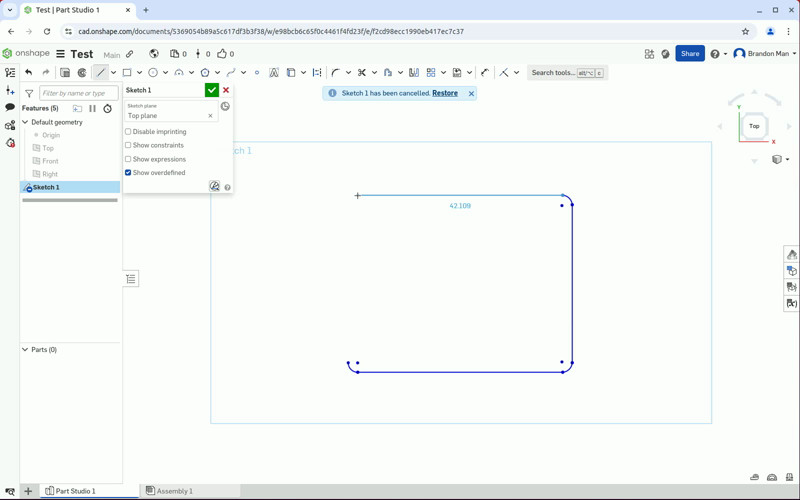
click(357, 195)
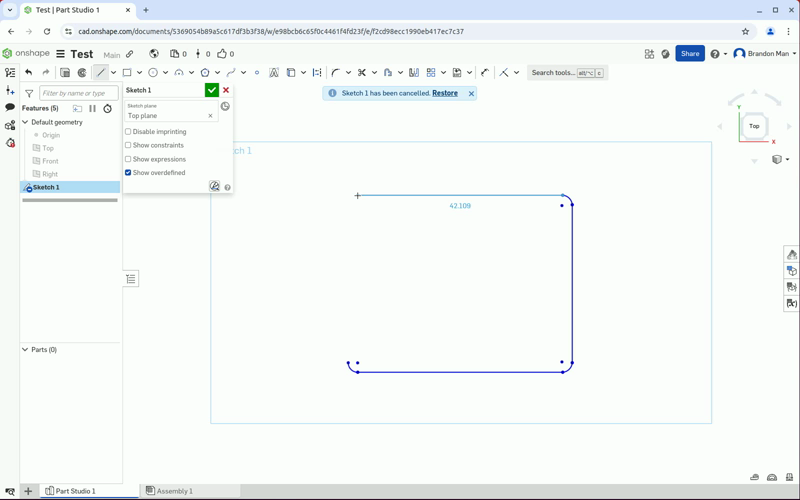
key_up(shift)
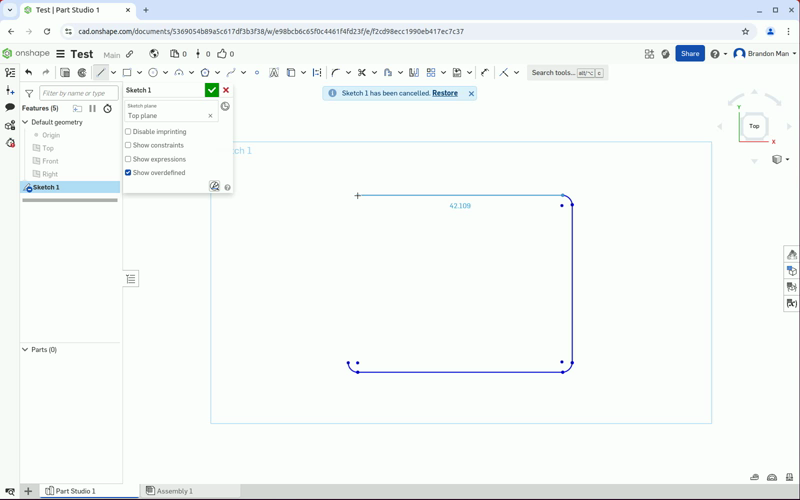
key(esc)
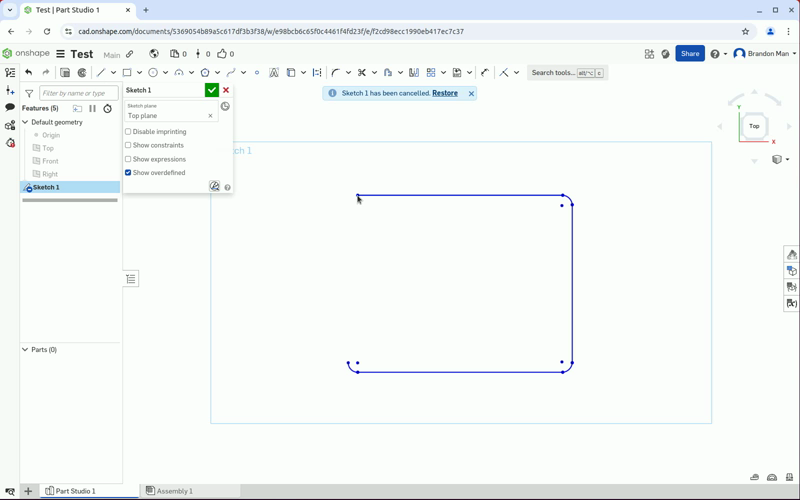
key(a)
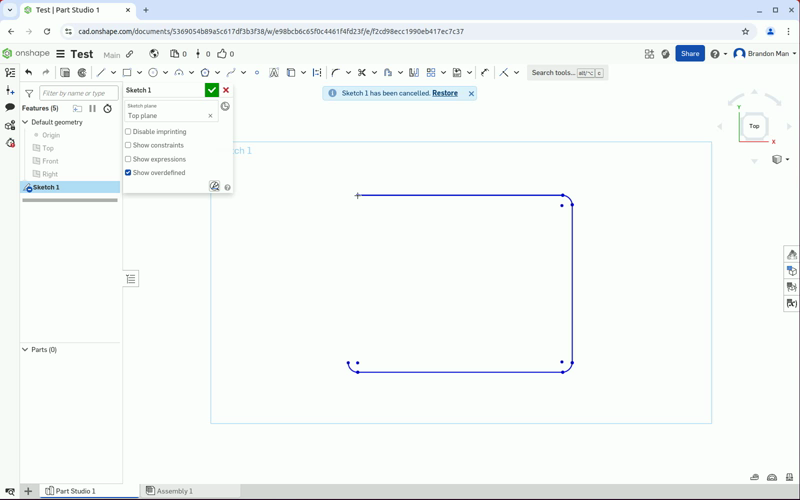
mouse_move(357, 195)
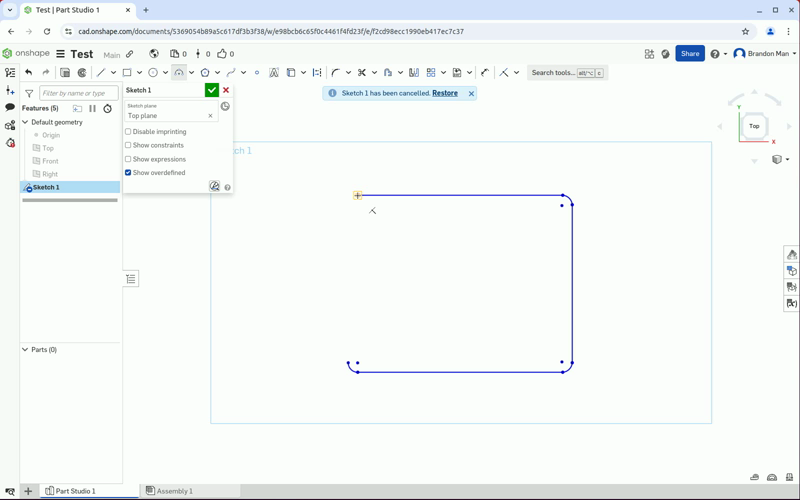
click(357, 195)
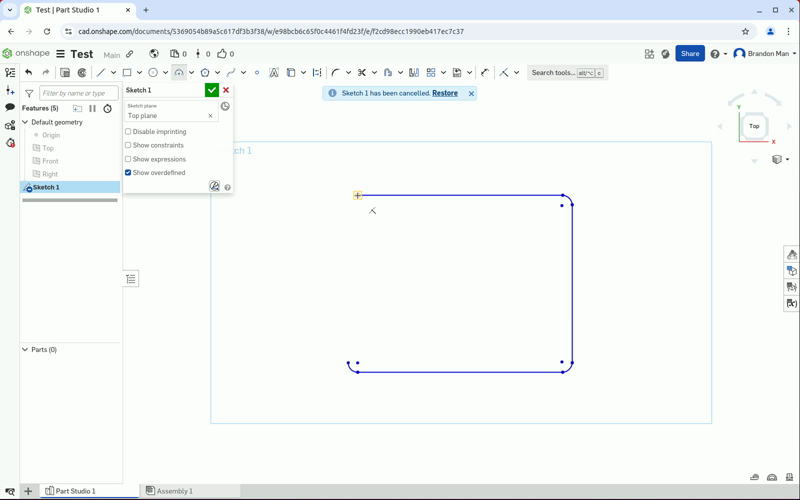
key_down(shift)
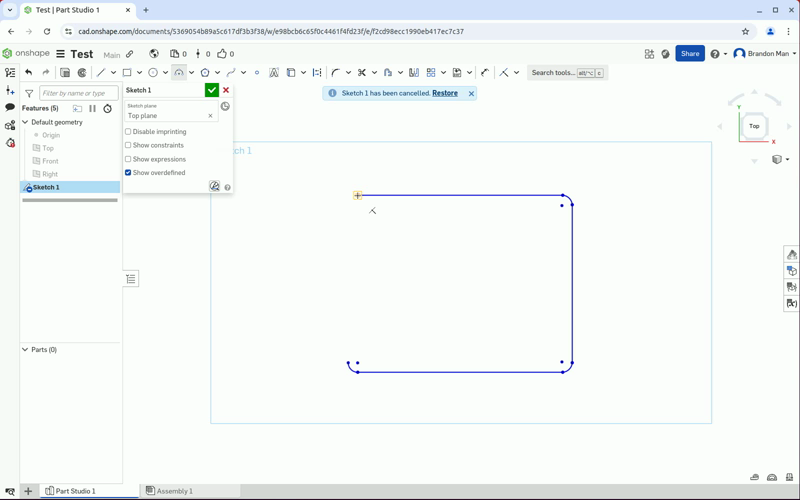
mouse_move(348, 204)
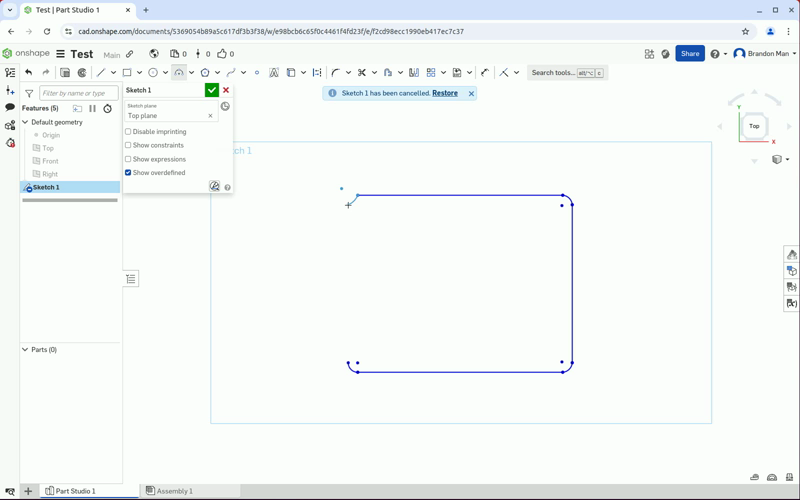
click(348, 204)
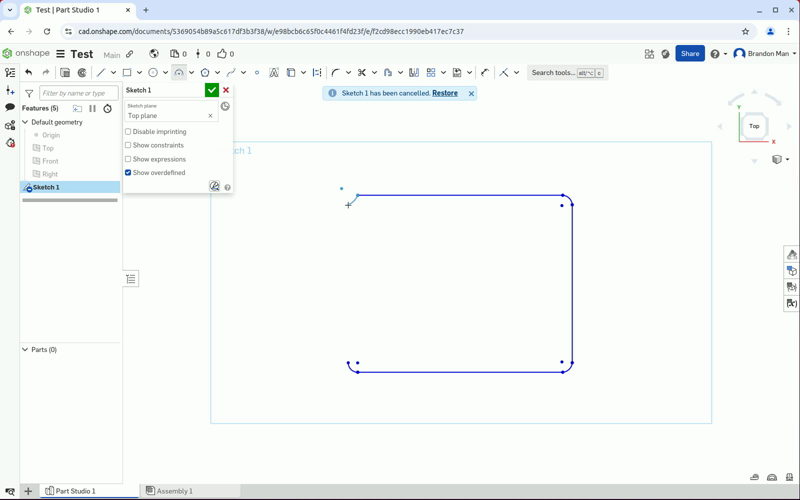
mouse_move(350, 198)
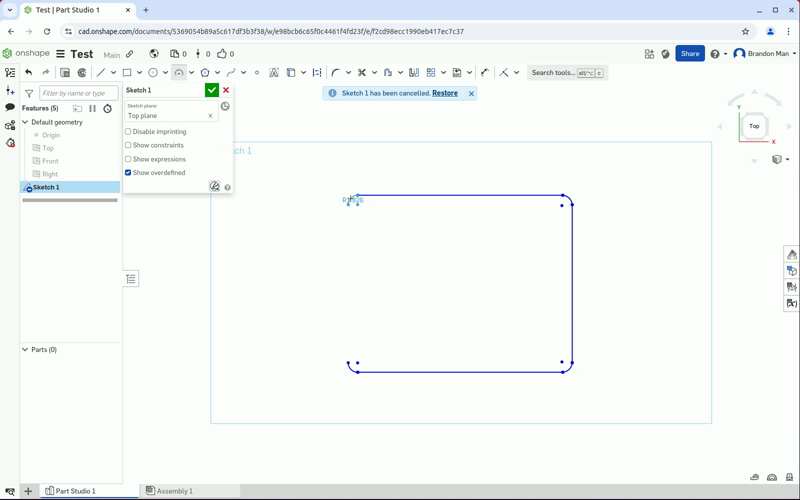
click(350, 198)
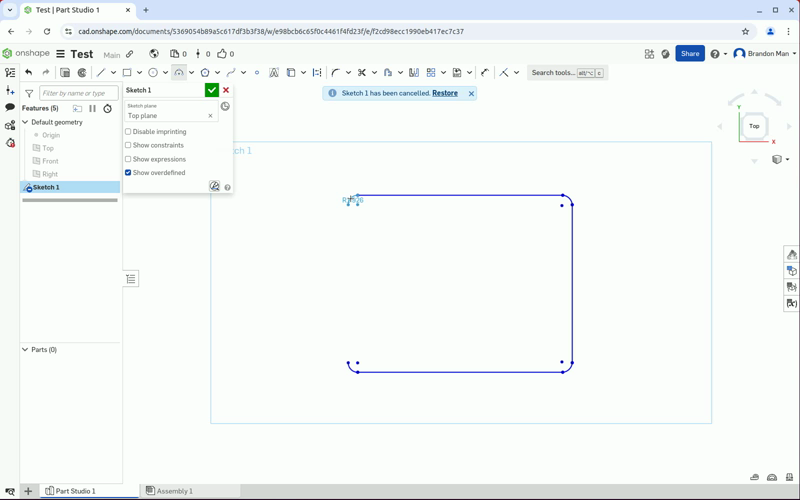
key_up(shift)
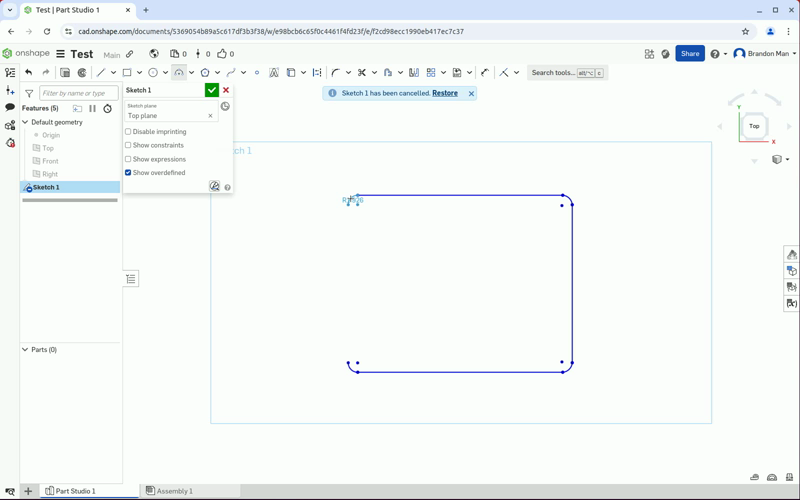
key(esc)
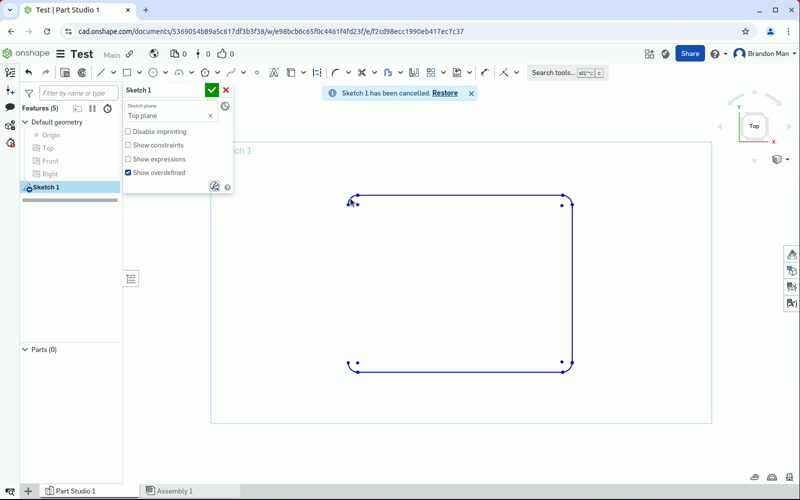
key(l)
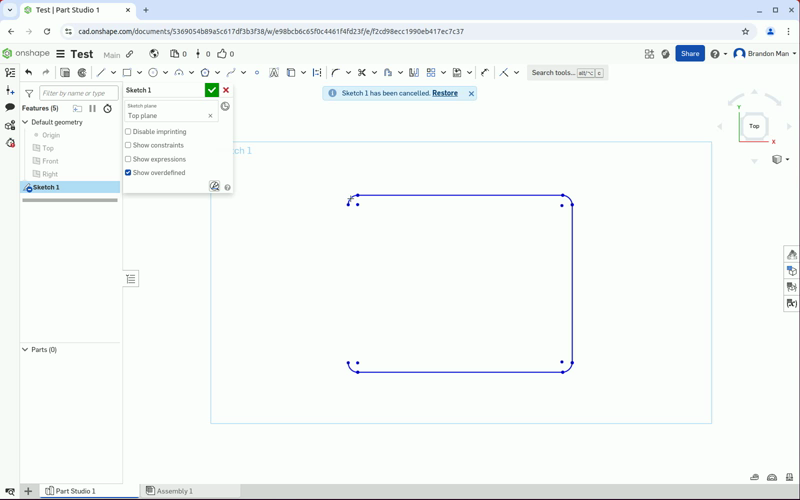
mouse_move(348, 204)
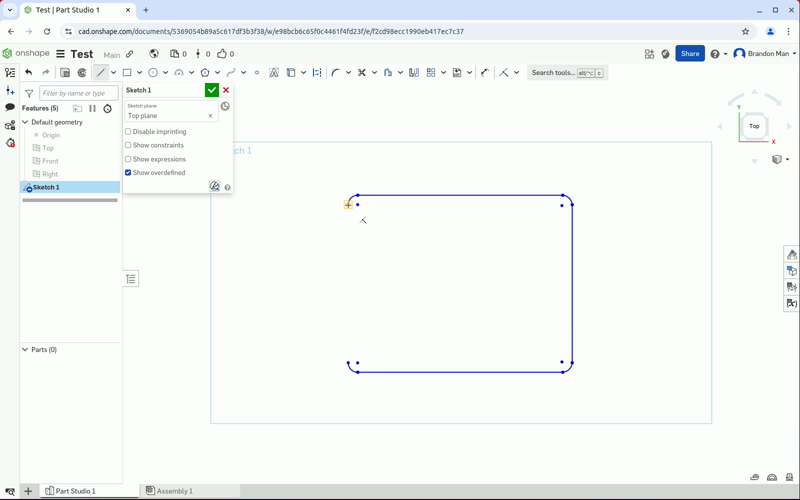
click(348, 204)
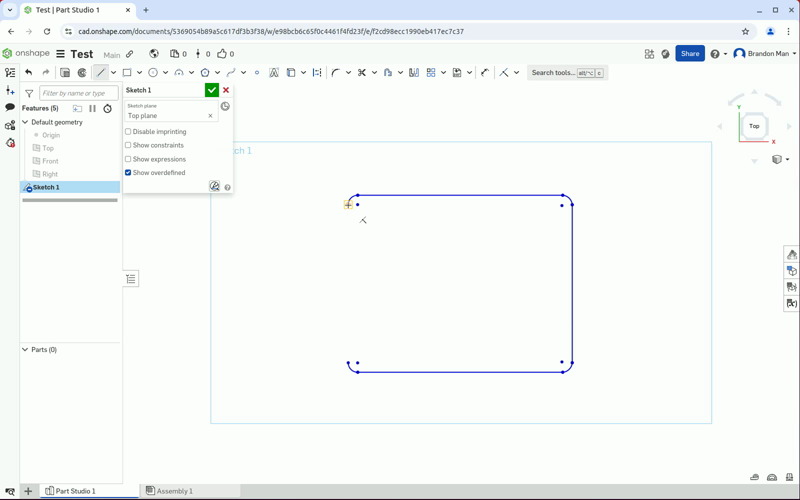
key_down(shift)
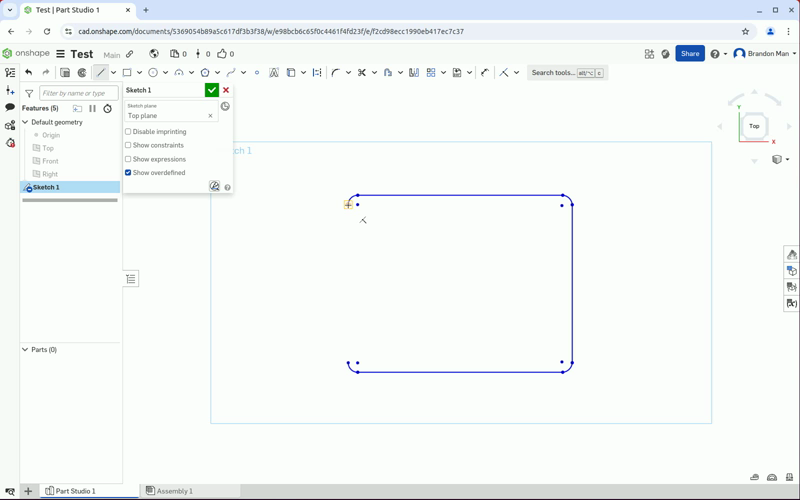
mouse_move(348, 362)
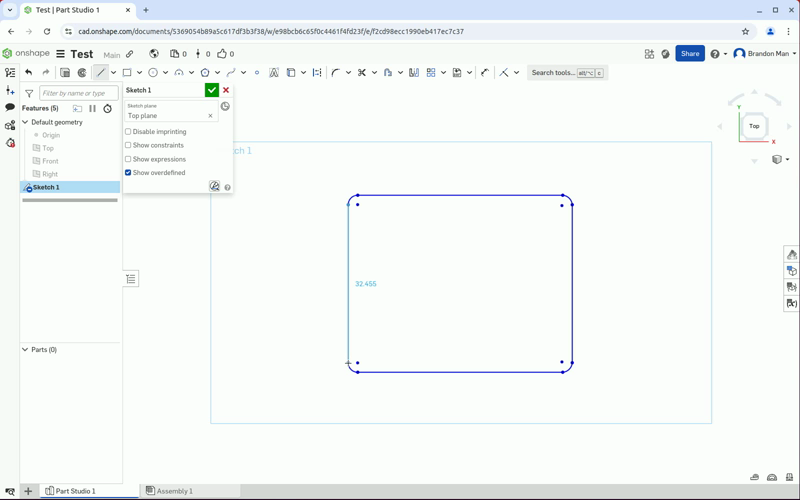
key_up(shift)
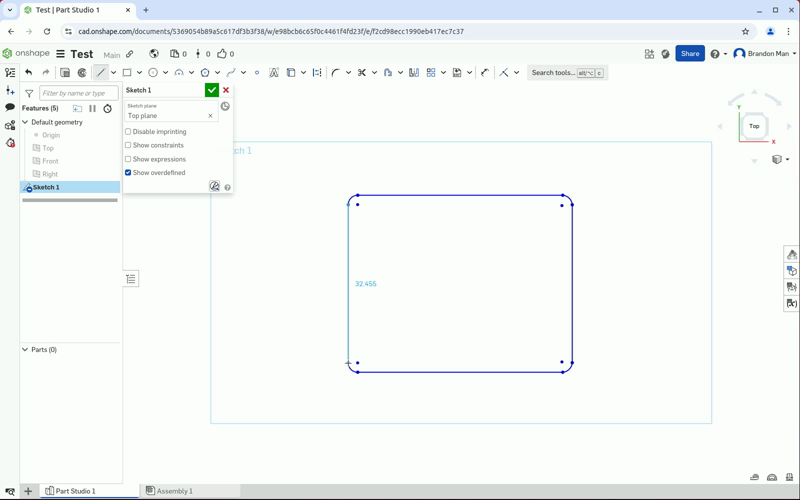
click(348, 362)
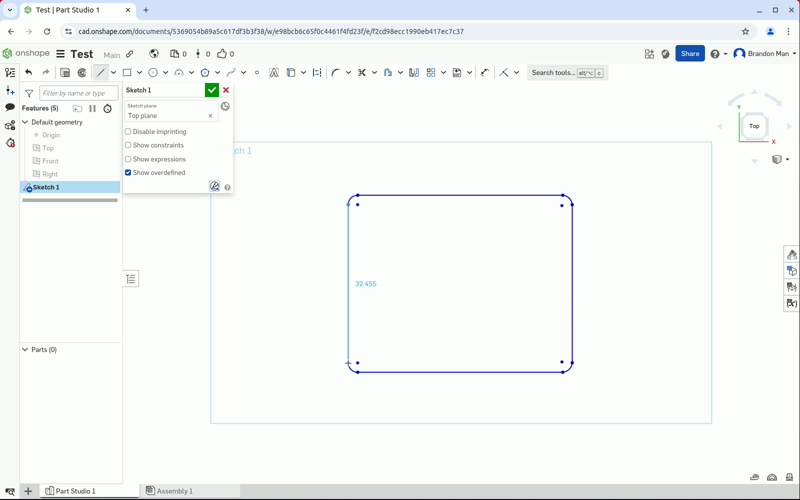
key(esc)
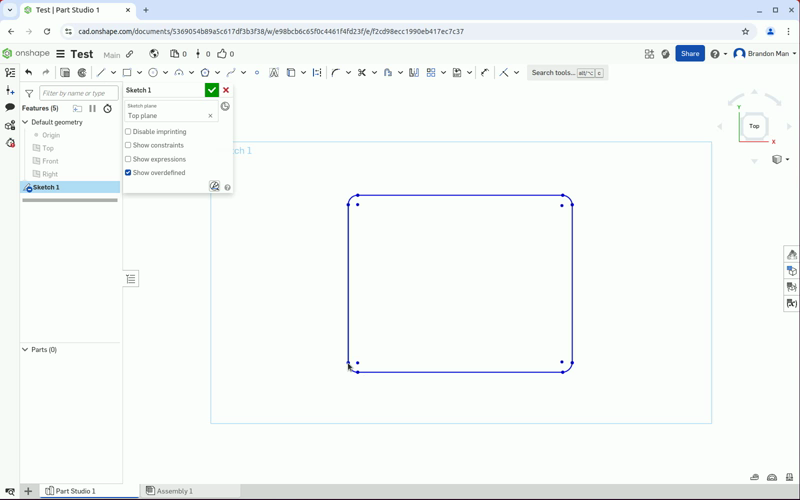
key(c)
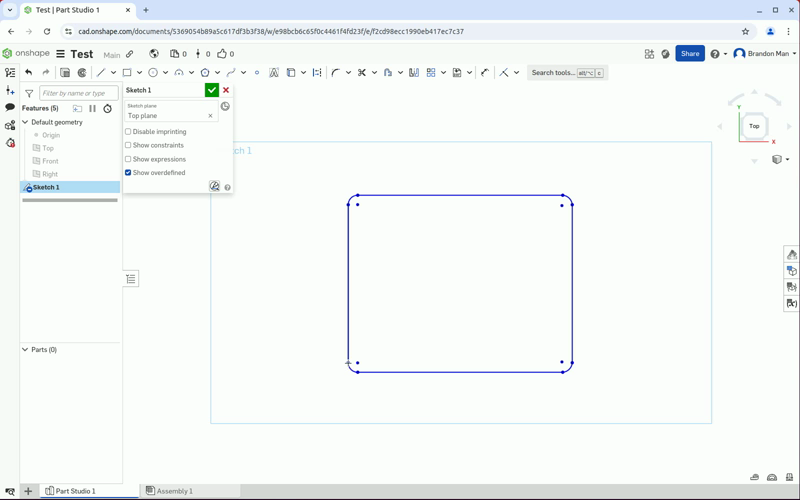
key_down(shift)
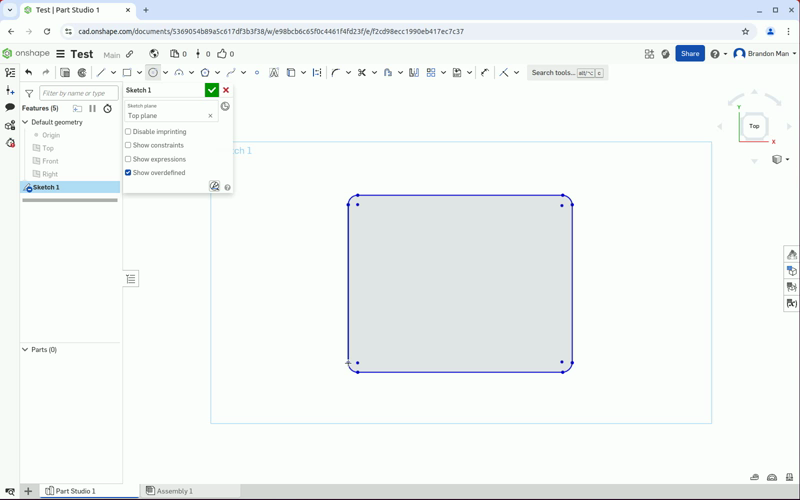
mouse_move(357, 362)
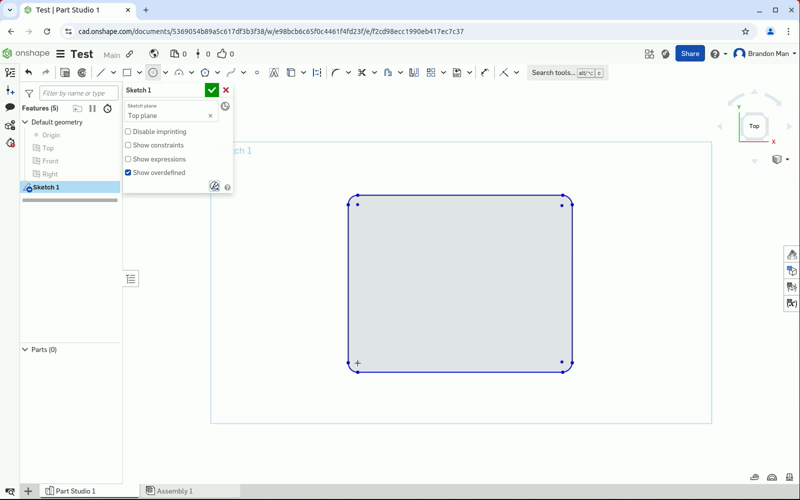
click(357, 362)
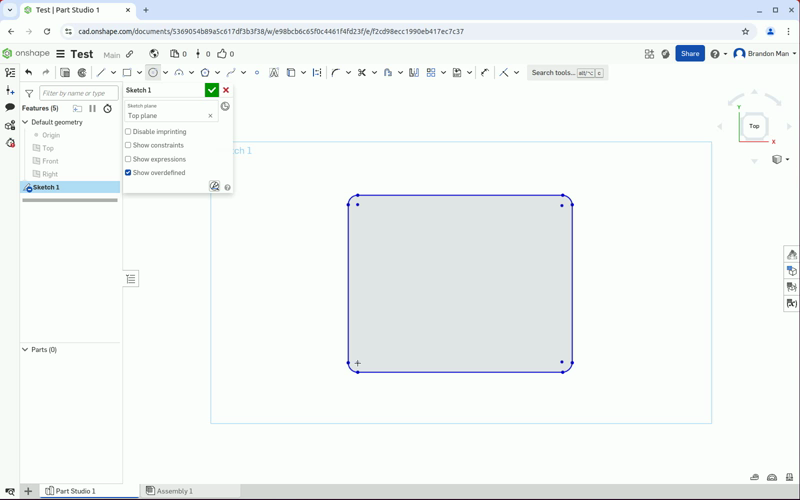
key_up(shift)
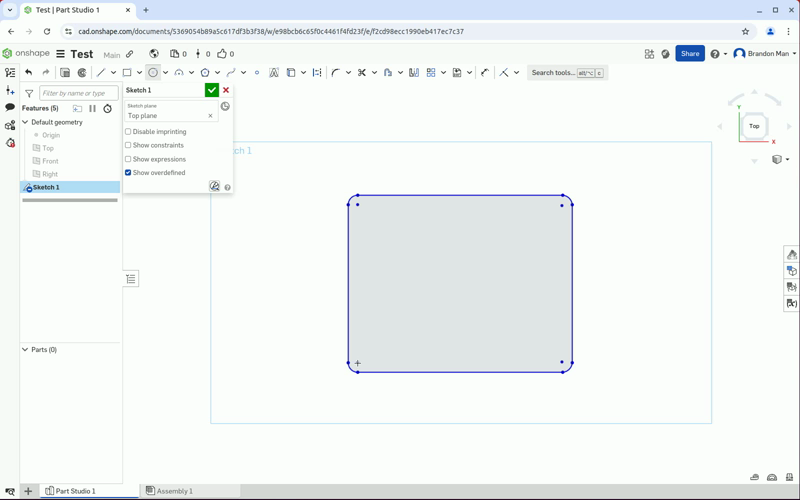
mouse_move(362, 362)
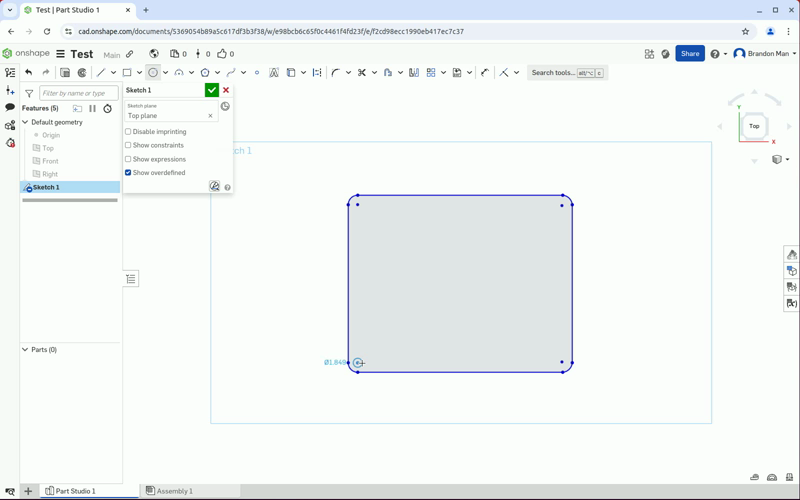
click(362, 362)
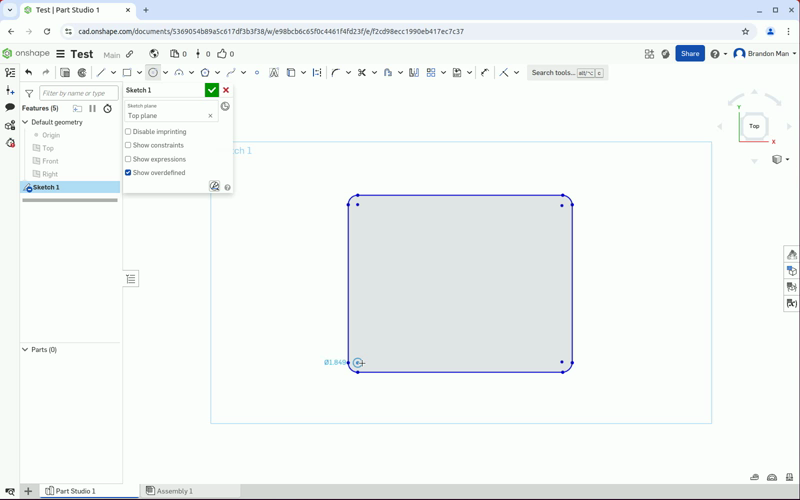
key(esc)
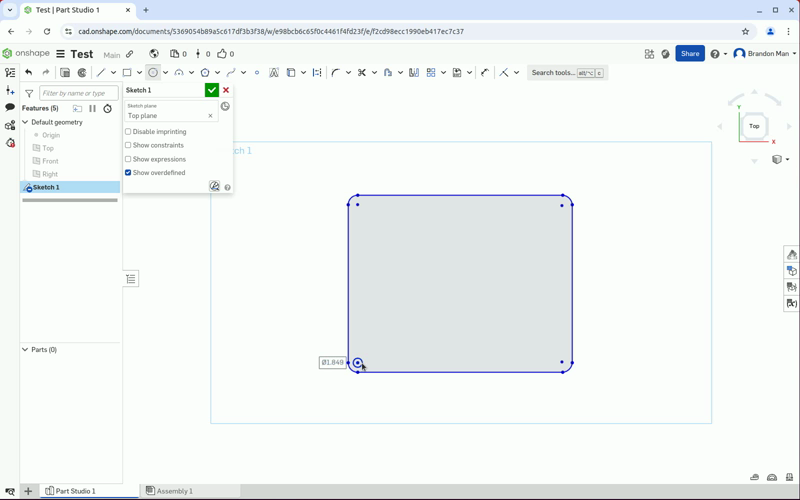
key(c)
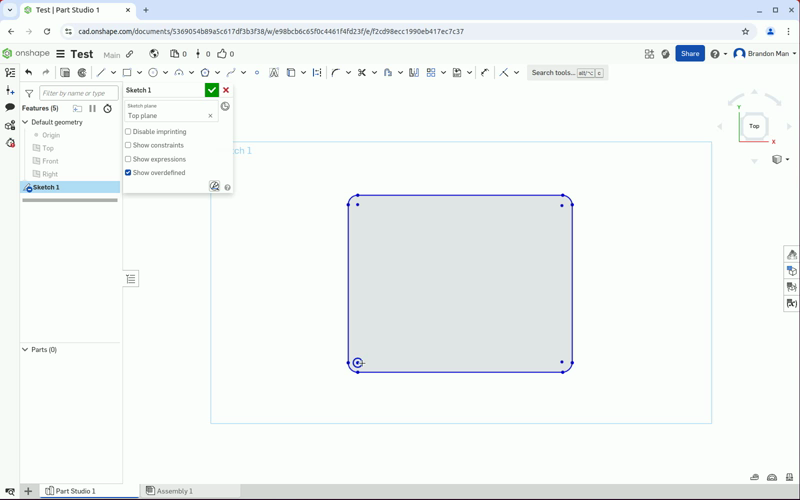
key_down(shift)
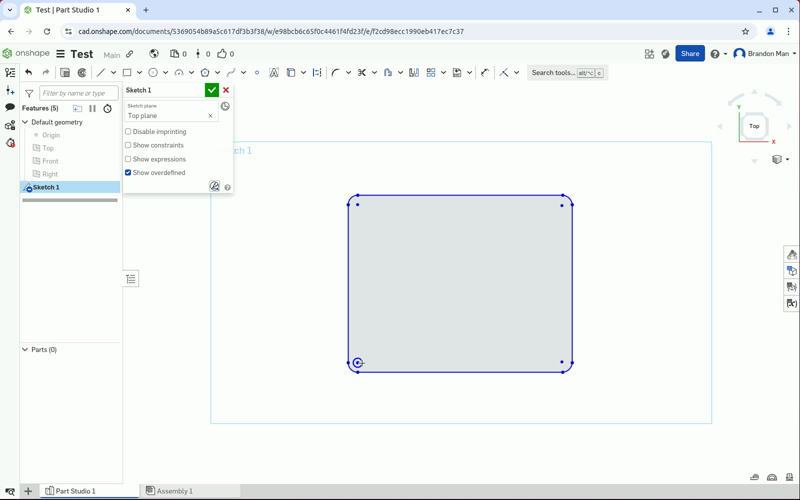
mouse_move(357, 204)
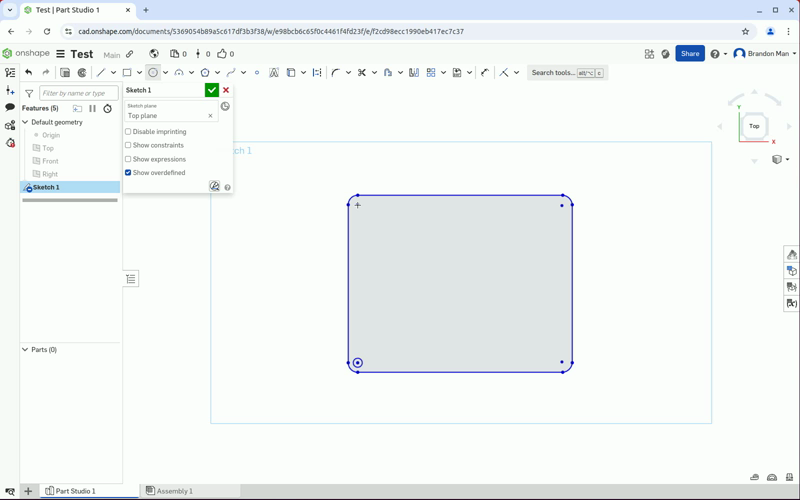
click(357, 204)
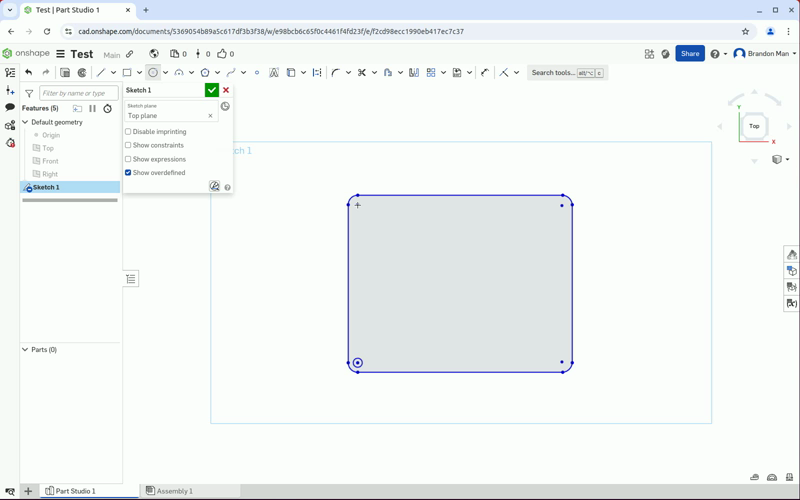
key_up(shift)
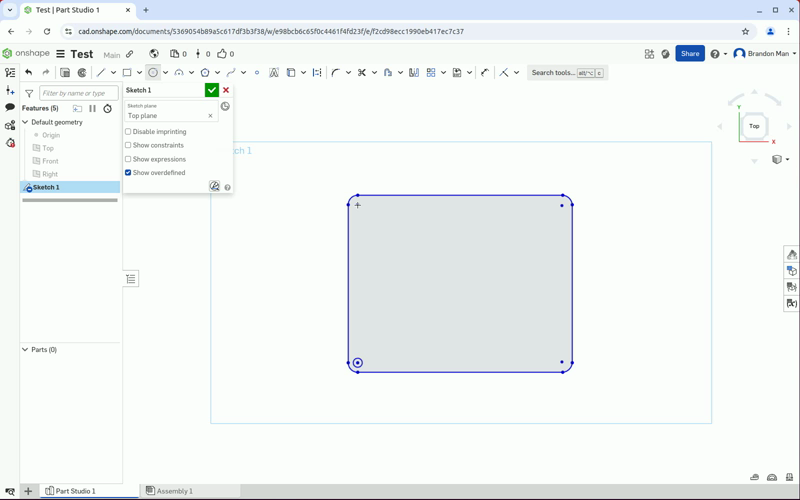
mouse_move(362, 204)
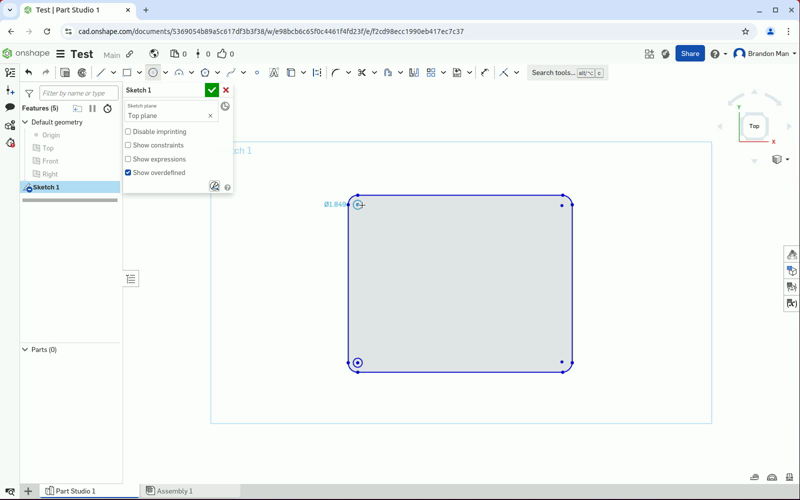
click(362, 204)
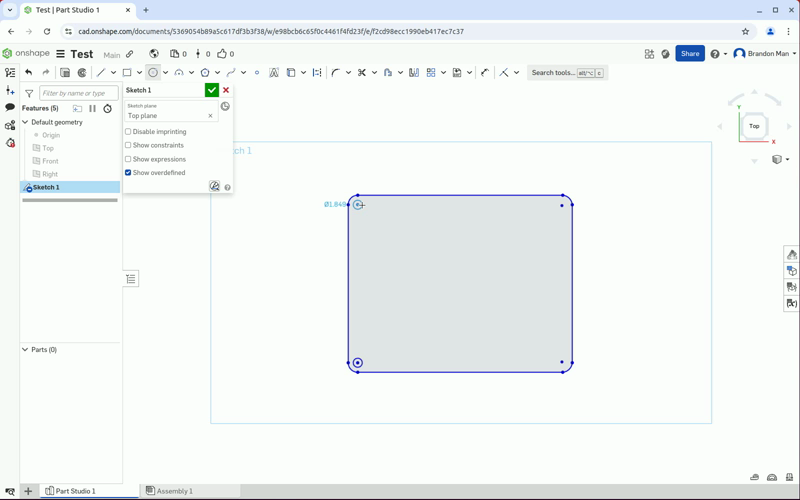
key(esc)
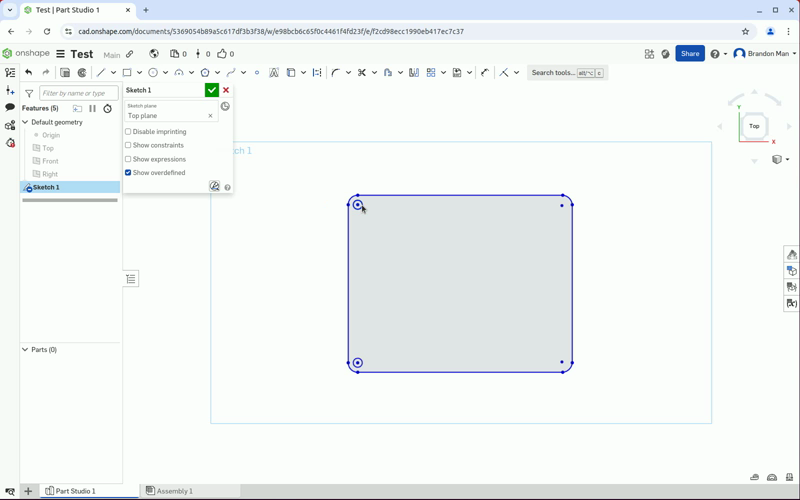
key(c)
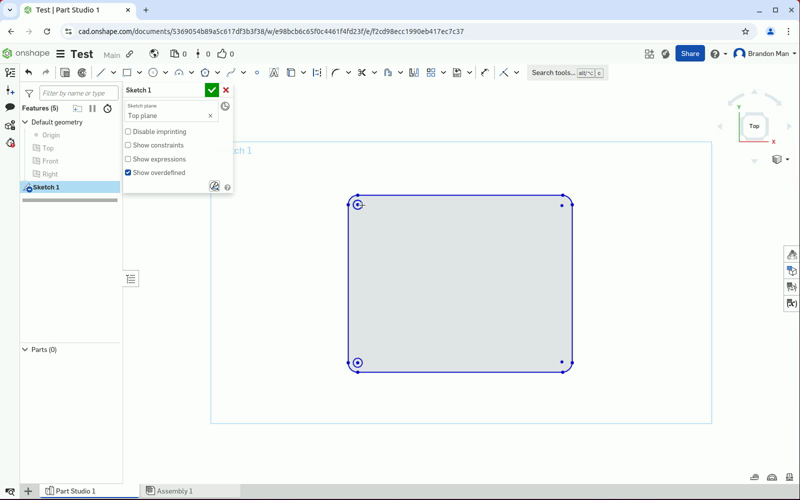
key_down(shift)
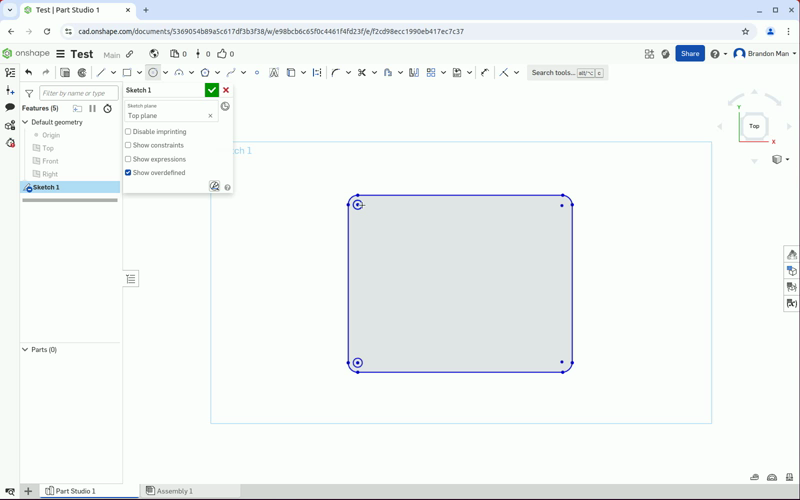
mouse_move(562, 362)
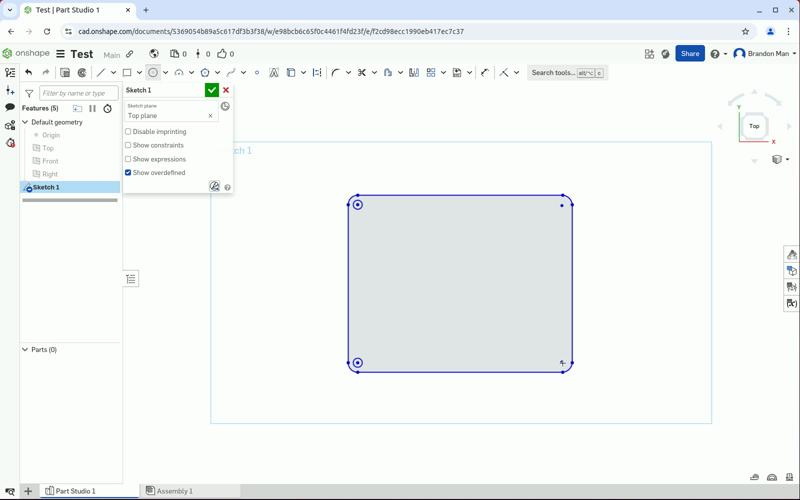
click(562, 362)
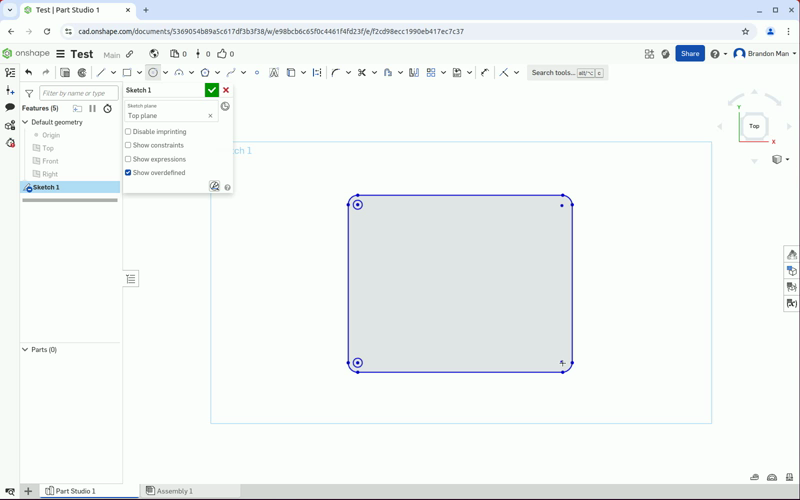
key_up(shift)
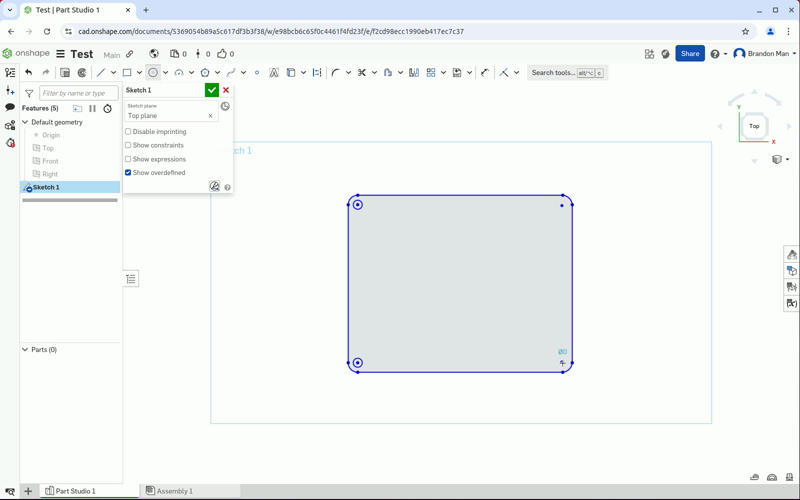
mouse_move(567, 362)
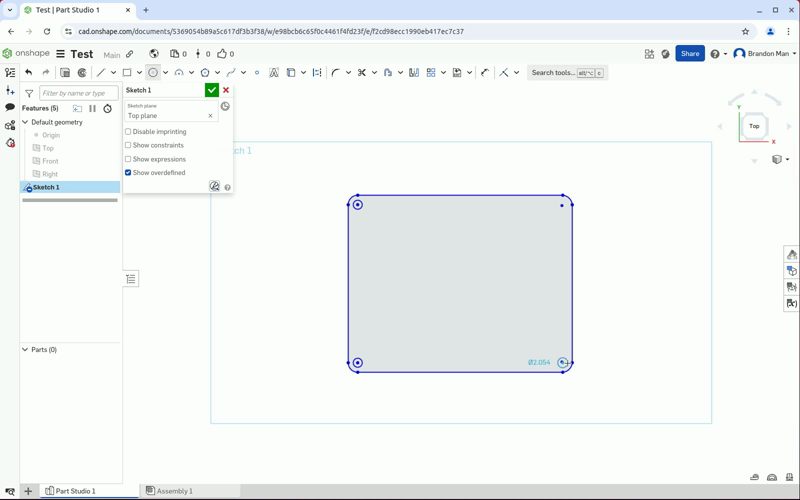
scroll(6)
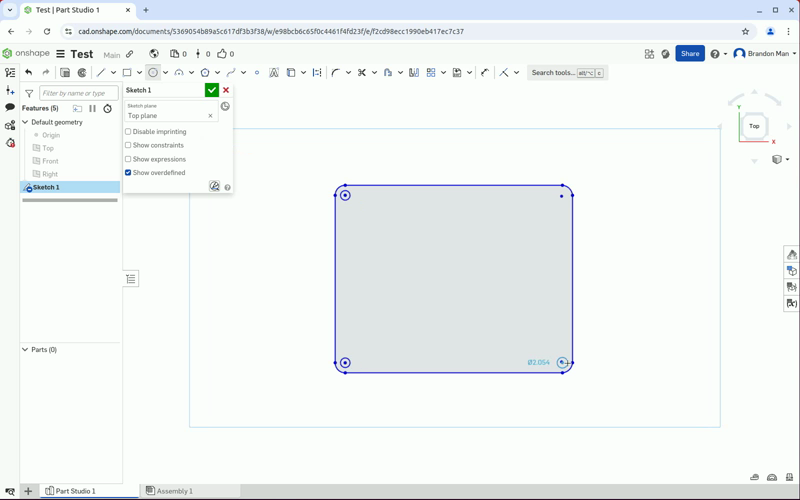
scroll(6)
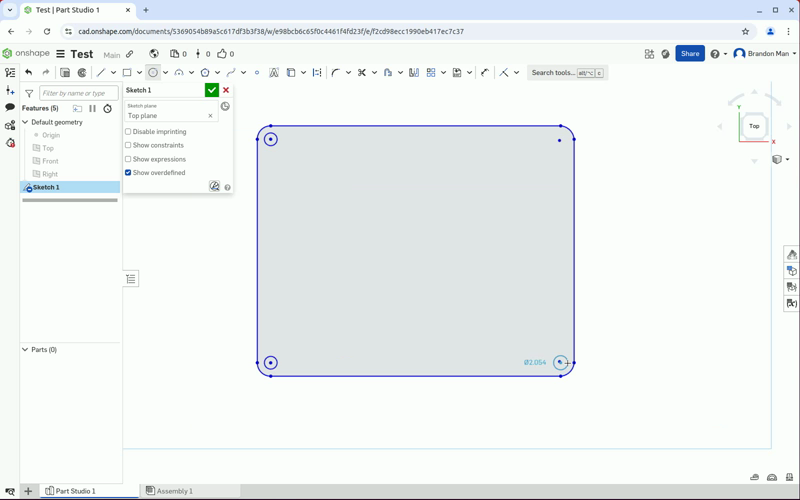
scroll(6)
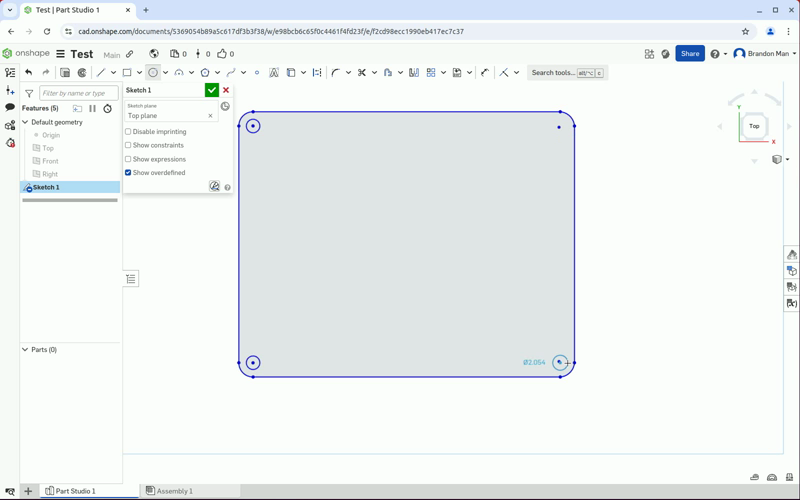
scroll(6)
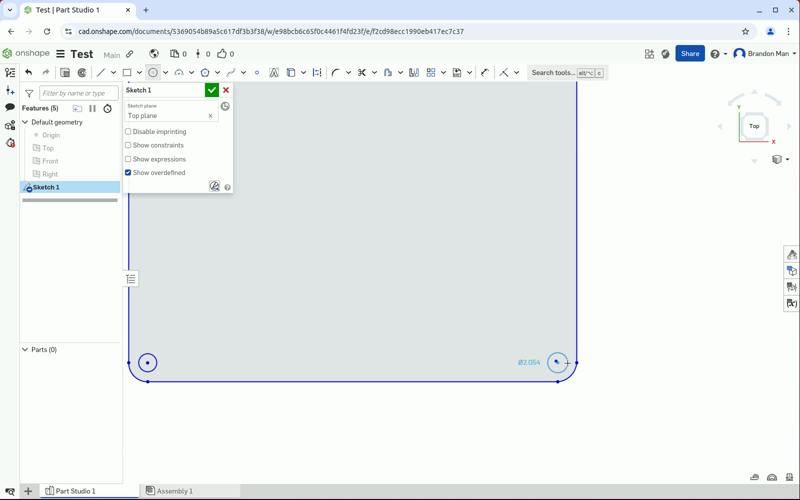
scroll(6)
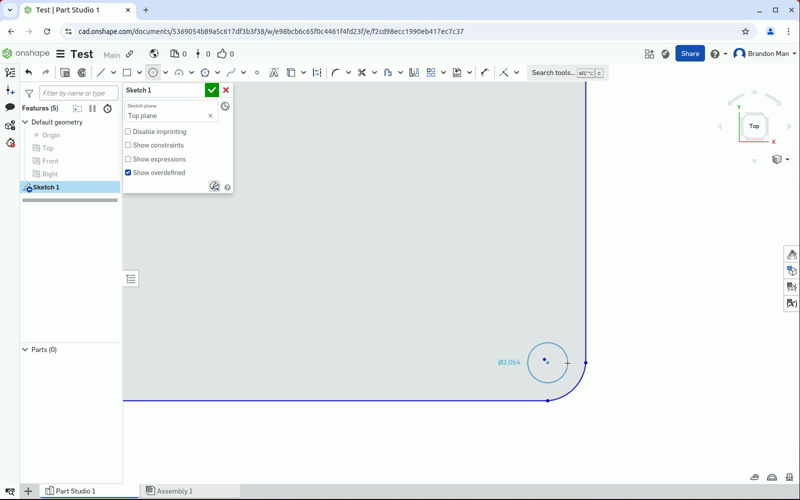
scroll(6)
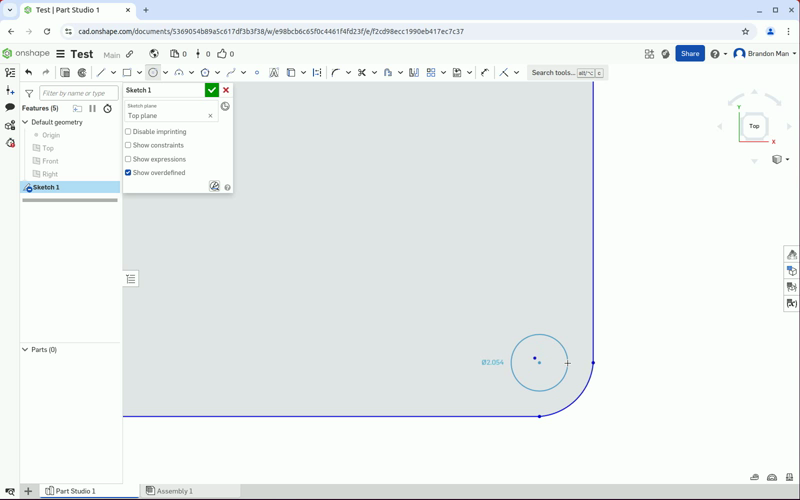
scroll(6)
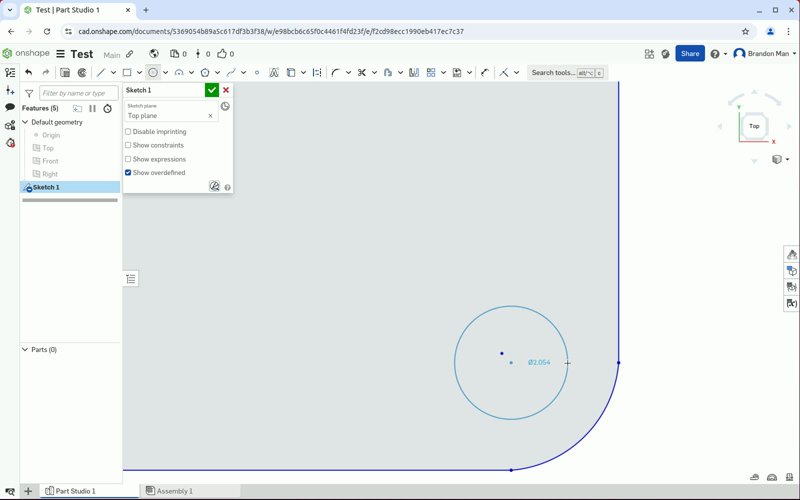
click(567, 362)
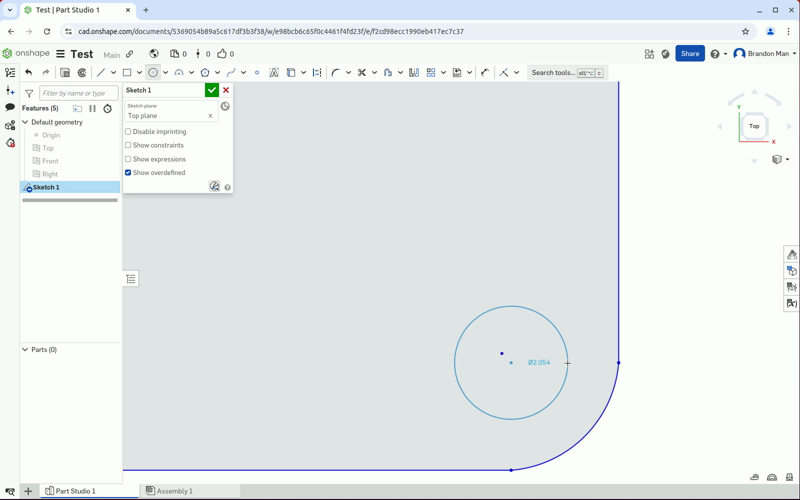
scroll(-6)
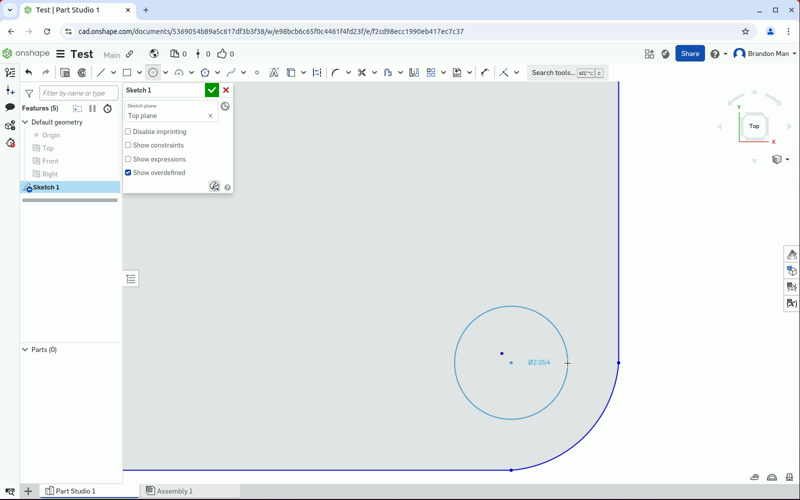
scroll(-6)
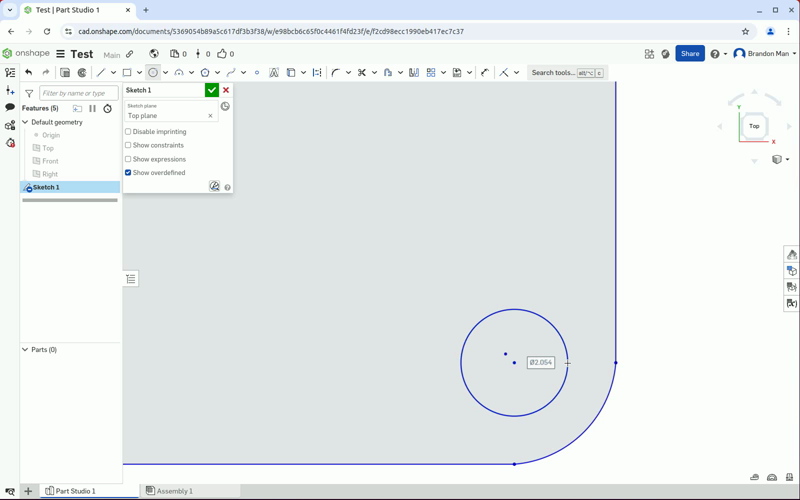
scroll(-6)
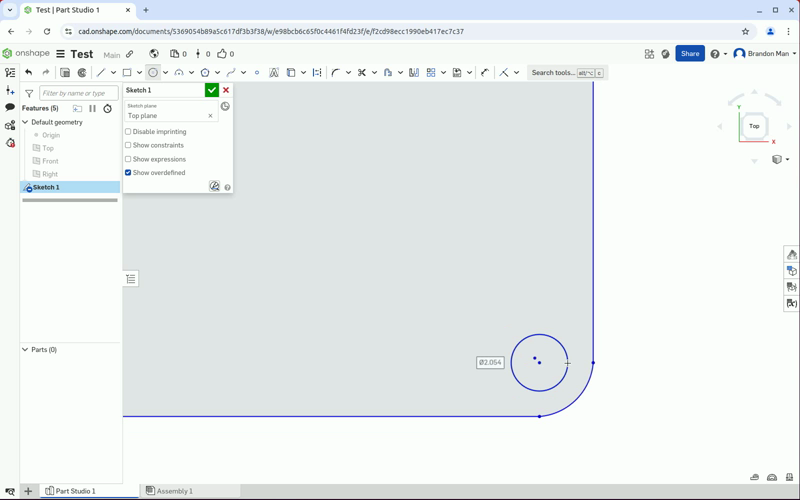
scroll(-6)
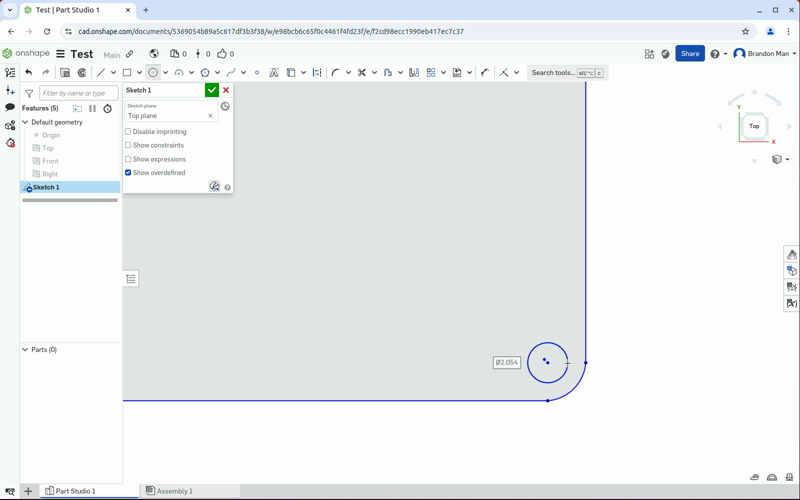
scroll(-6)
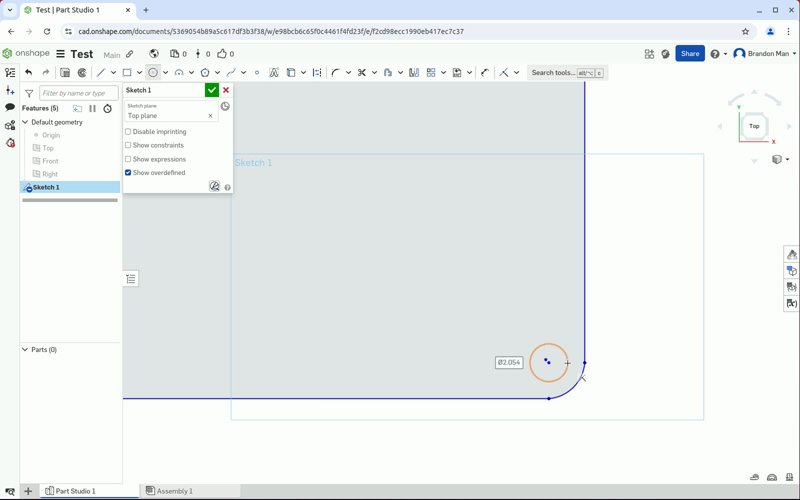
scroll(-6)
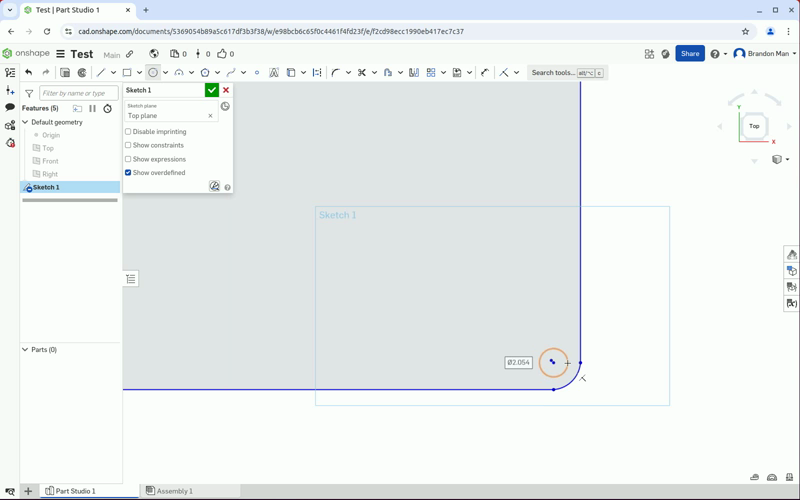
scroll(-6)
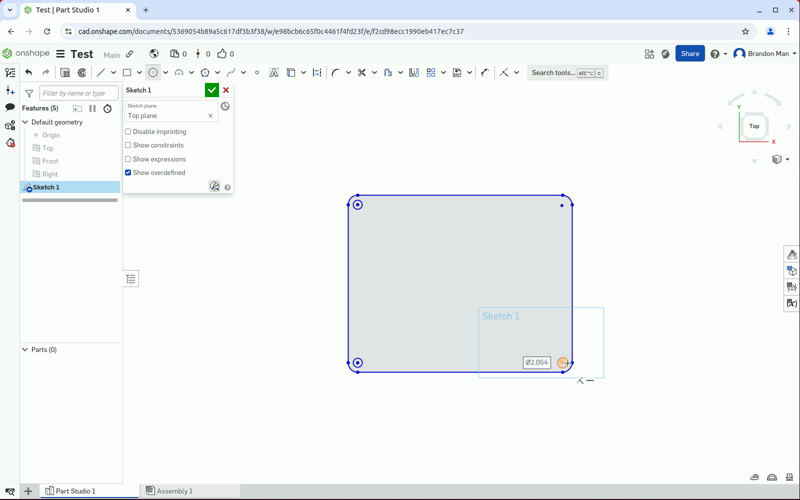
key(esc)
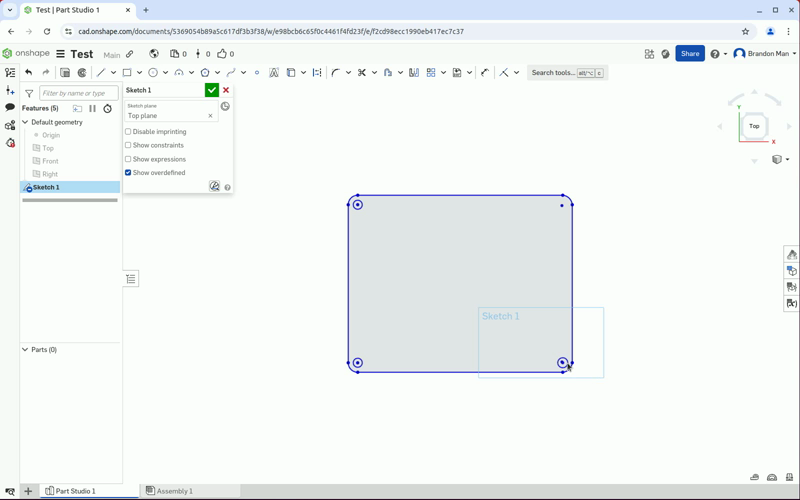
key(c)
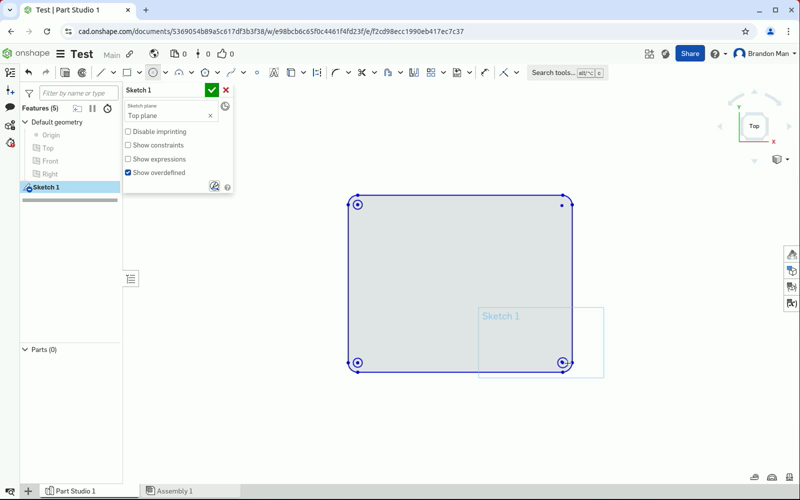
key_down(shift)
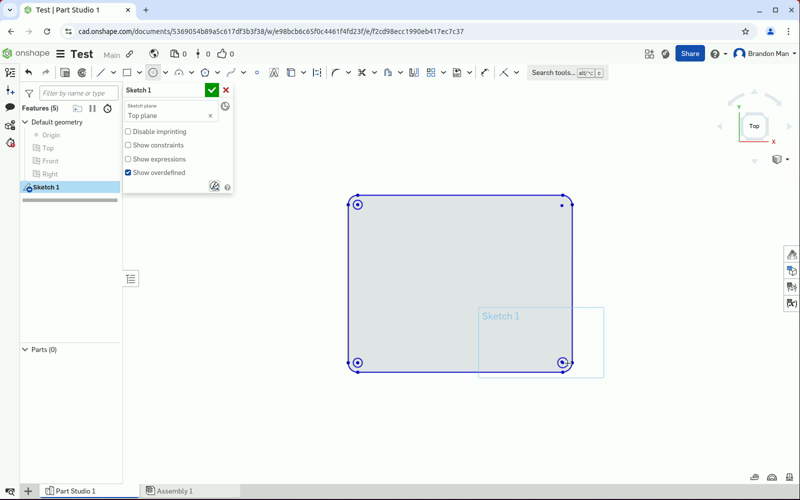
mouse_move(562, 204)
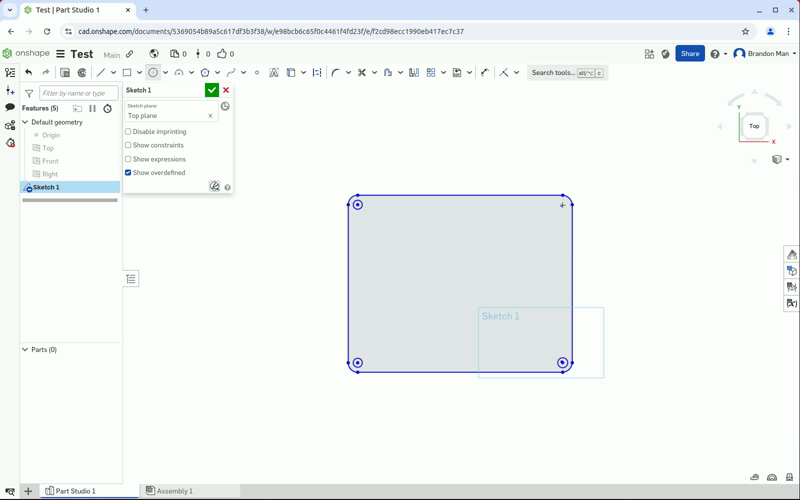
click(562, 204)
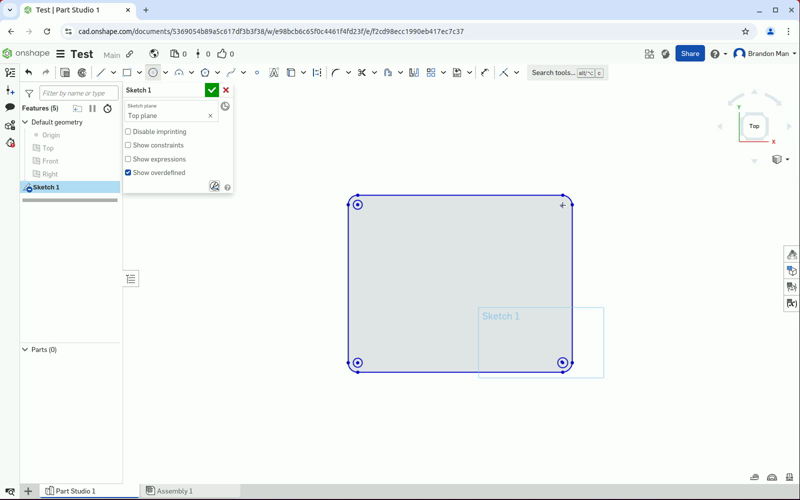
key_up(shift)
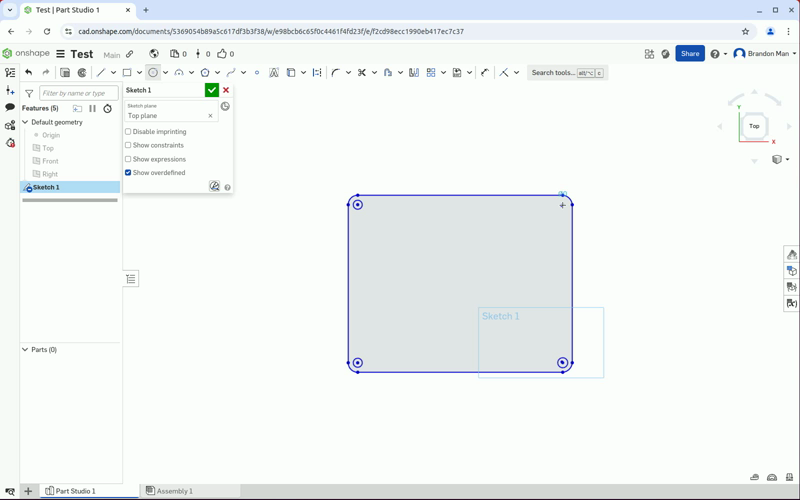
mouse_move(567, 204)
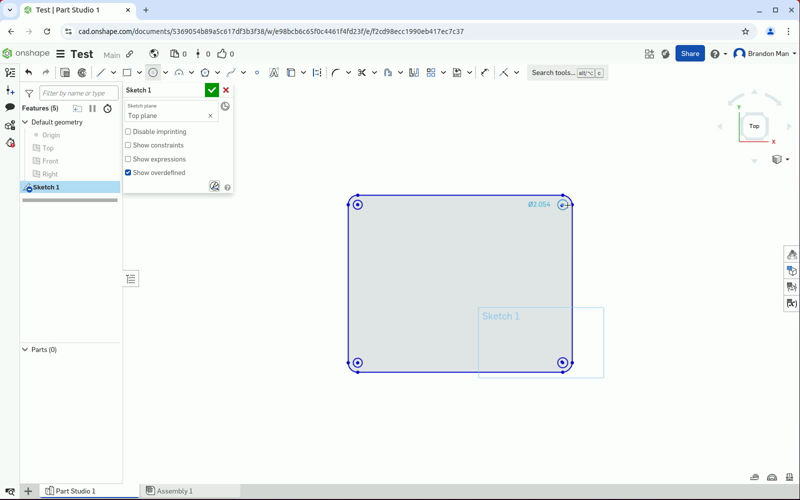
scroll(6)
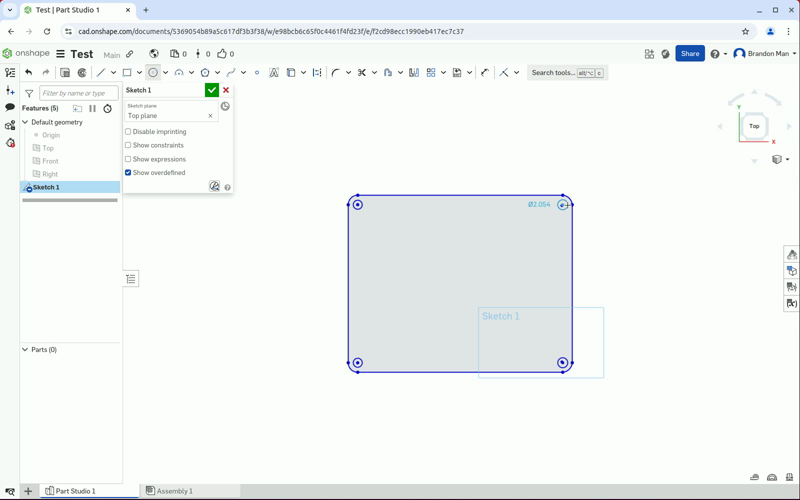
scroll(6)
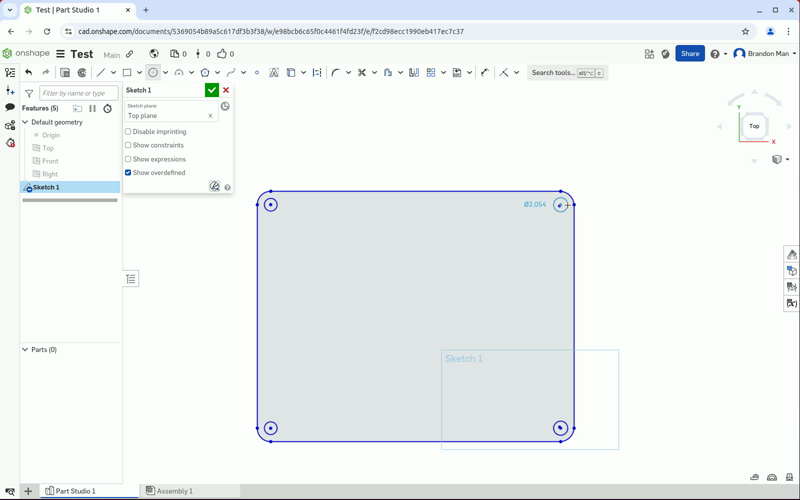
scroll(6)
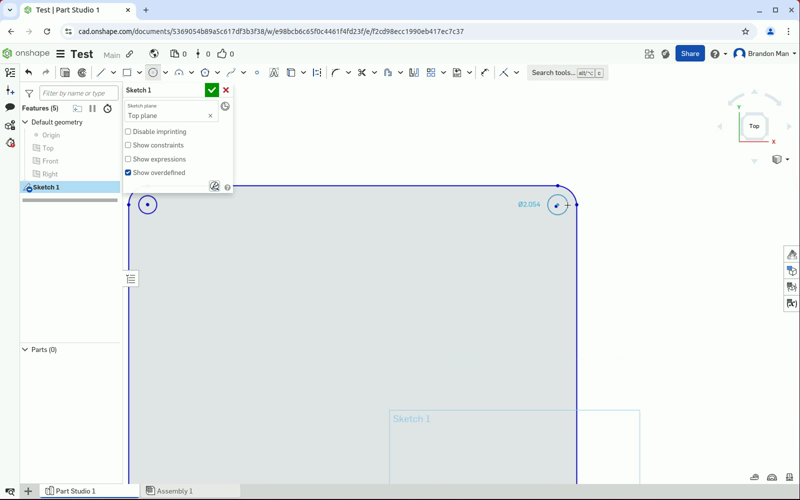
scroll(6)
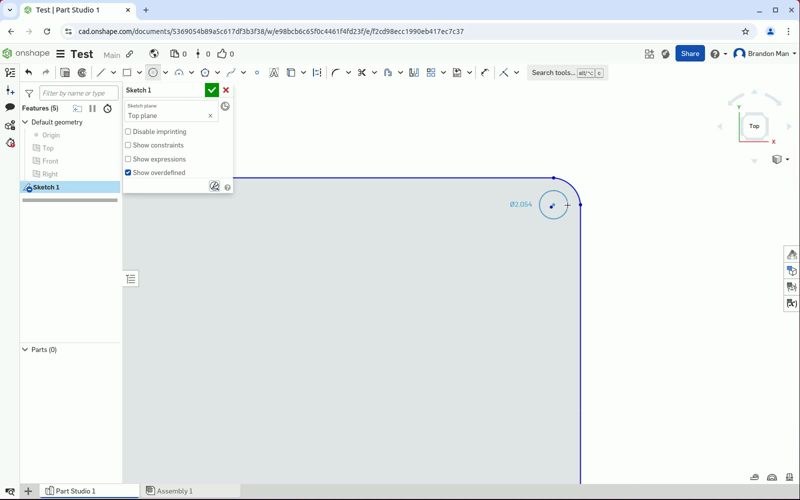
scroll(6)
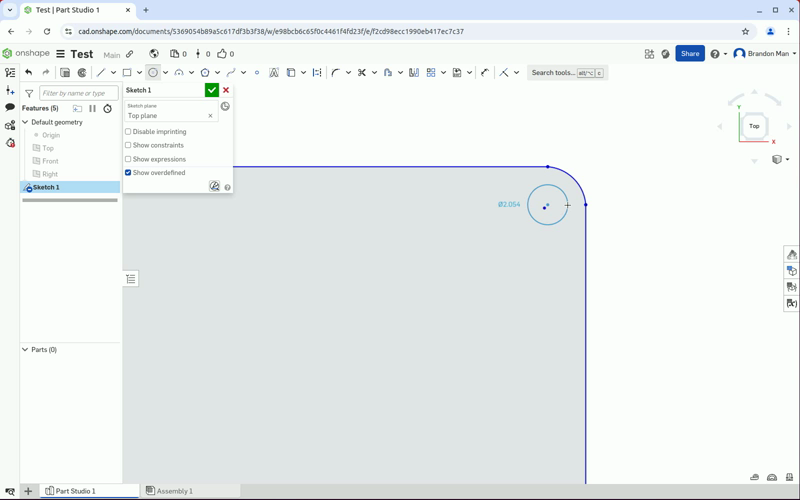
scroll(6)
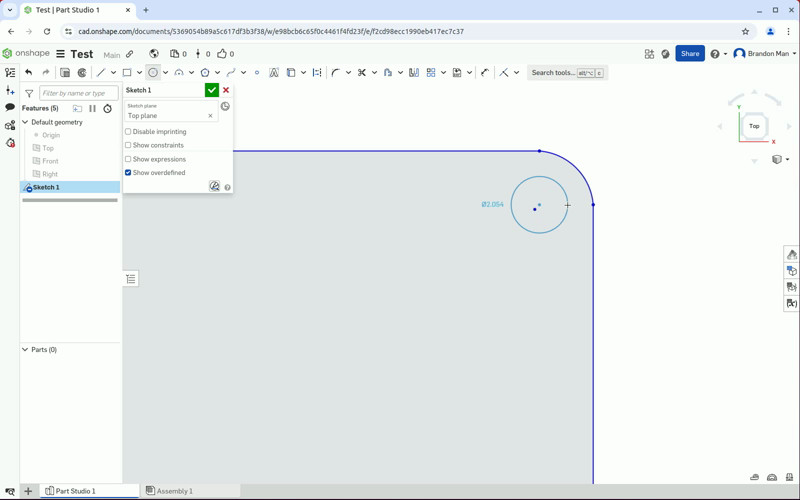
scroll(6)
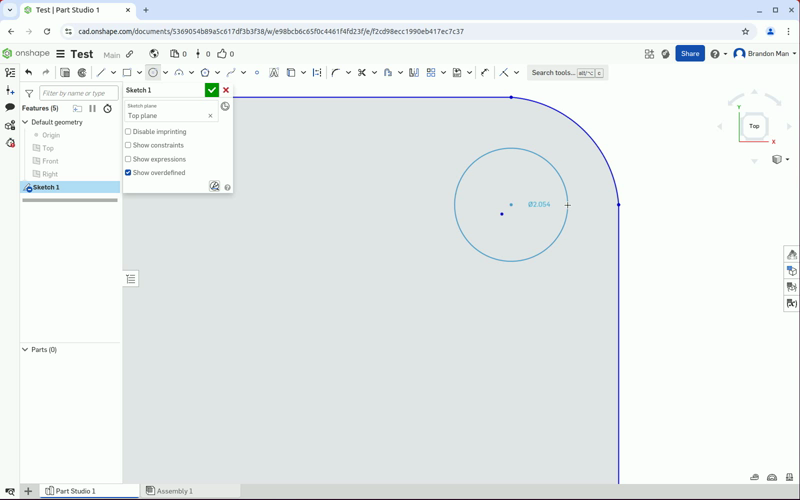
click(567, 204)
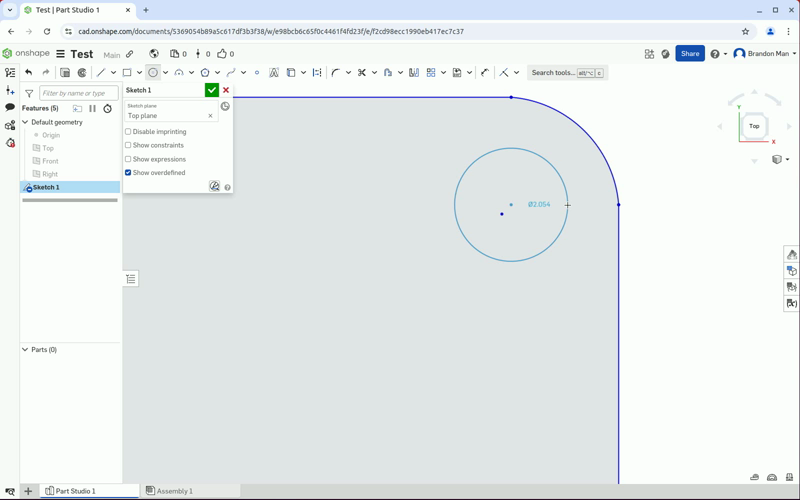
scroll(-6)
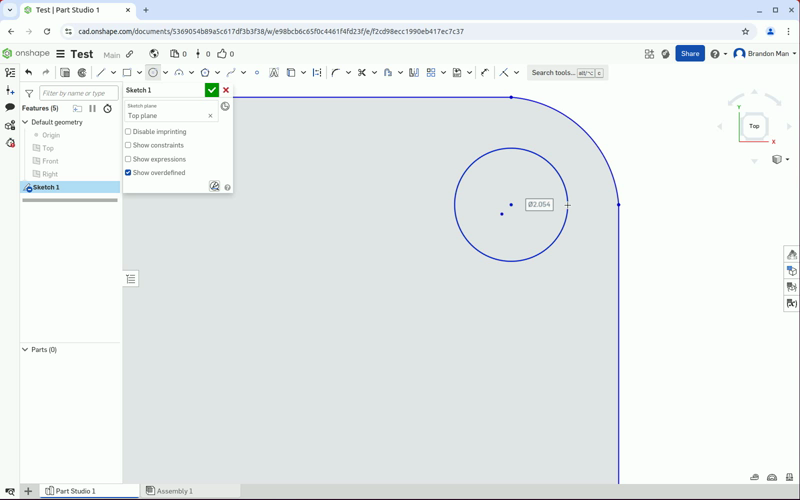
scroll(-6)
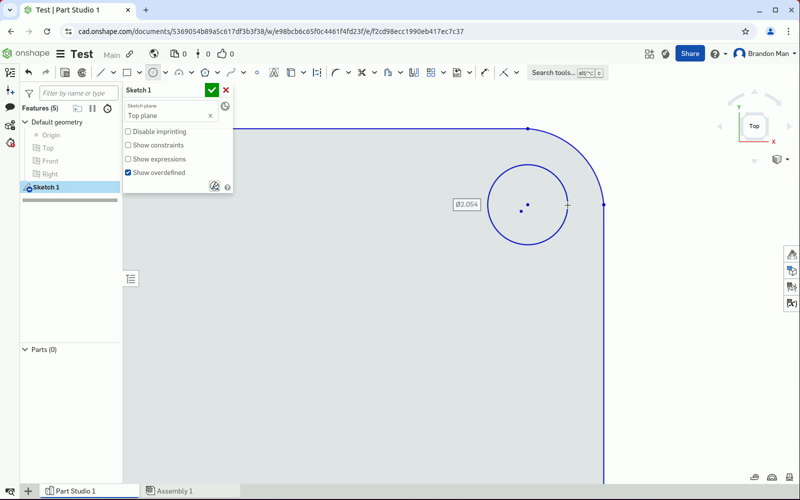
scroll(-6)
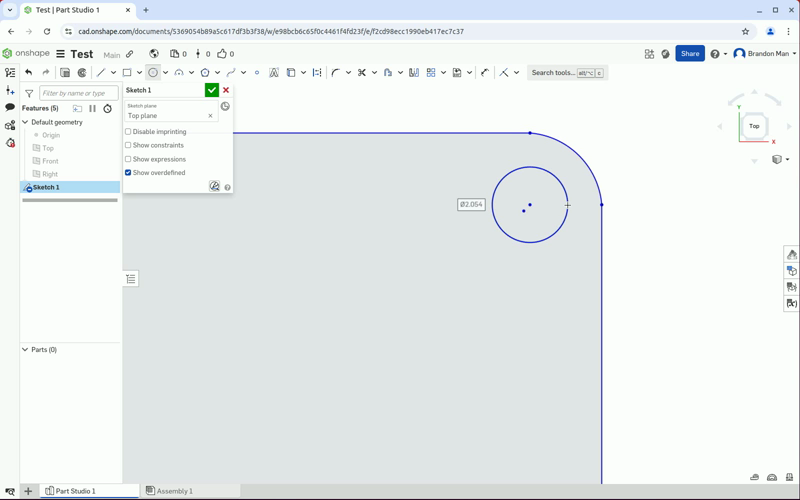
scroll(-6)
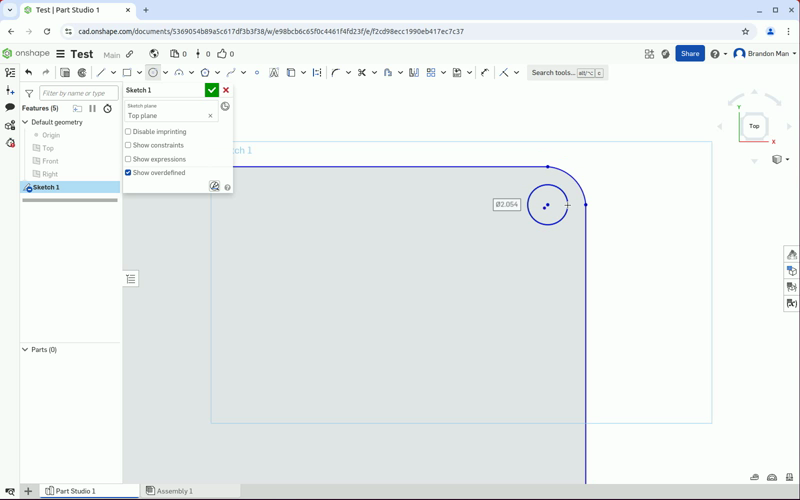
scroll(-6)
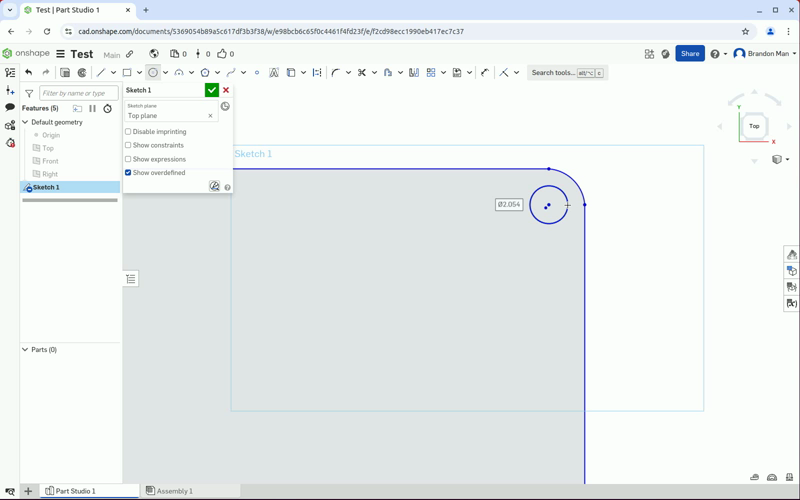
scroll(-6)
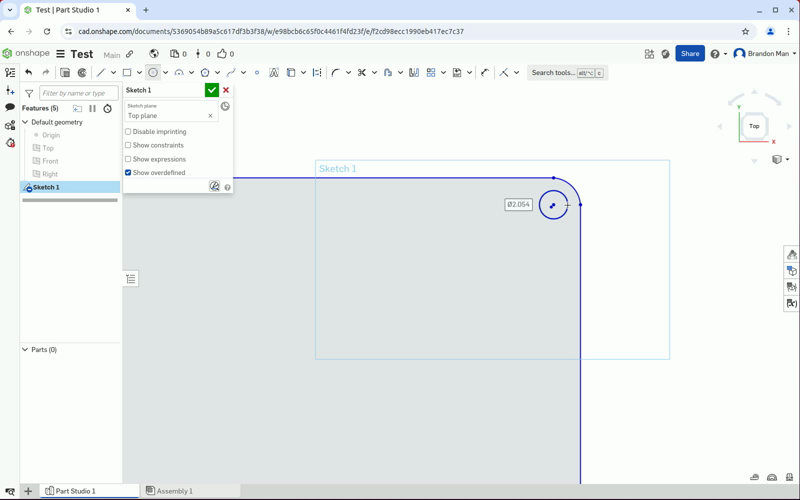
scroll(-6)
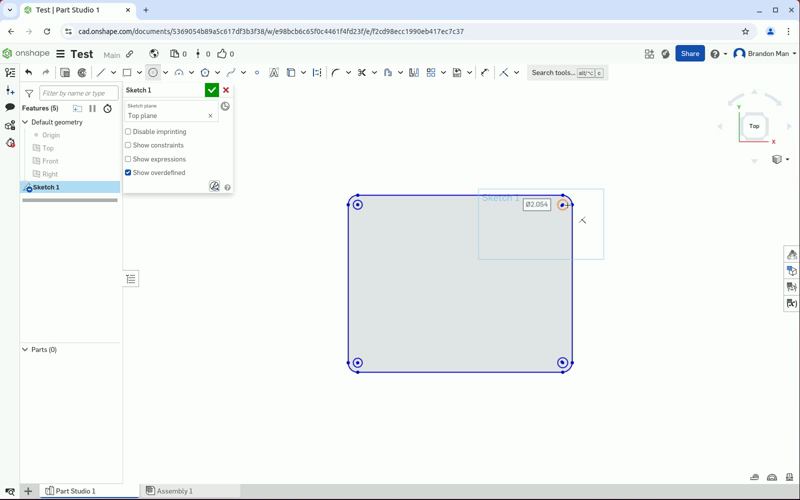
key(esc)
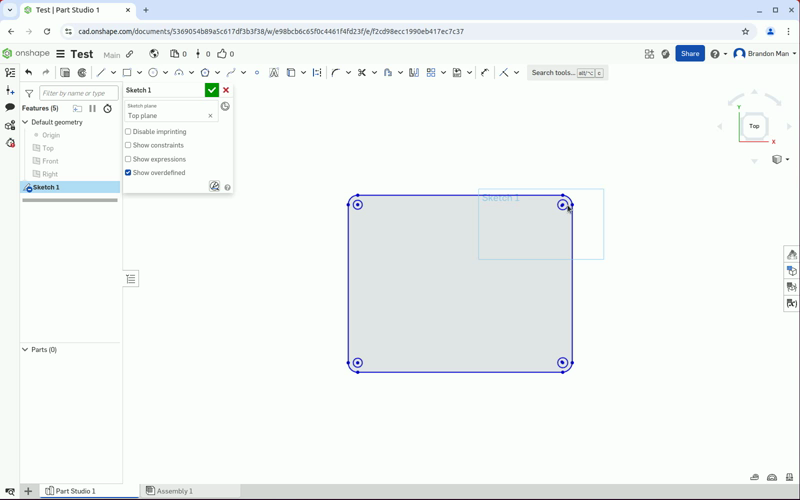
mouse_move(443, 273)
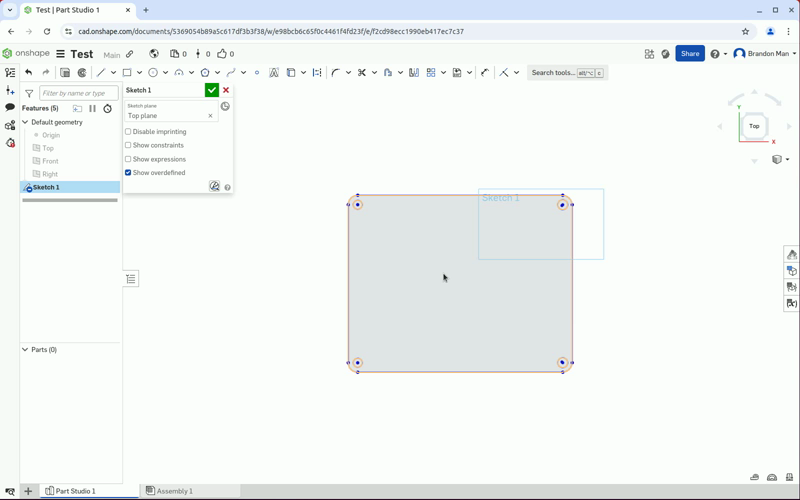
click(443, 273)
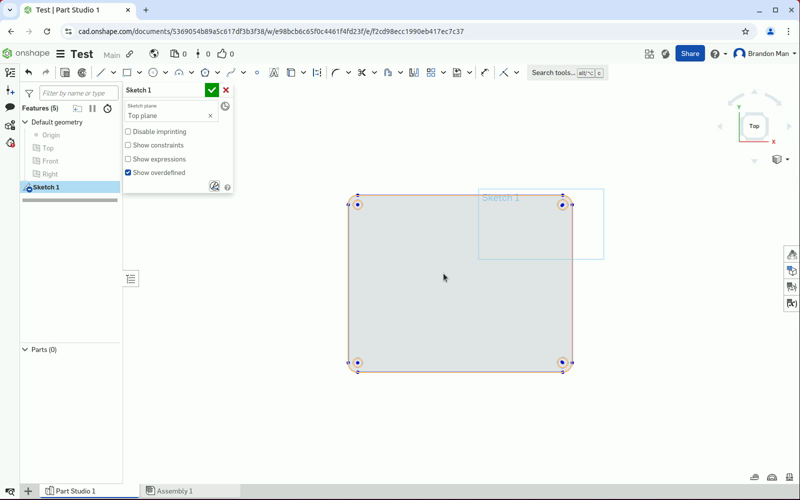
mouse_move(73, 352)
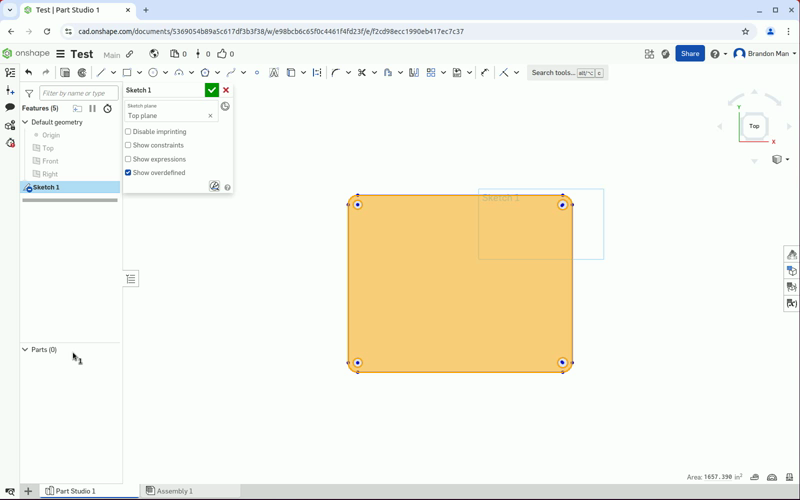
key(shift+y)
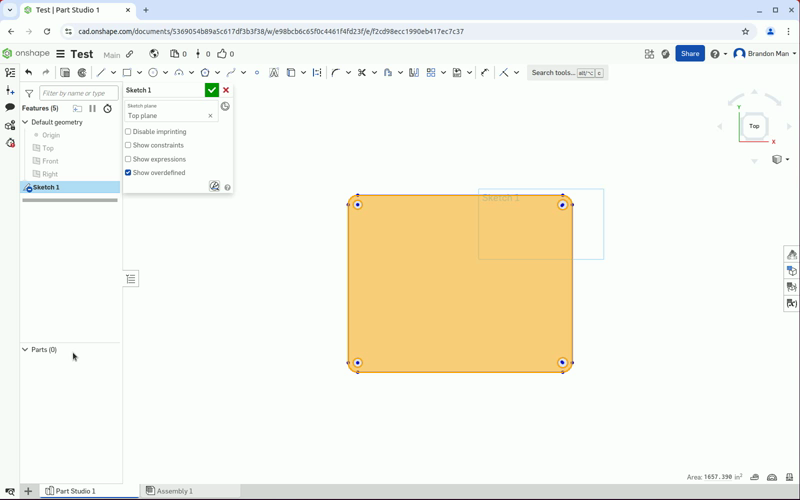
key(shift+e)
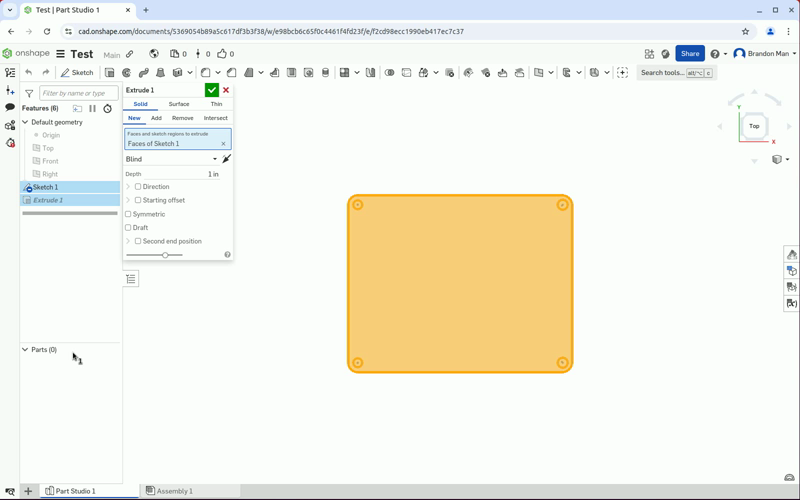
mouse_move(143, 106)
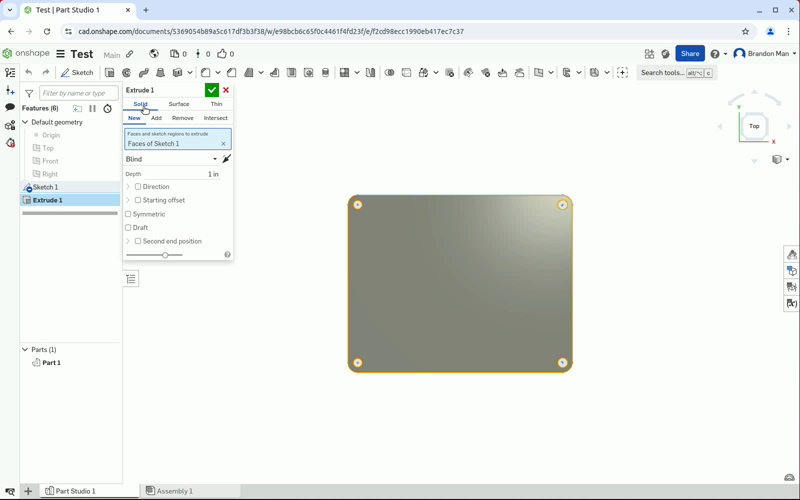
click(143, 106)
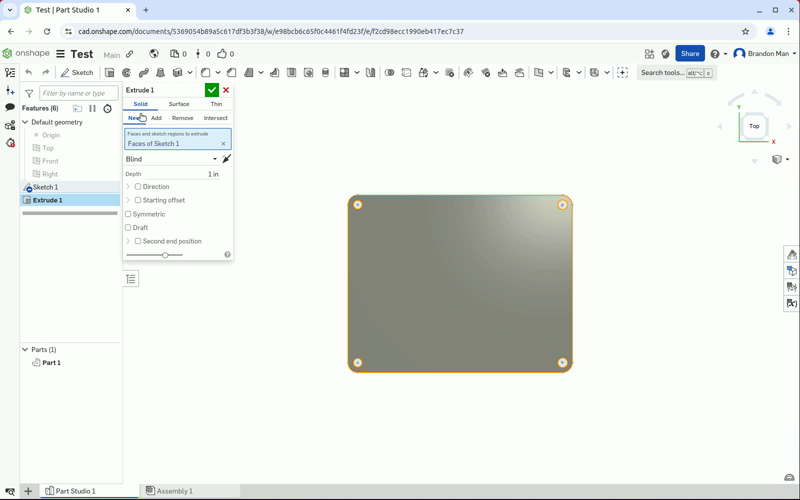
mouse_move(137, 120)
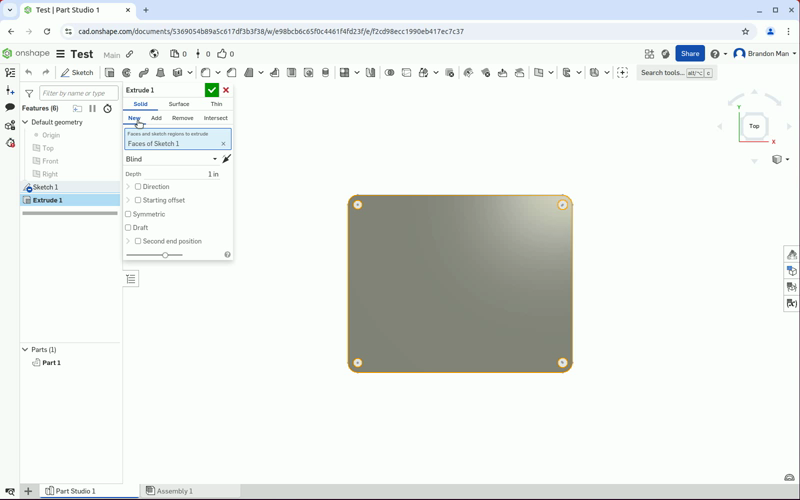
click(137, 120)
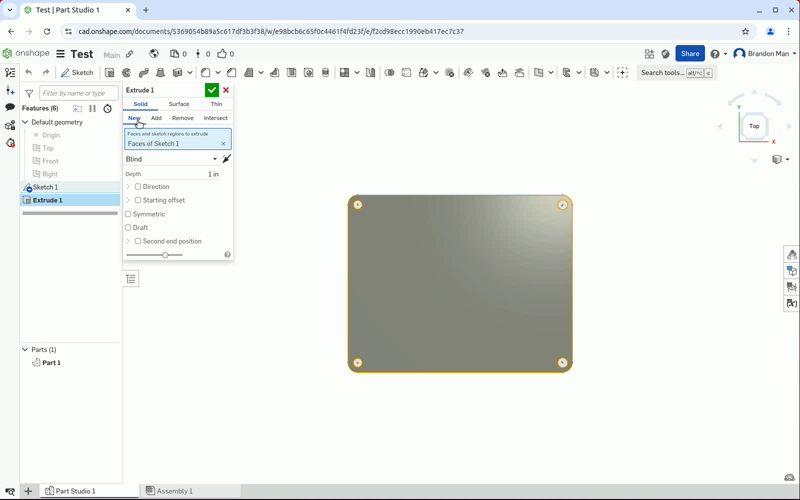
key(tab, 4)
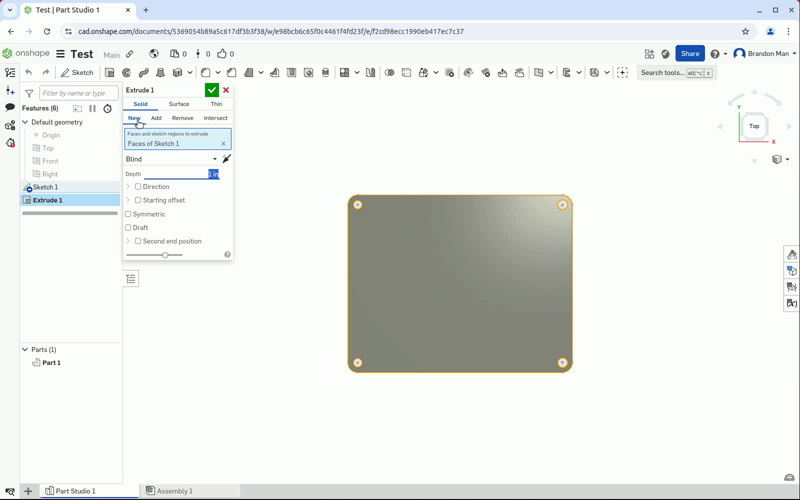
text(0.963)
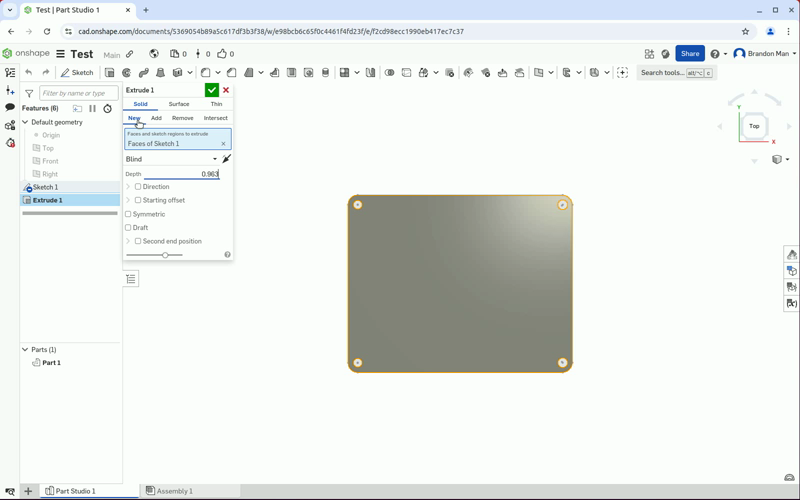
key(enter)
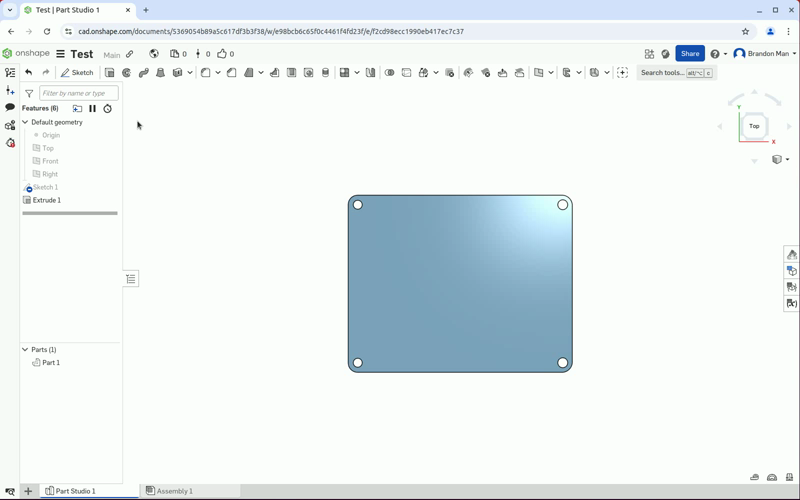
key(shift+h)
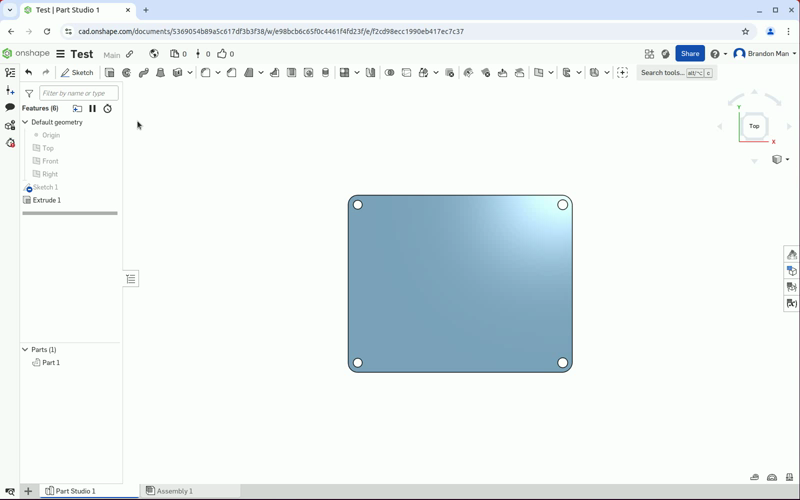
key(shift+h)
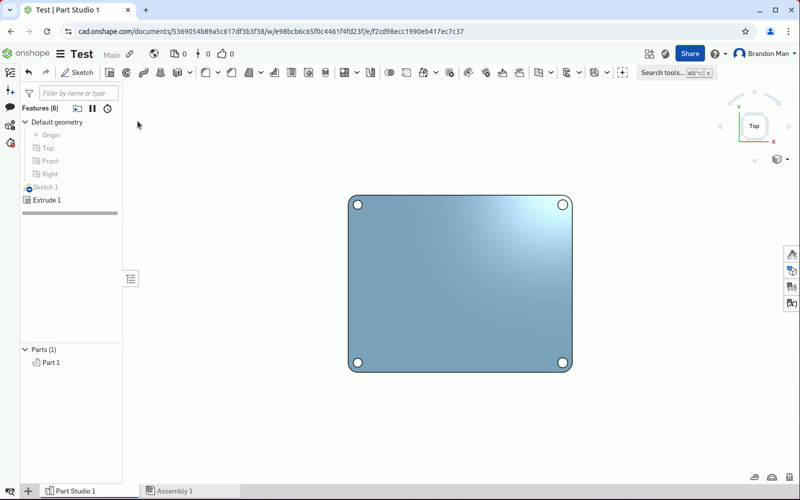
mouse_move(73, 189)
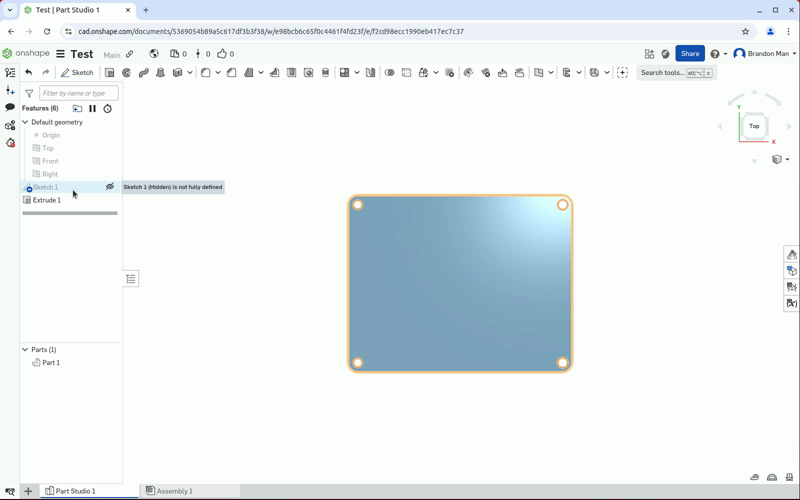
click(73, 189)
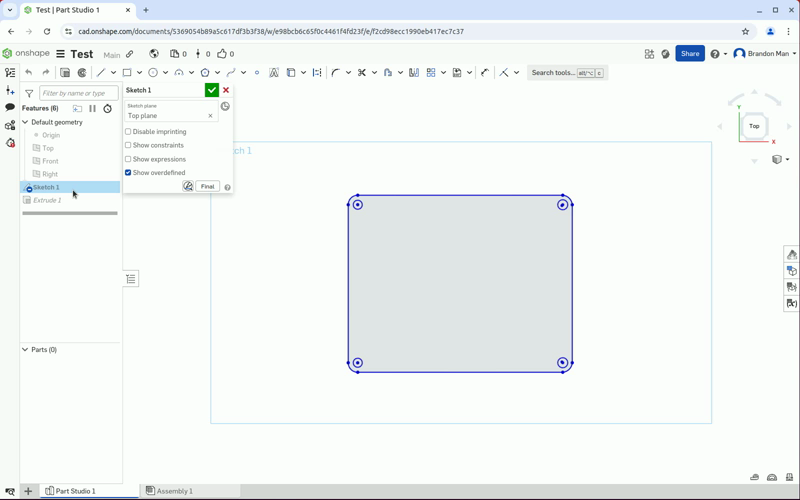
mouse_move(229, 92)
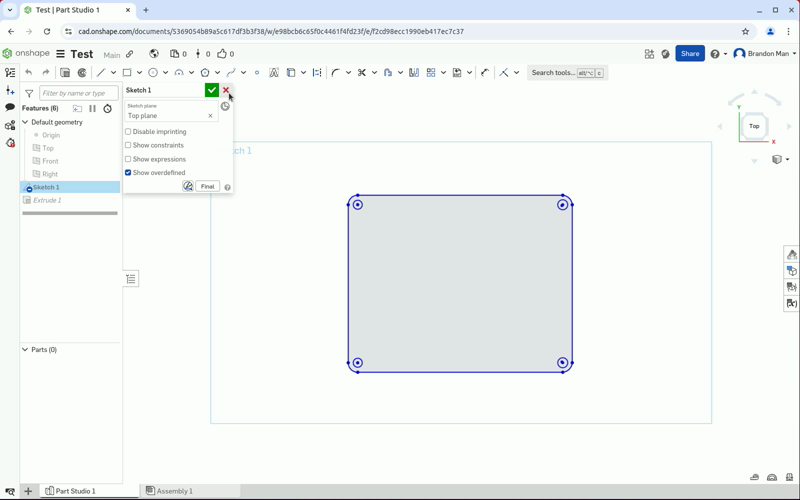
click(229, 92)
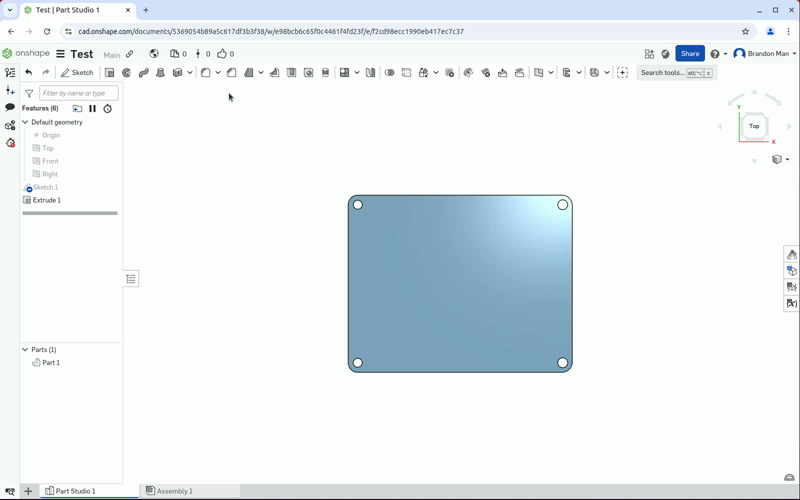
mouse_move(541, 75)
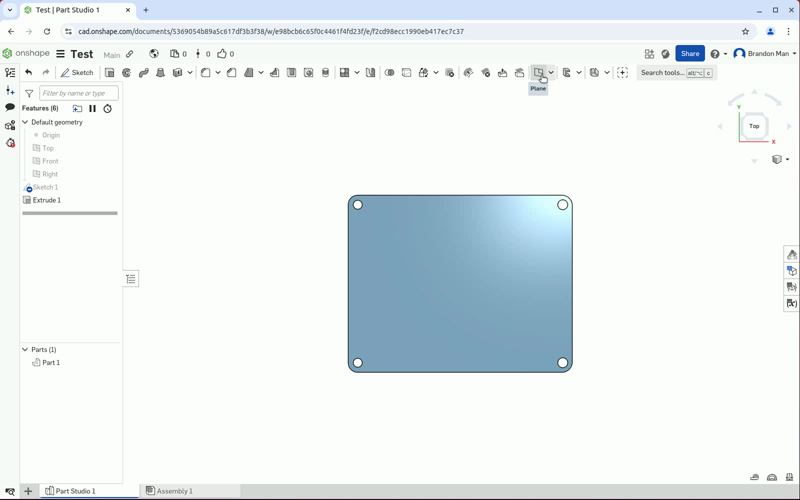
click(541, 75)
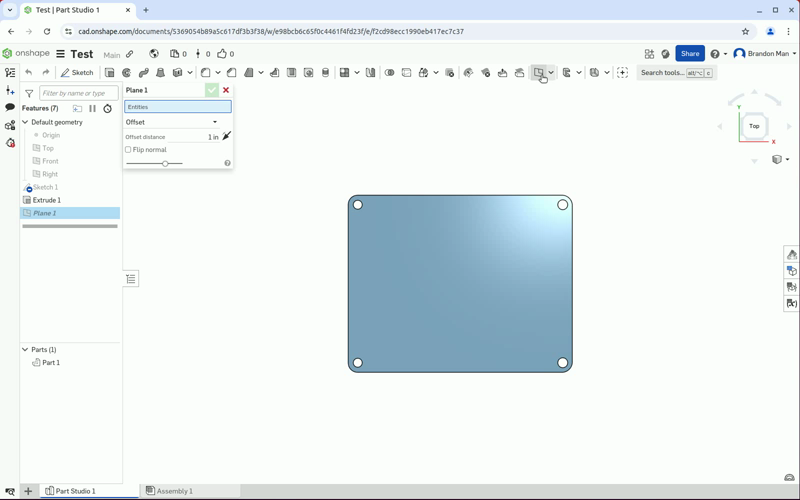
mouse_move(73, 150)
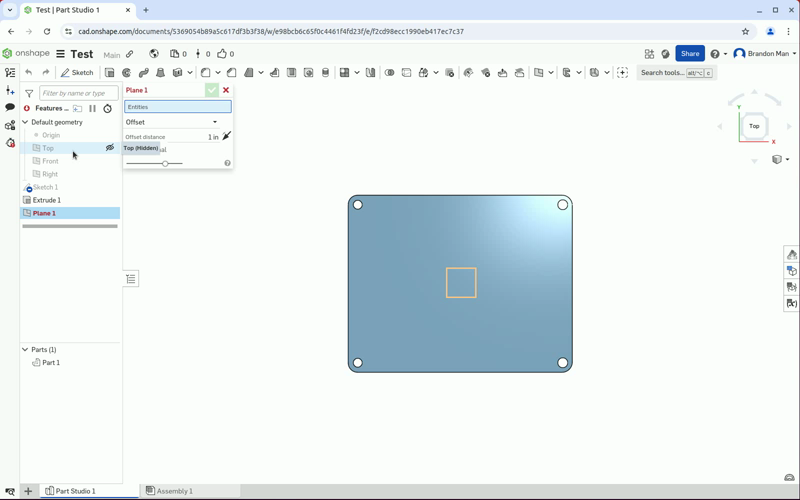
click(73, 150)
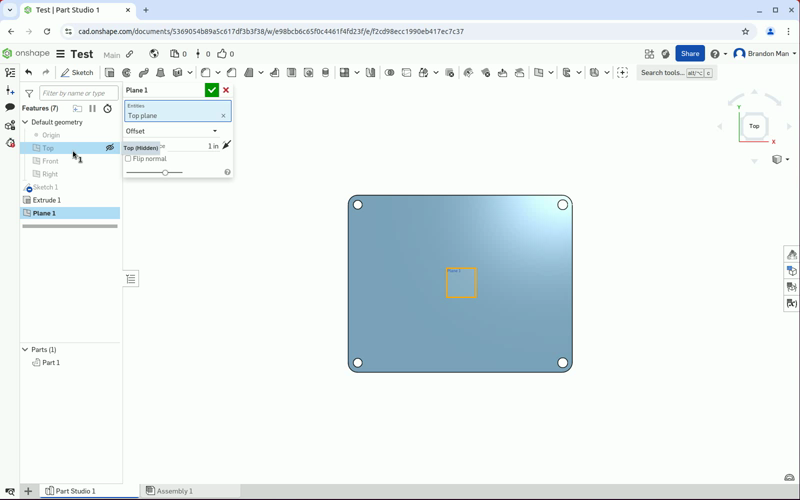
key(tab, 2)
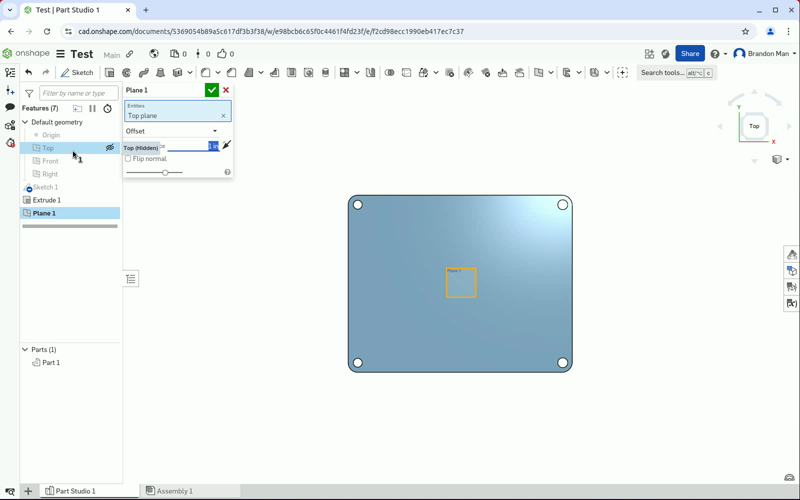
text(0.955)
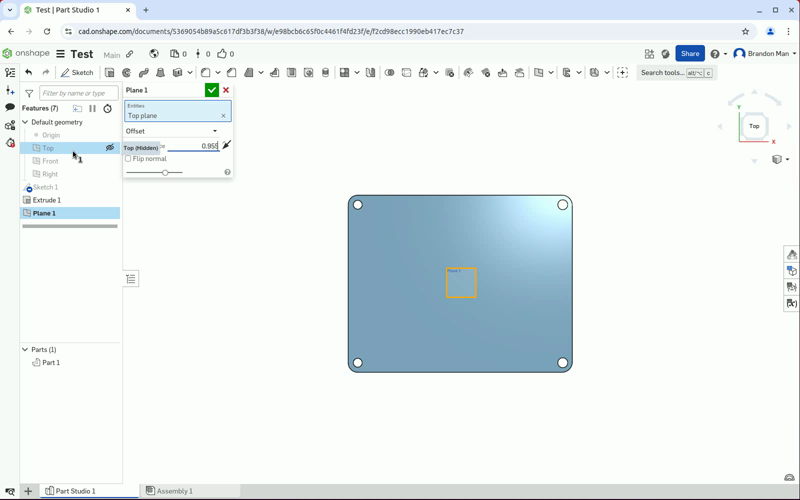
key(enter, 2)
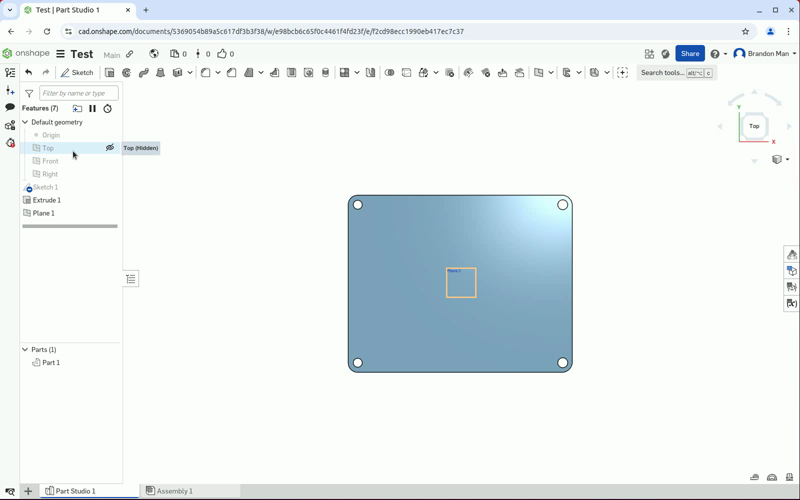
key(shift+s)
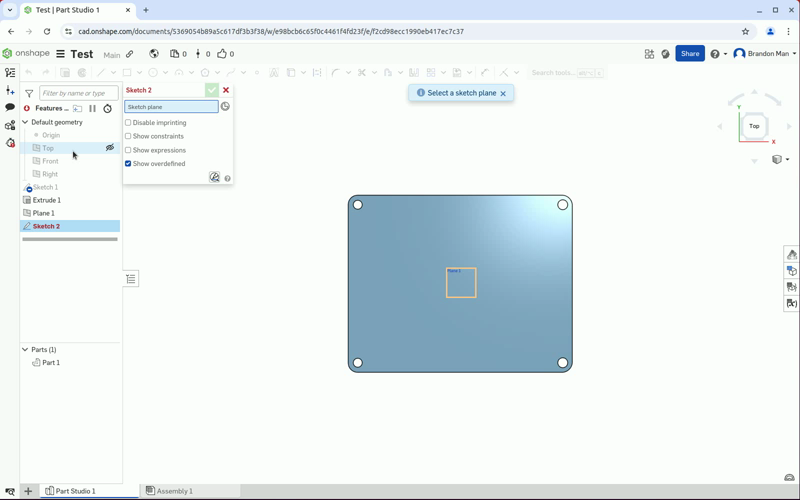
mouse_move(73, 215)
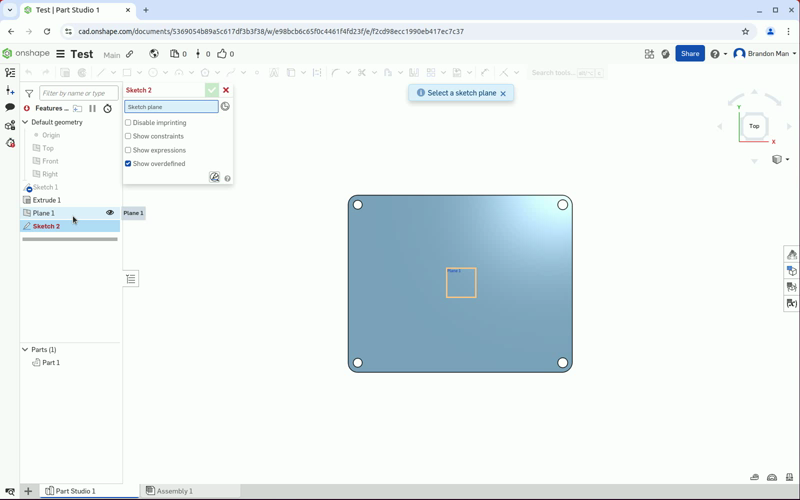
click(73, 215)
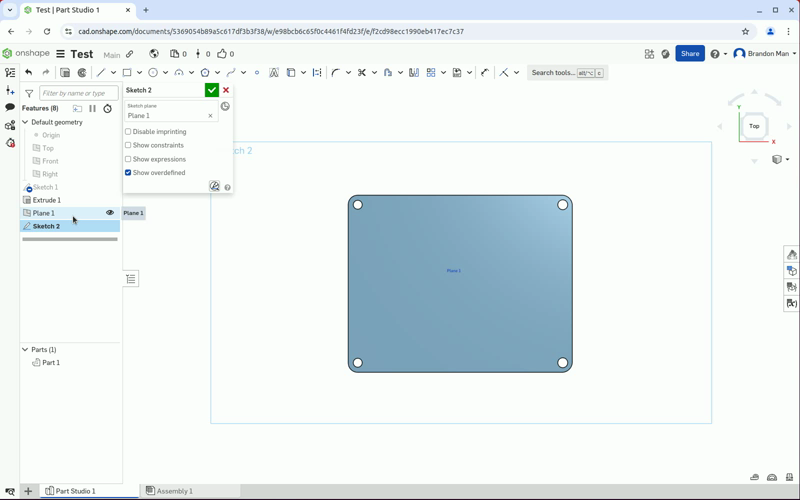
mouse_move(73, 352)
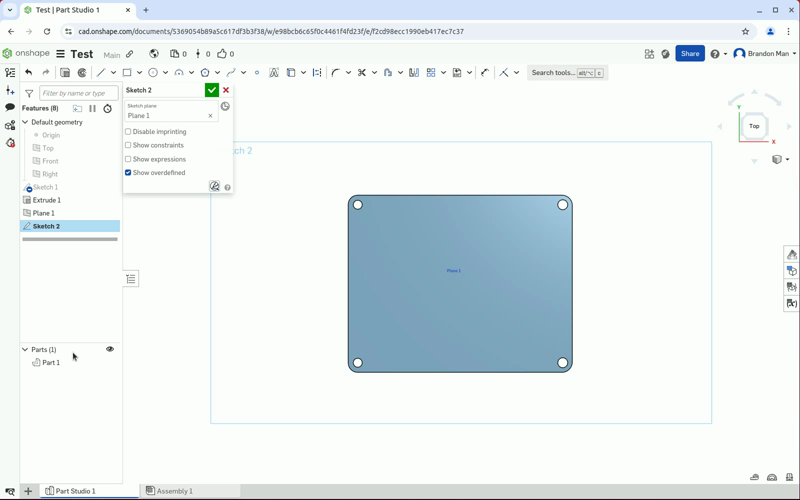
key(y)
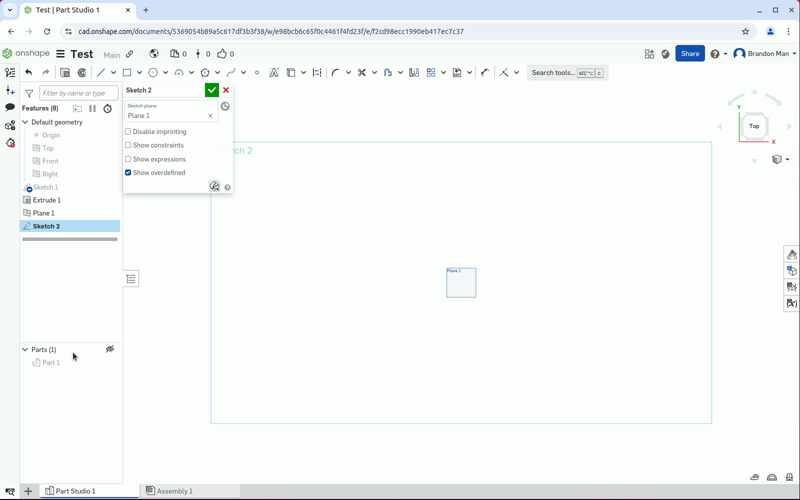
key(l)
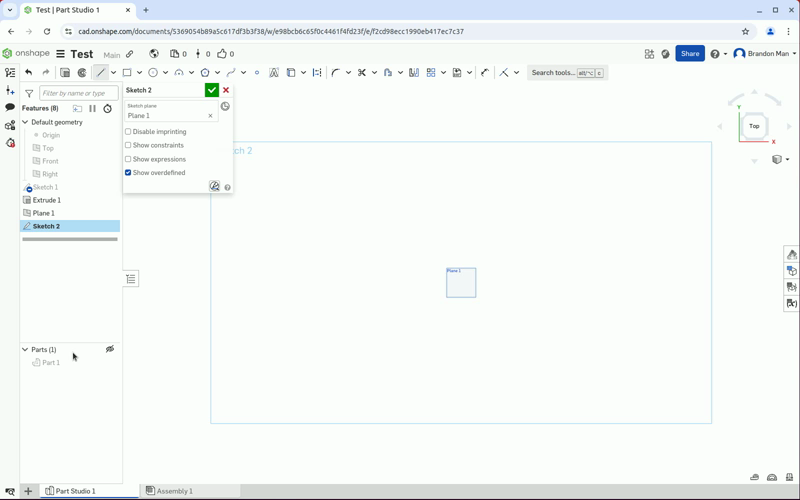
key_down(shift)
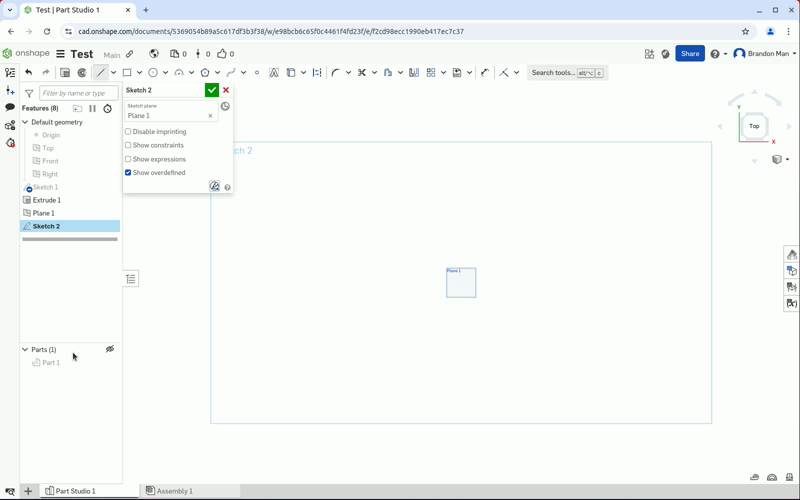
mouse_move(531, 326)
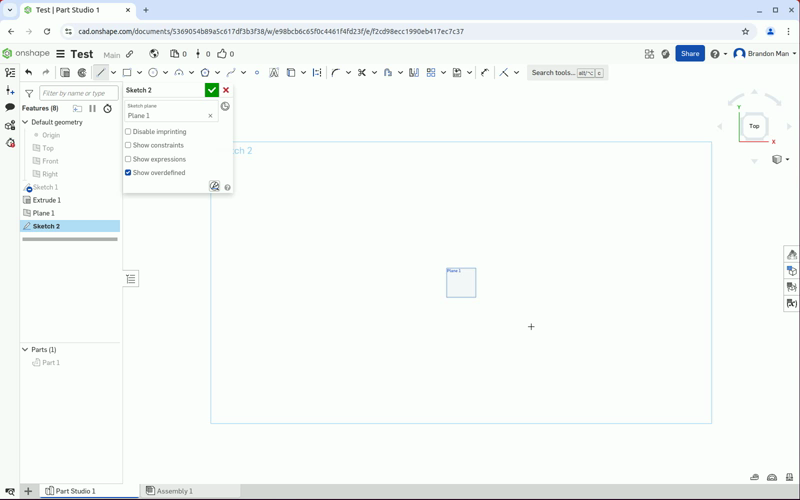
click(531, 326)
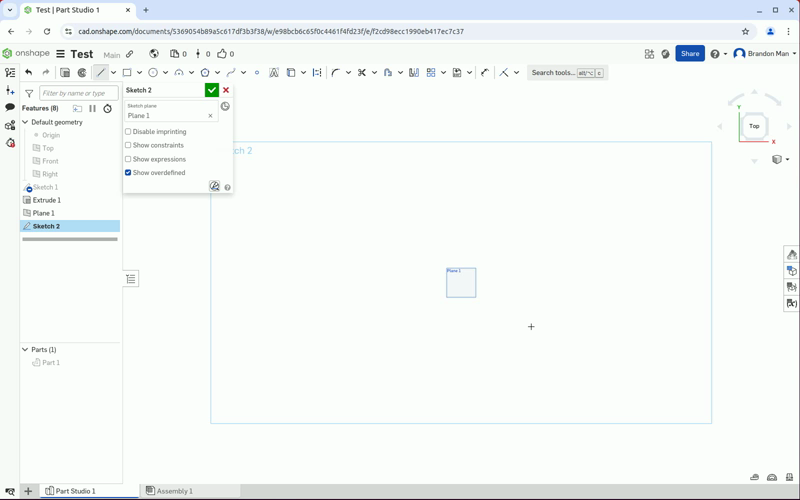
key_up(shift)
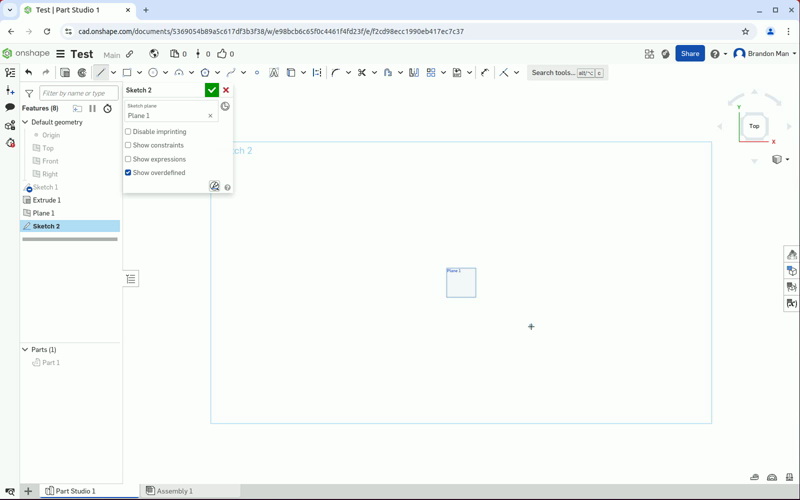
key_down(shift)
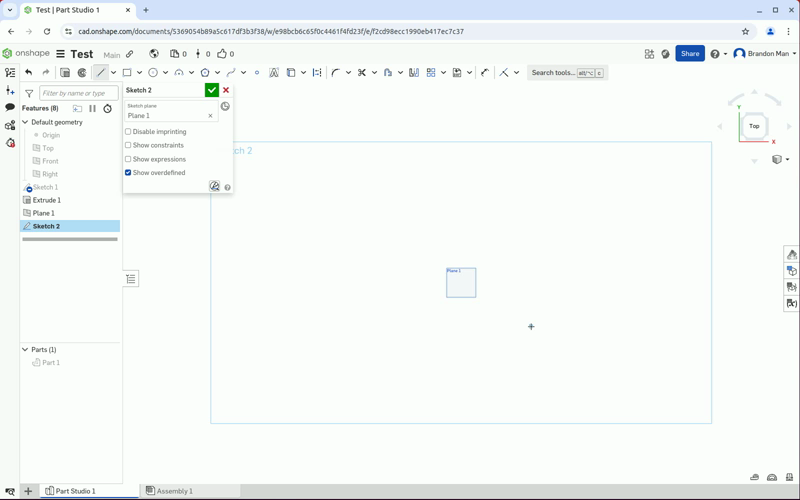
mouse_move(561, 326)
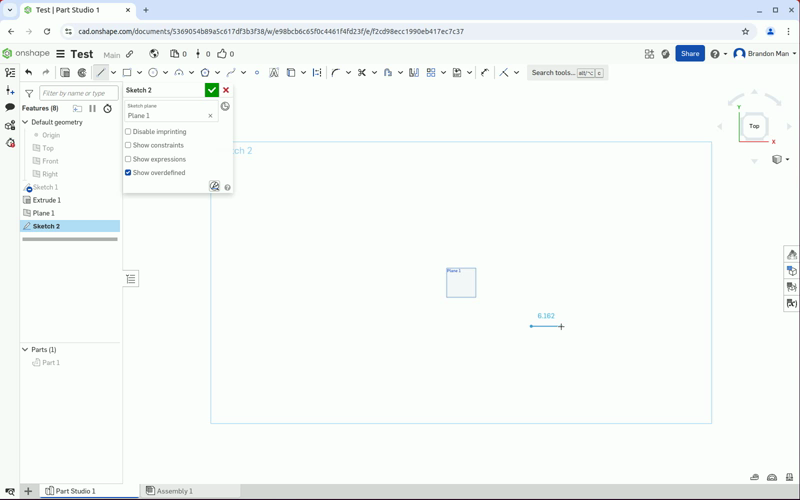
mouse_move(550, 326)
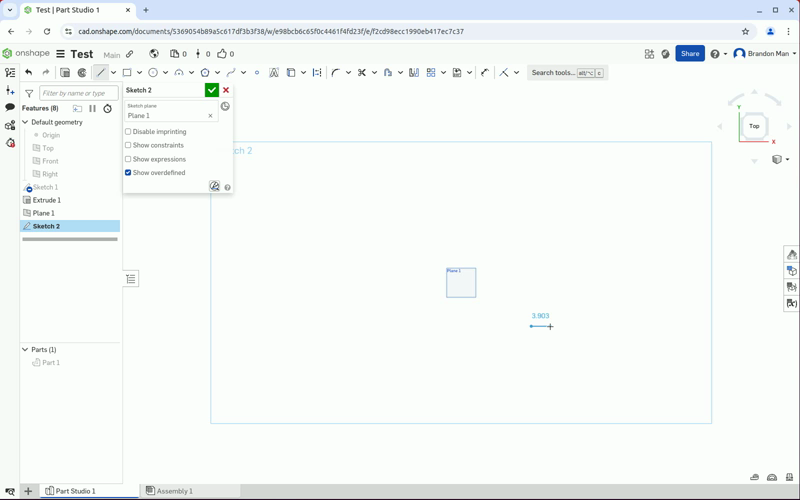
click(550, 326)
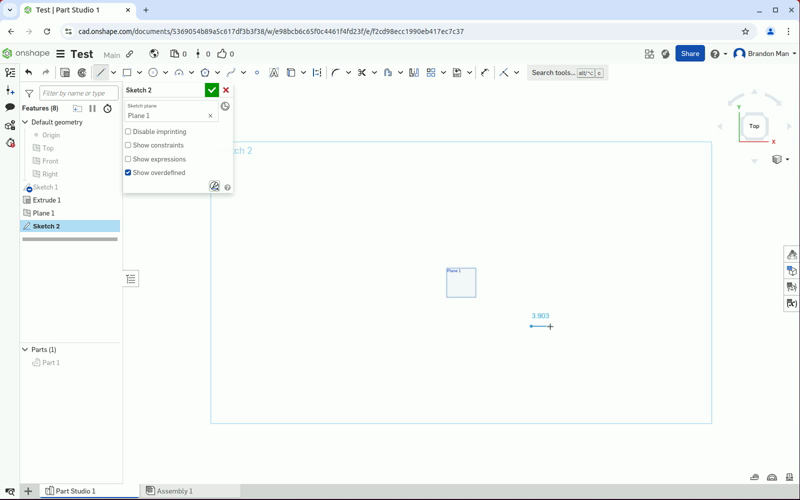
key_up(shift)
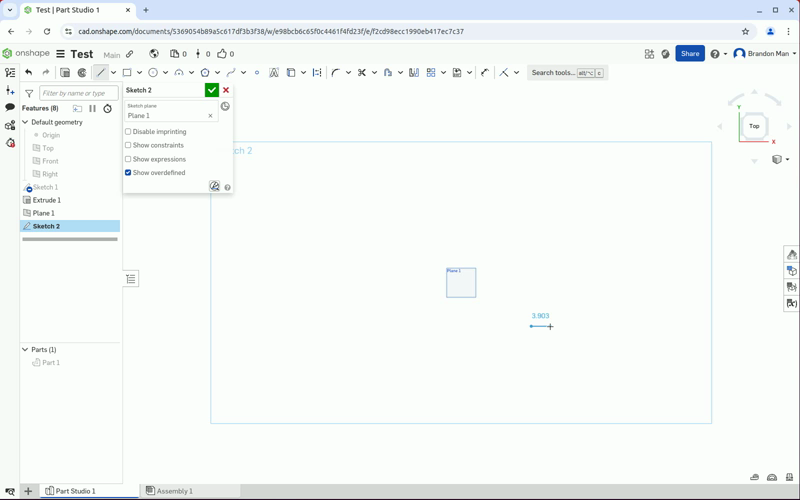
key_down(shift)
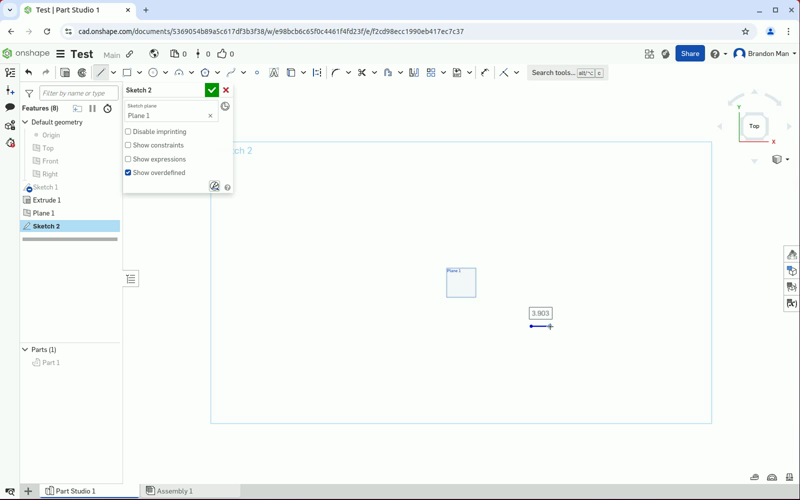
mouse_move(580, 326)
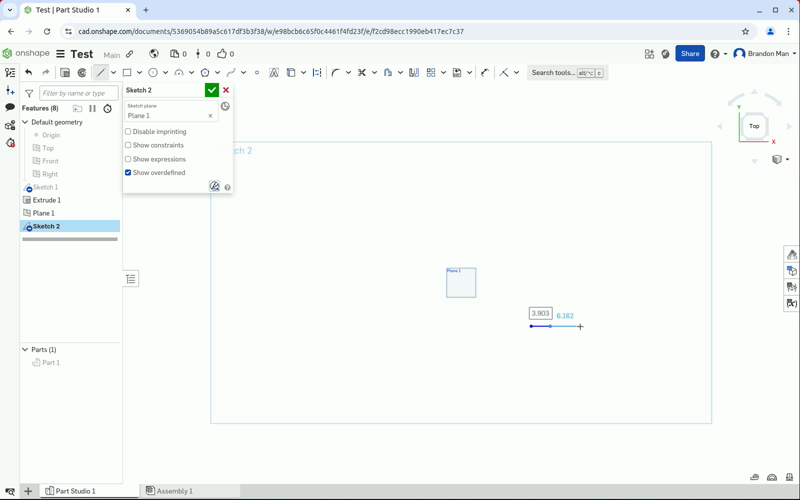
mouse_move(550, 277)
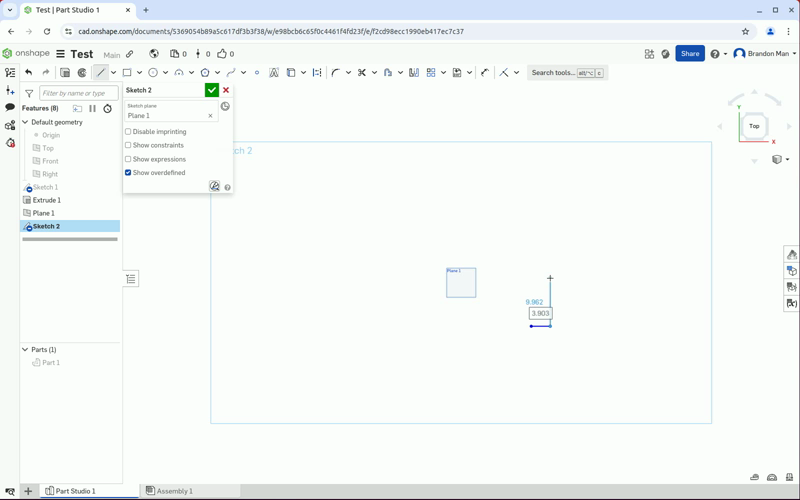
click(550, 277)
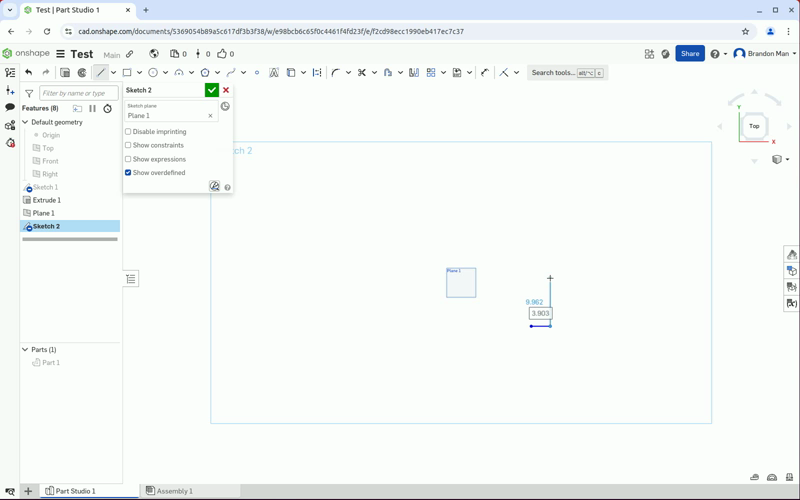
key_up(shift)
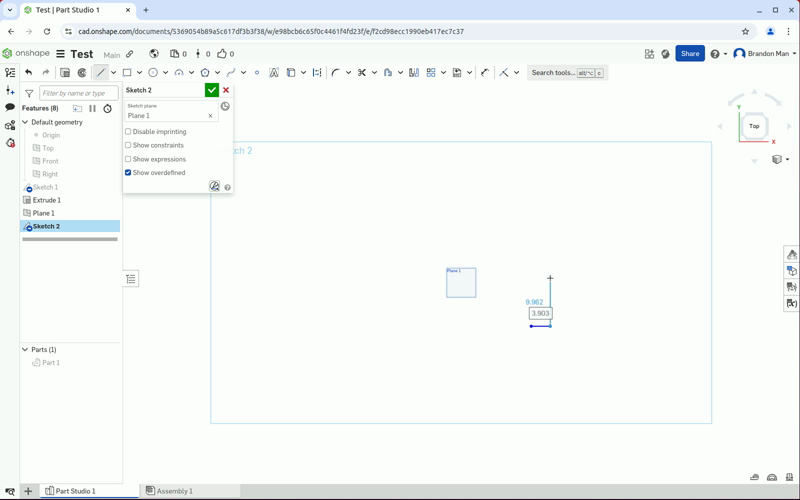
key_down(shift)
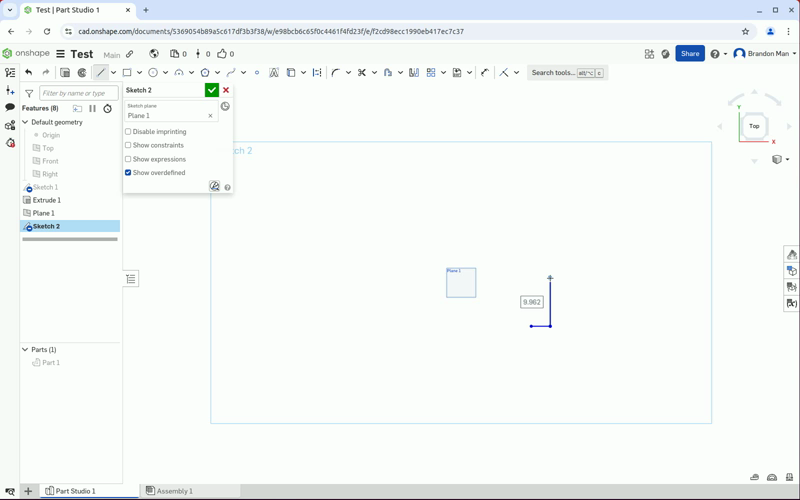
mouse_move(580, 277)
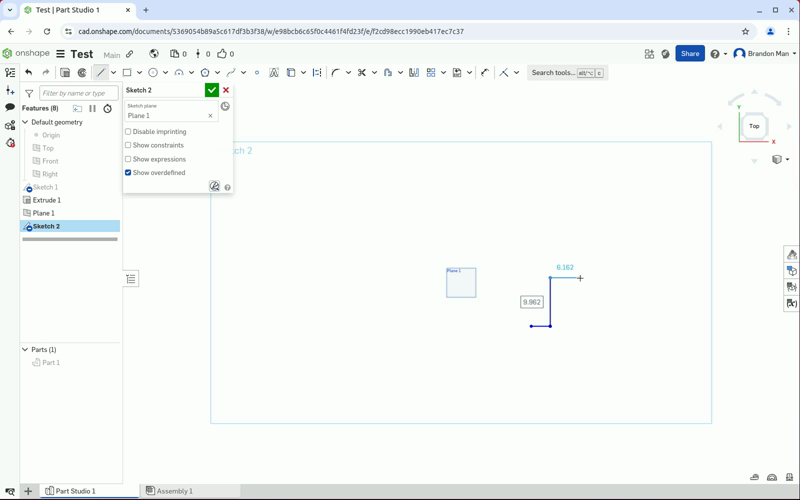
mouse_move(531, 277)
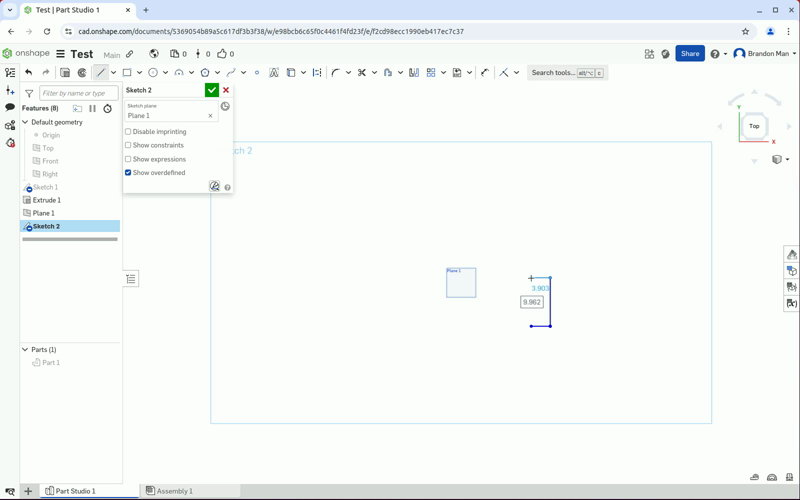
click(531, 277)
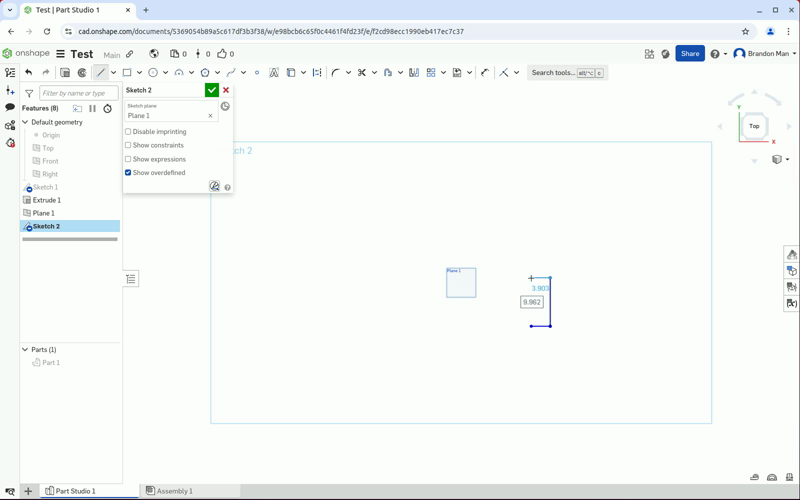
key_up(shift)
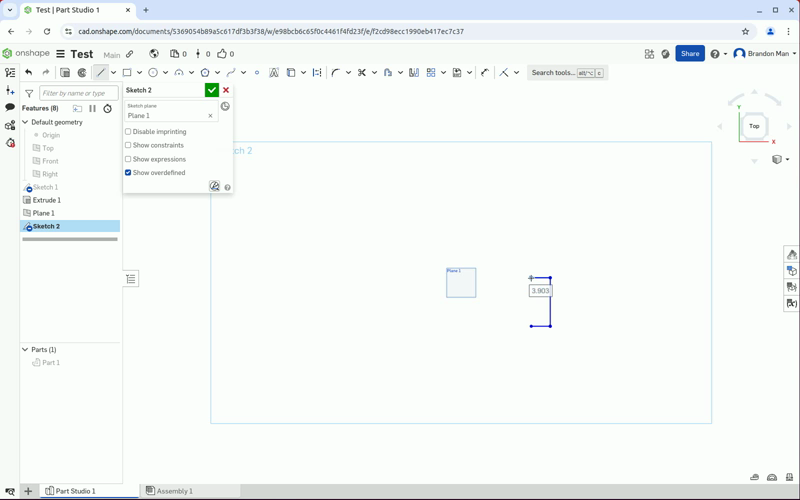
mouse_move(561, 277)
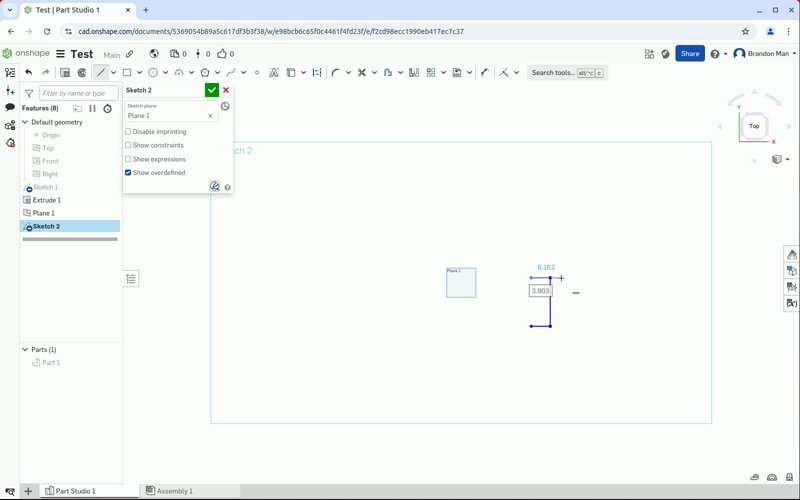
key_down(shift)
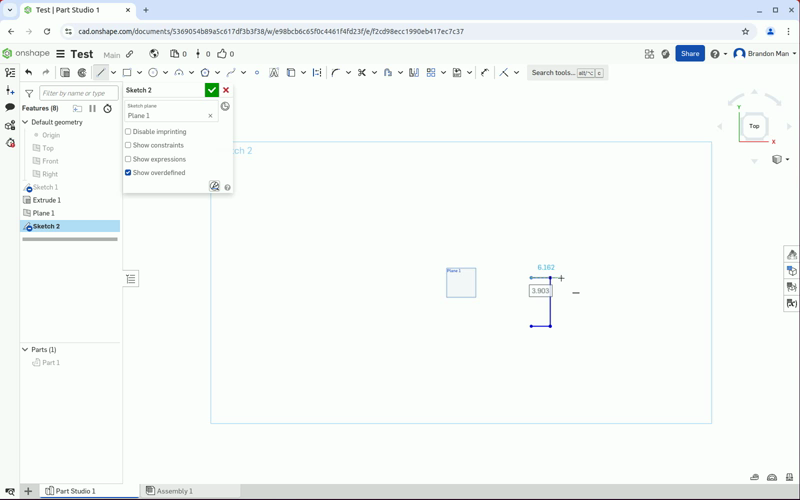
mouse_move(531, 326)
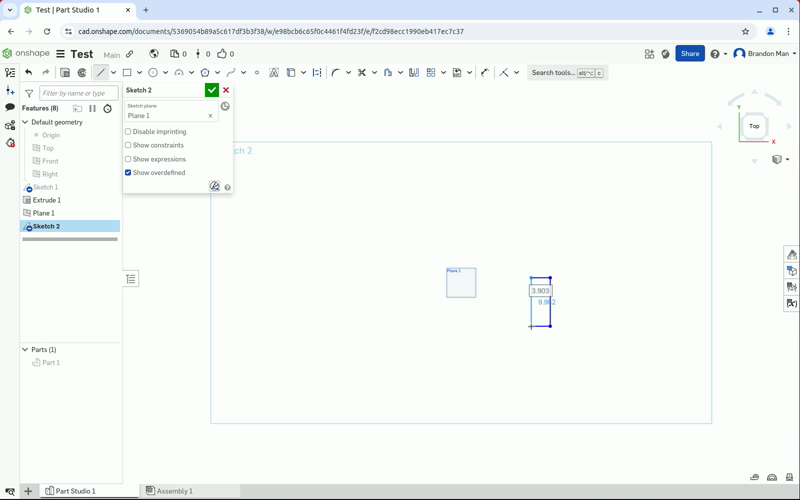
key_up(shift)
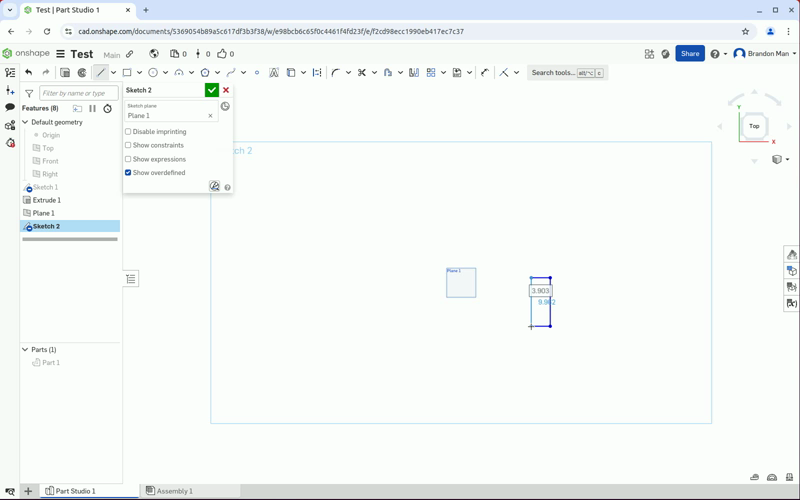
click(531, 326)
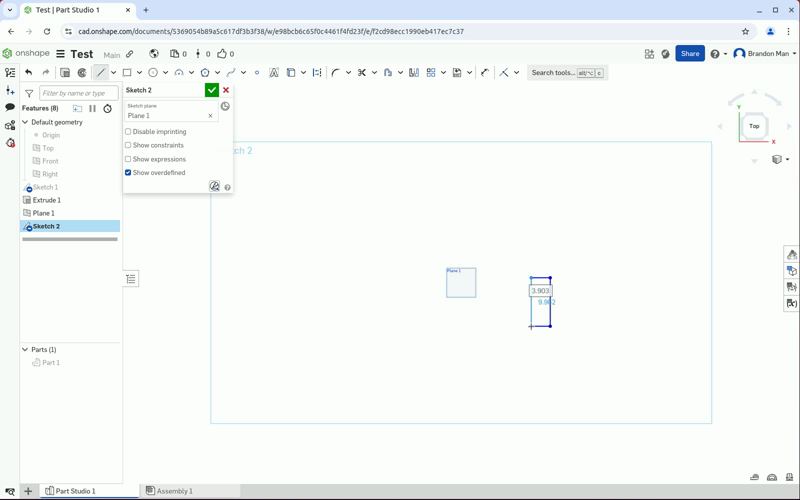
key(esc)
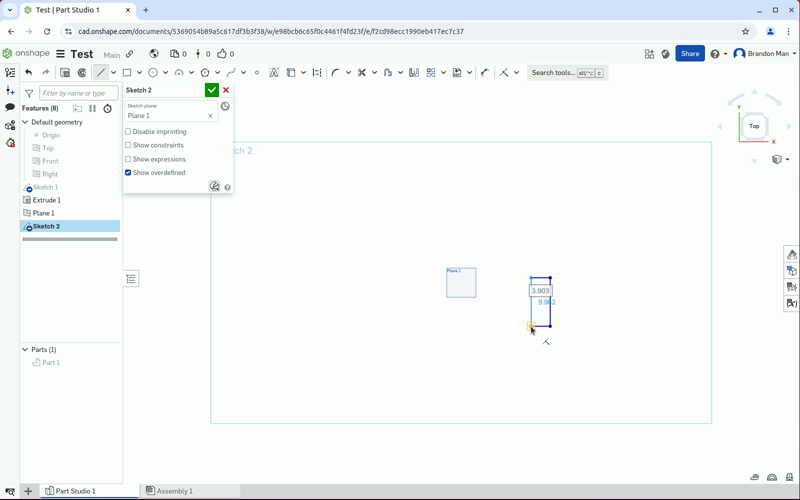
mouse_move(540, 278)
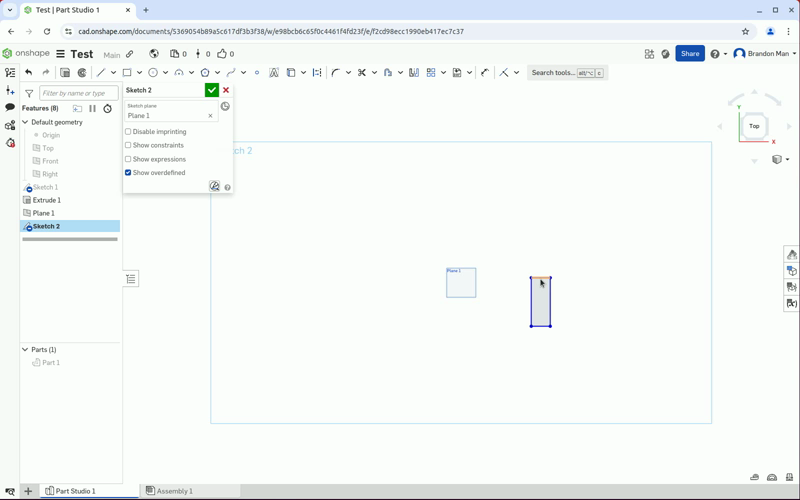
scroll(6)
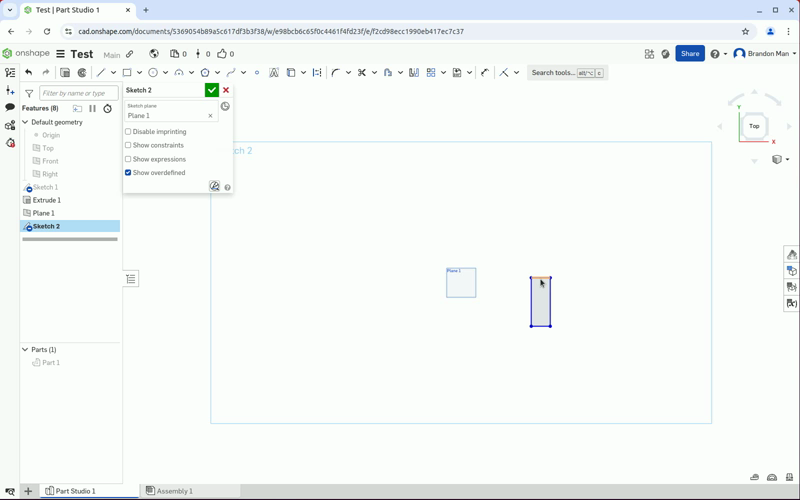
scroll(6)
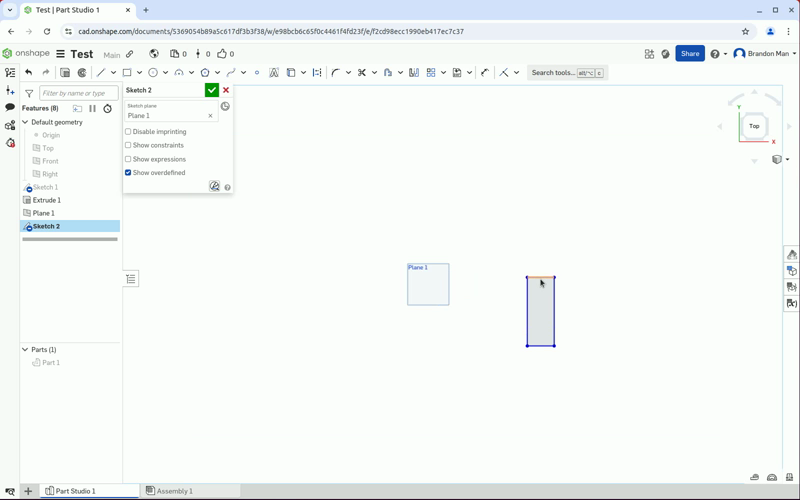
scroll(6)
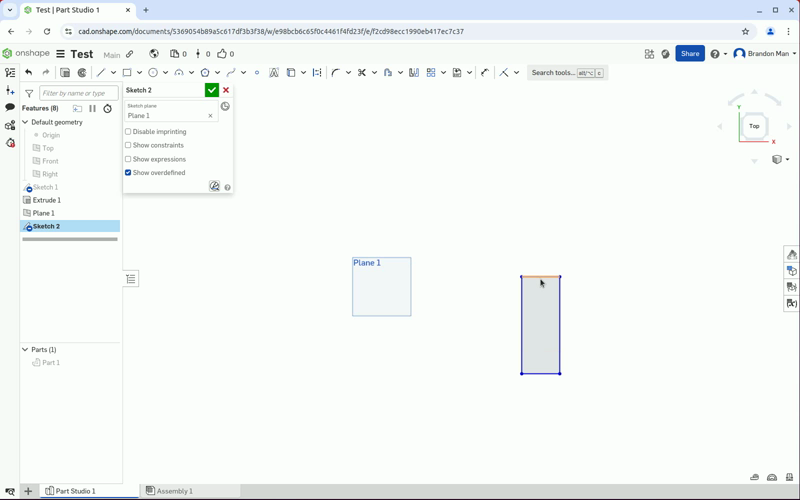
scroll(6)
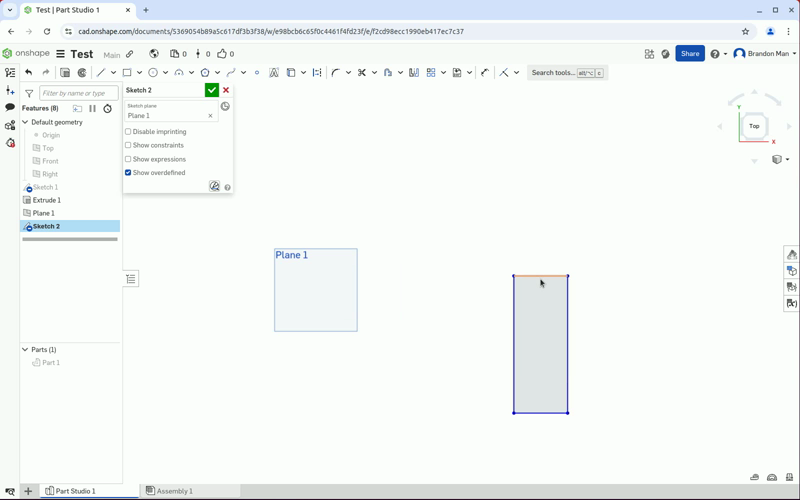
scroll(6)
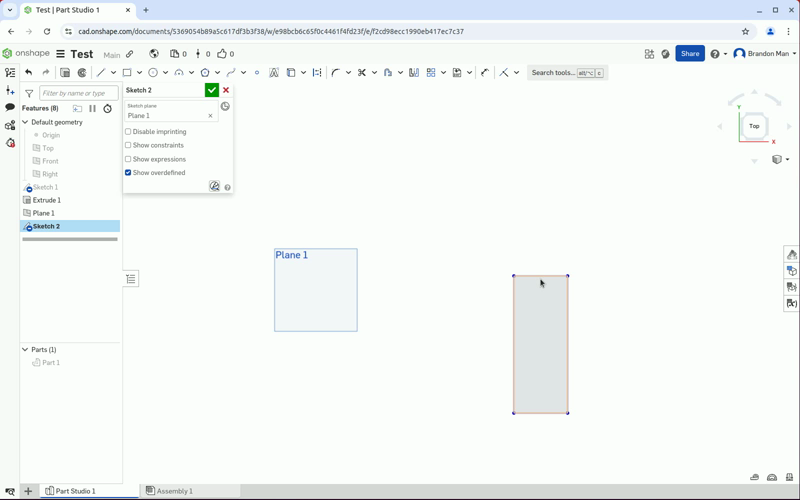
scroll(6)
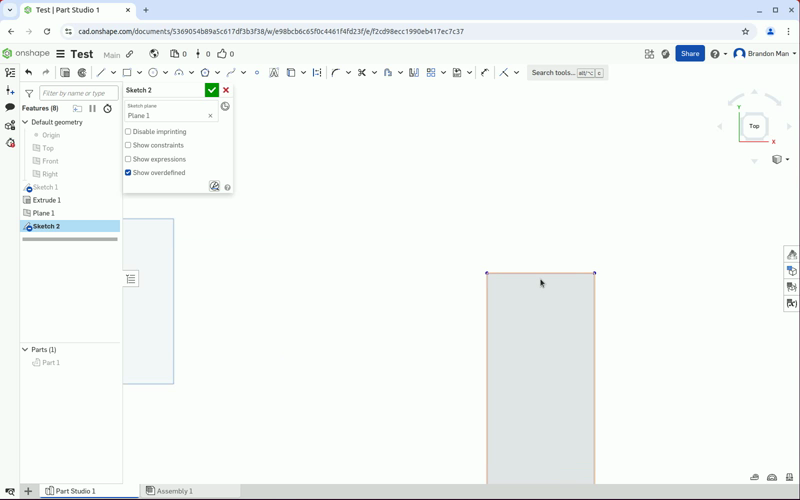
scroll(6)
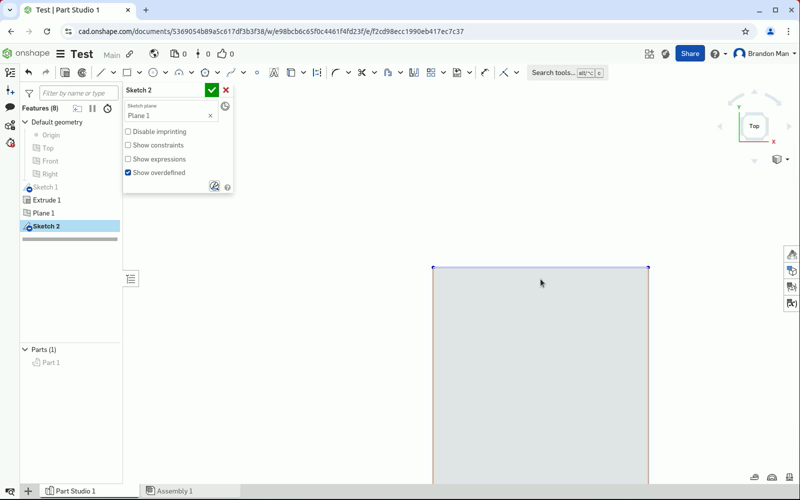
click(540, 278)
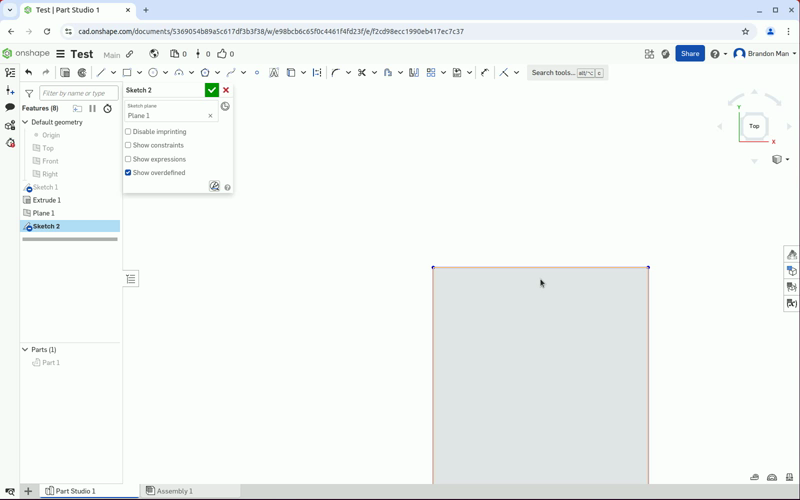
scroll(-6)
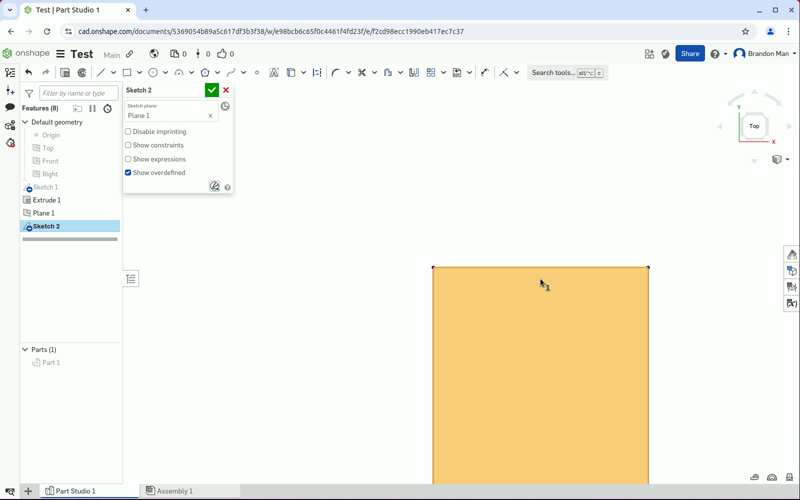
scroll(-6)
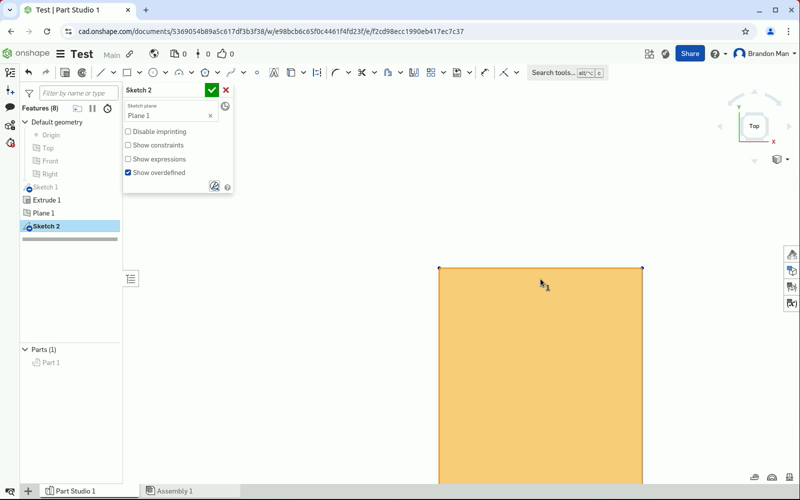
scroll(-6)
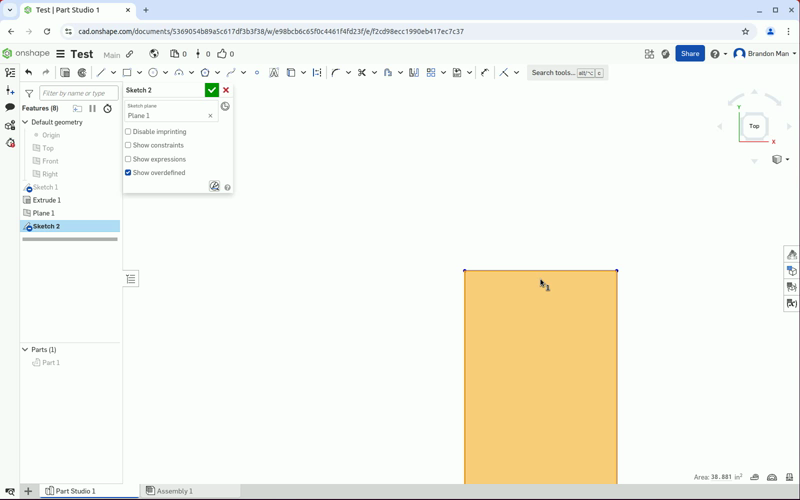
scroll(-6)
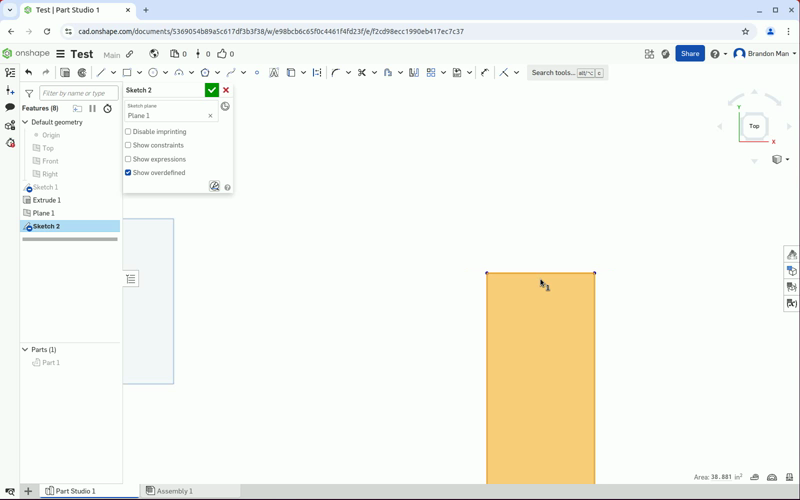
scroll(-6)
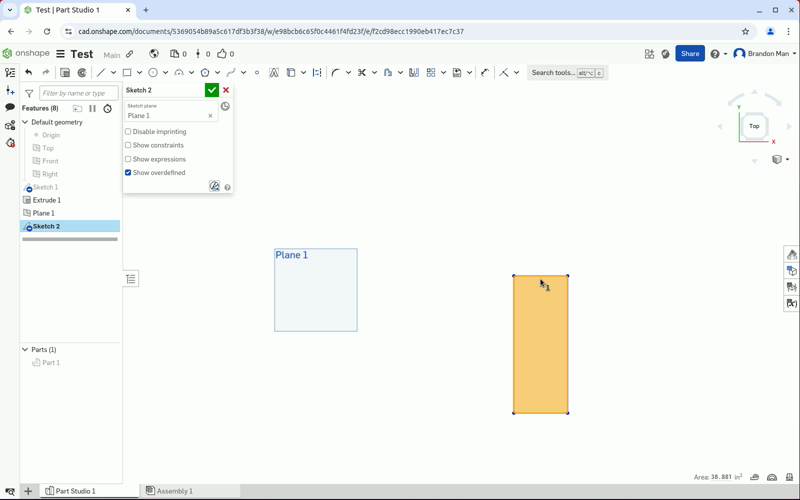
scroll(-6)
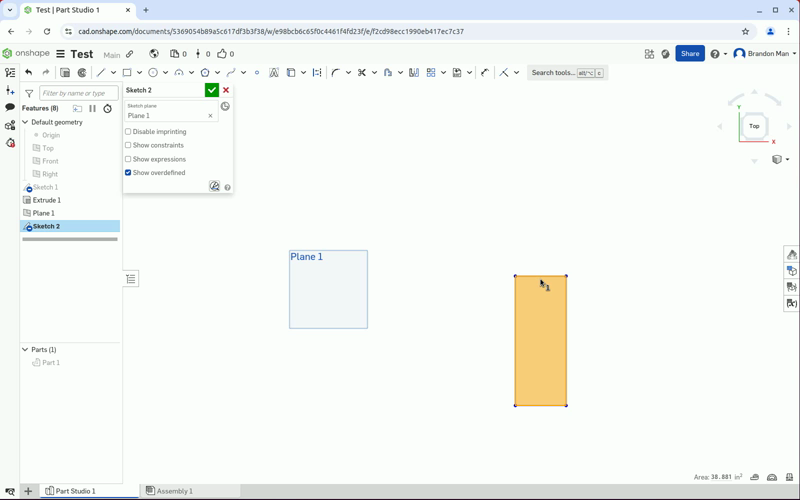
scroll(-6)
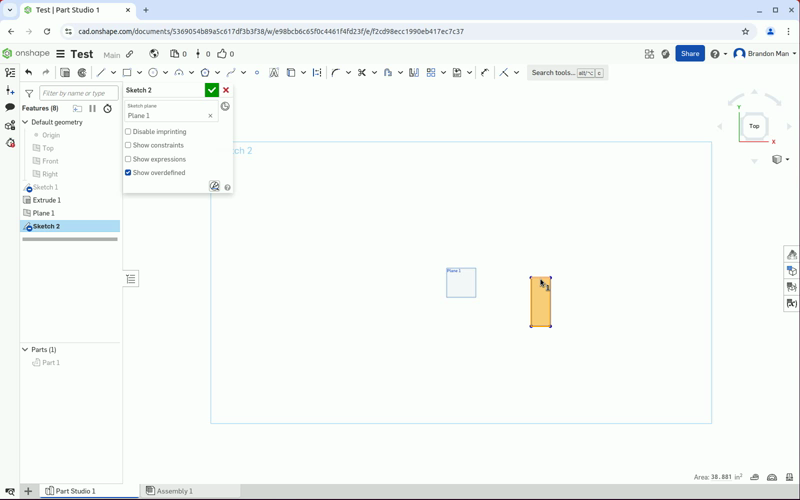
mouse_move(73, 352)
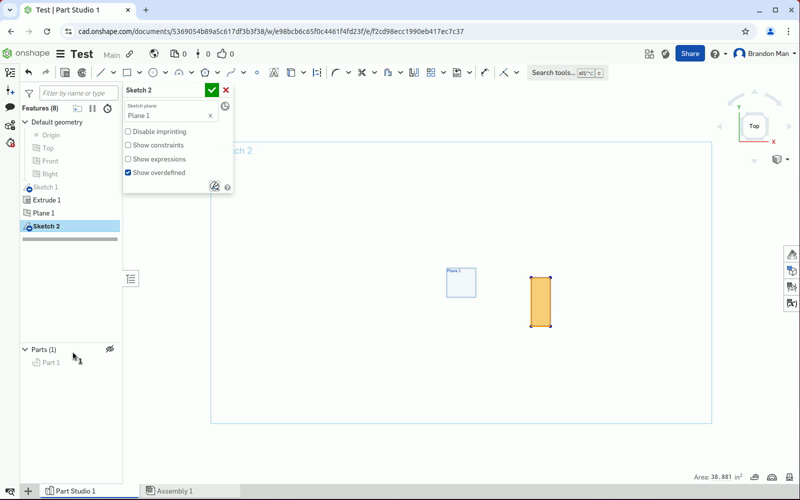
key(shift+y)
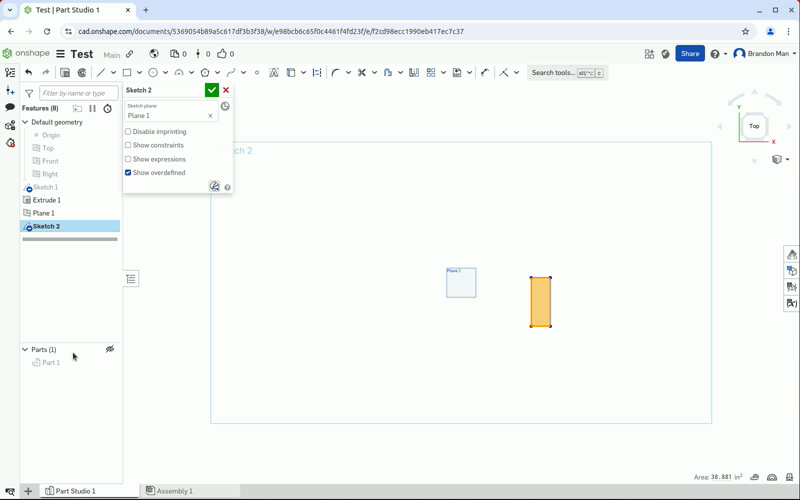
key(shift+e)
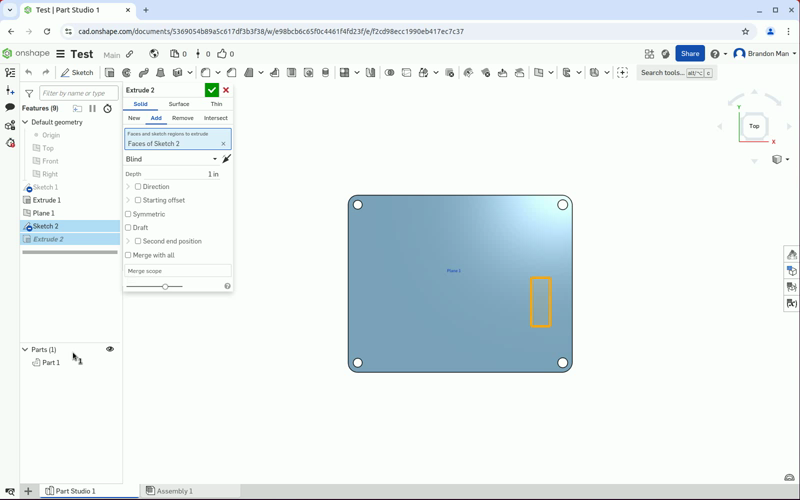
mouse_move(143, 106)
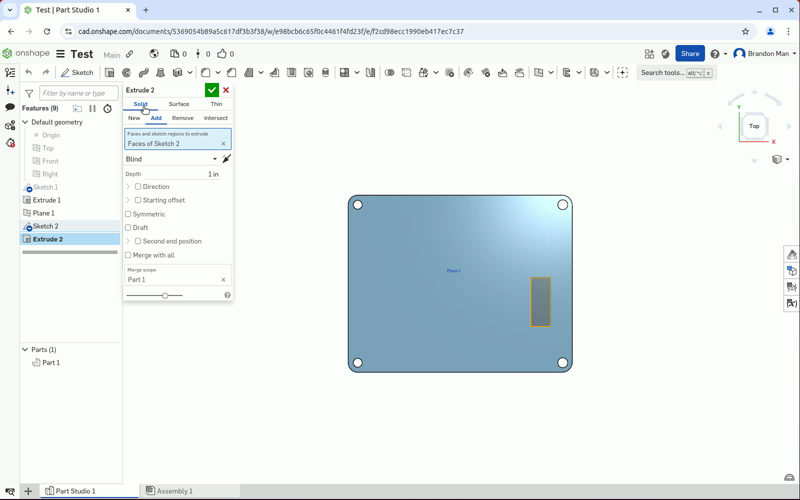
click(143, 106)
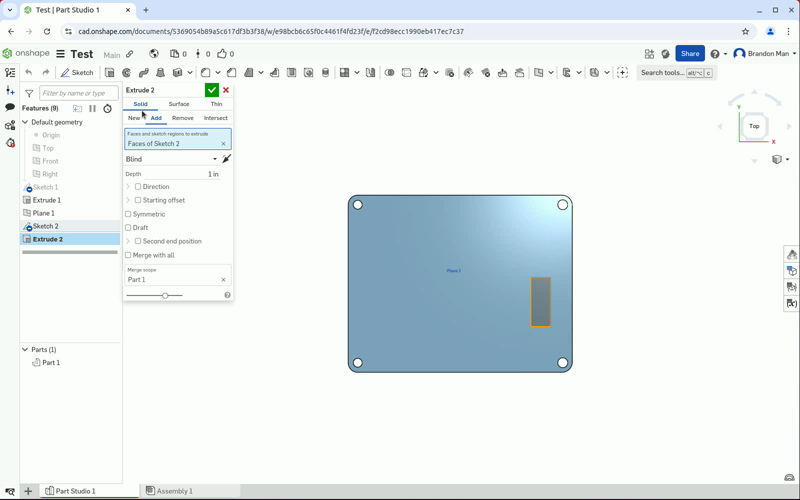
mouse_move(137, 120)
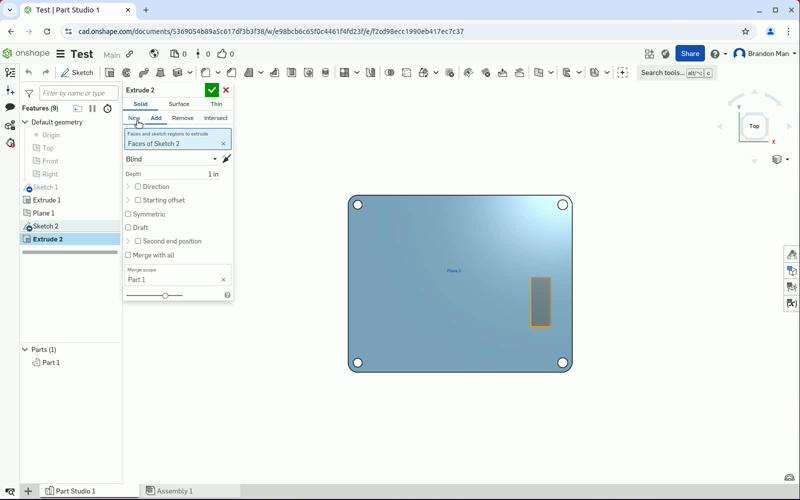
click(137, 120)
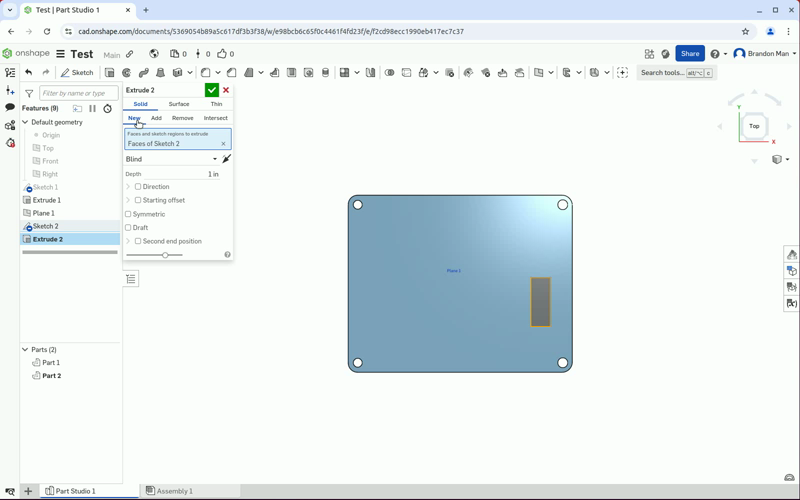
key(tab, 4)
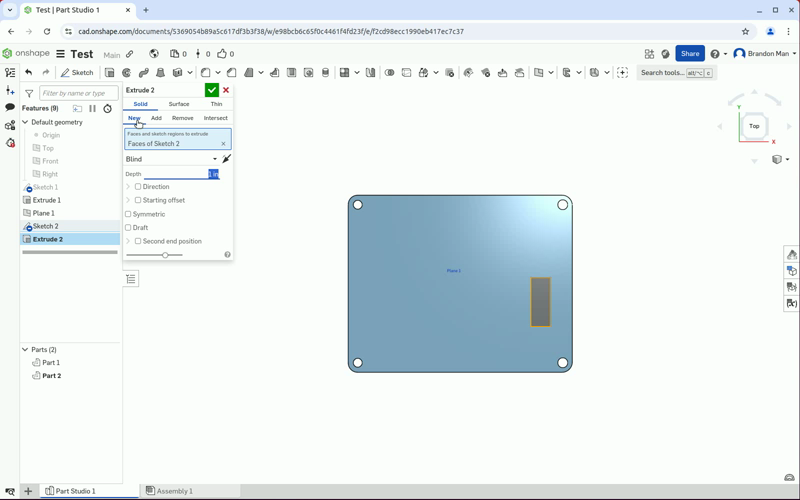
text(5.296)
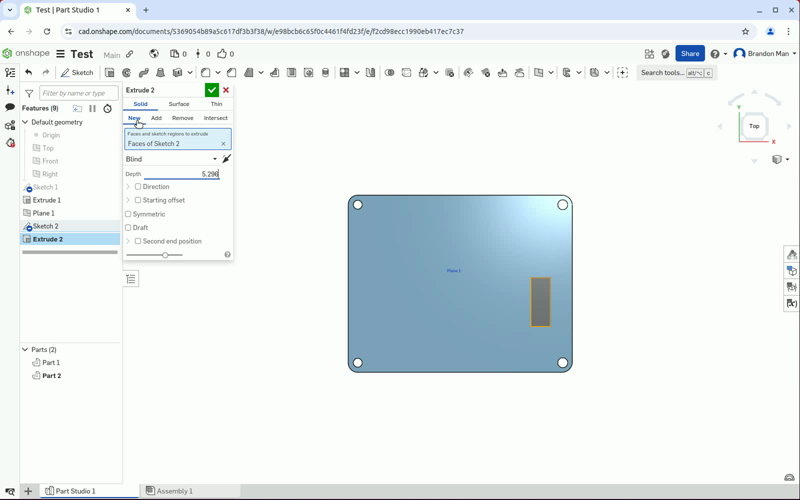
key(enter)
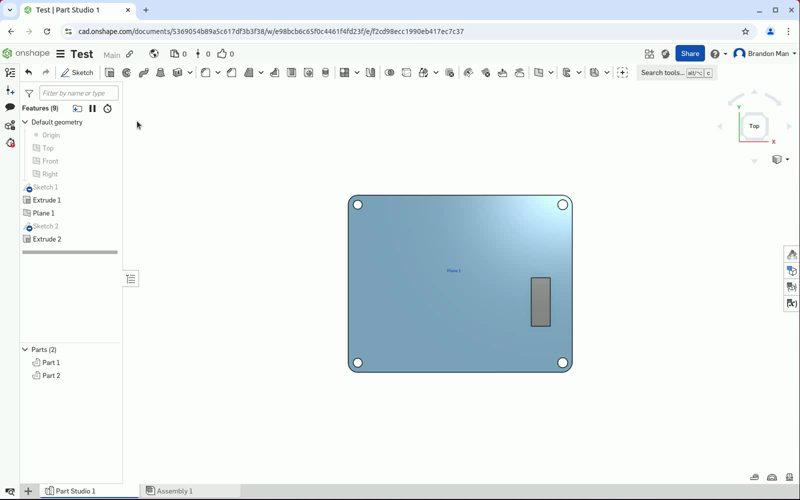
key(shift+h)
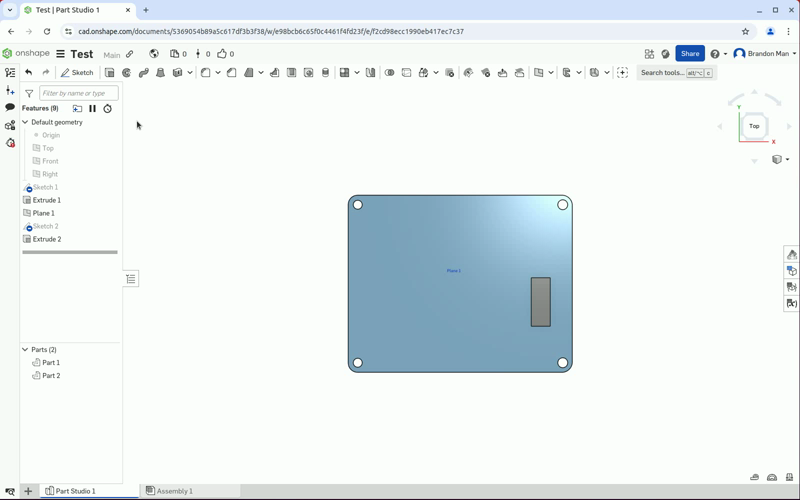
key(shift+h)
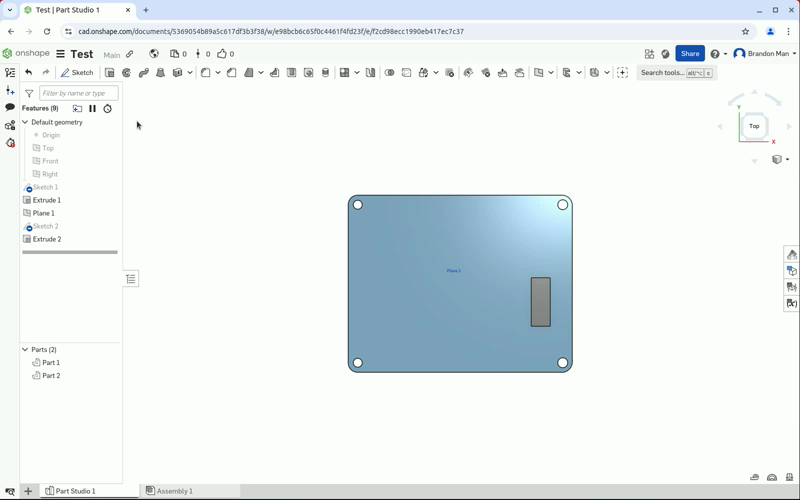
mouse_move(73, 189)
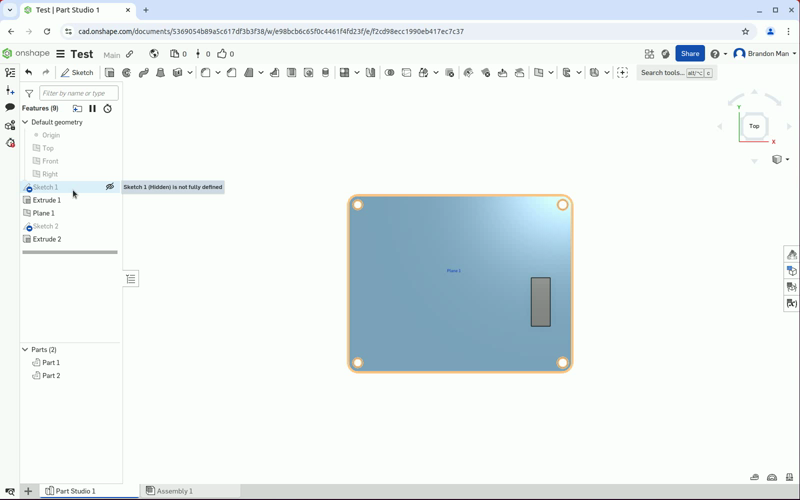
click(73, 189)
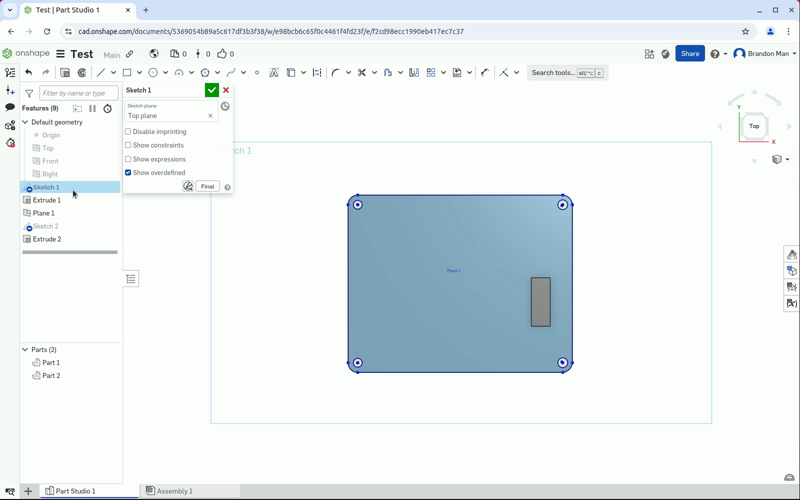
mouse_move(229, 92)
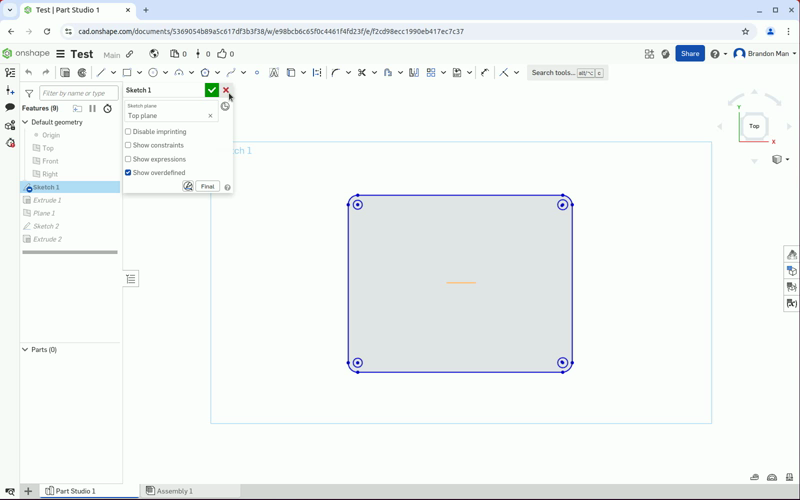
click(229, 92)
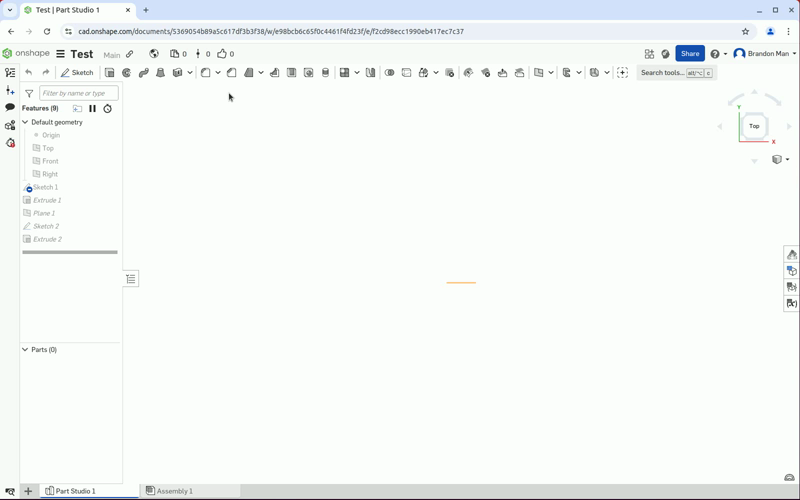
key(shift+s)
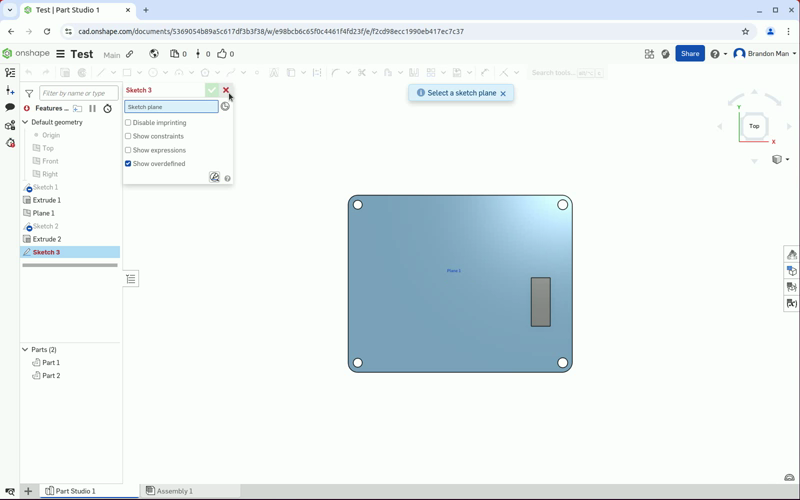
mouse_move(73, 215)
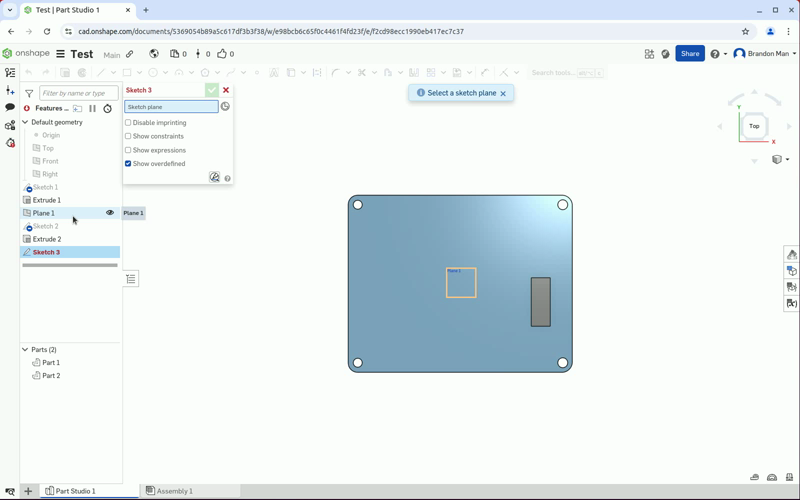
click(73, 215)
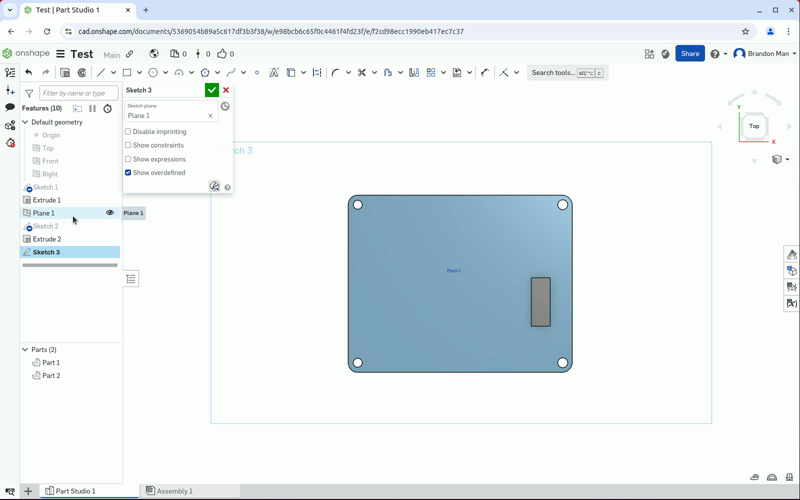
mouse_move(73, 352)
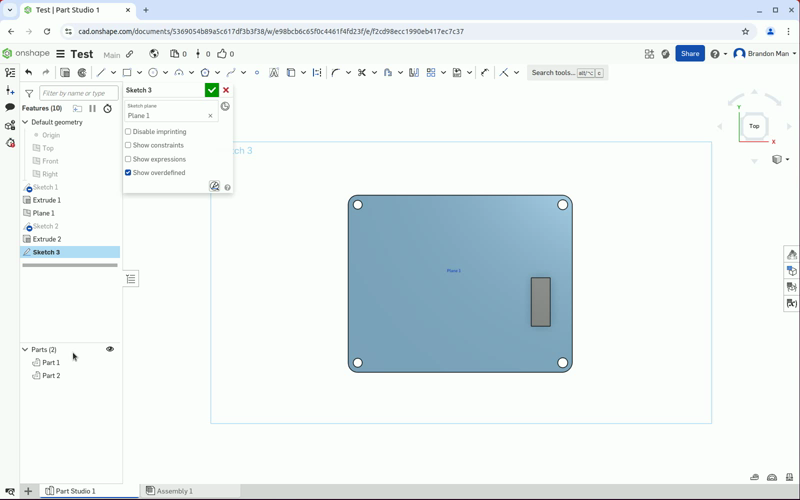
key(y)
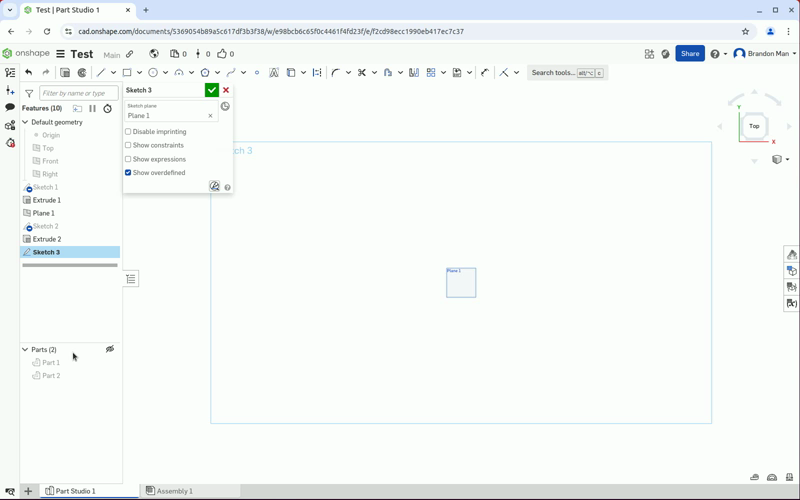
key(l)
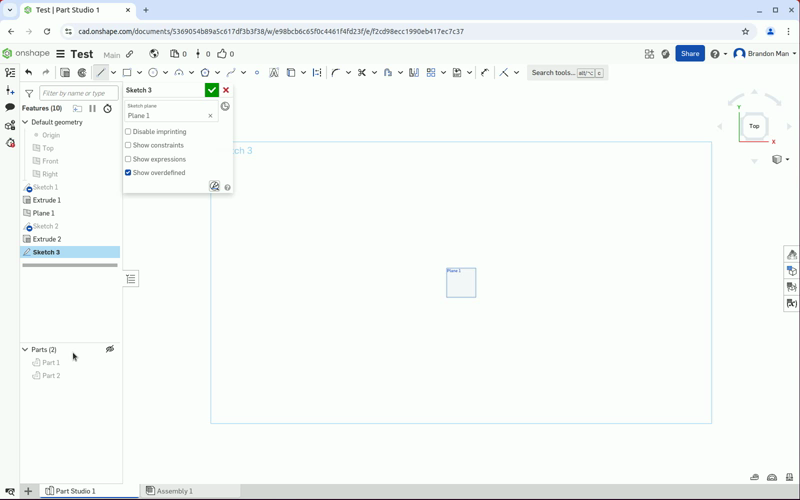
key_down(shift)
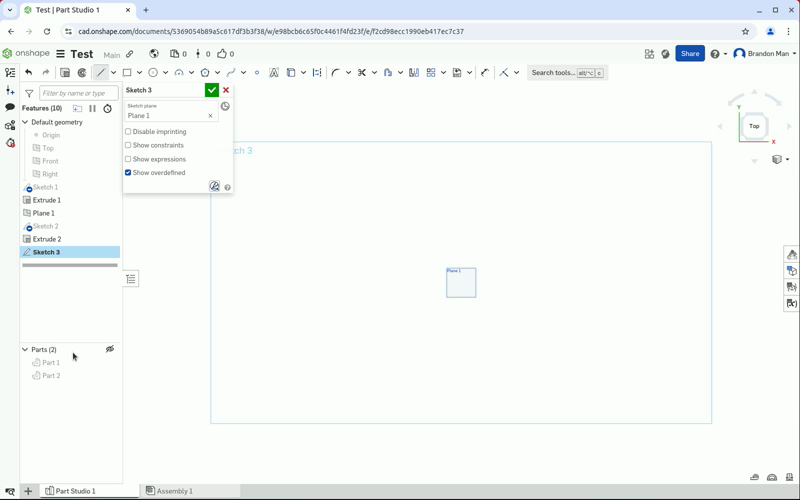
mouse_move(396, 362)
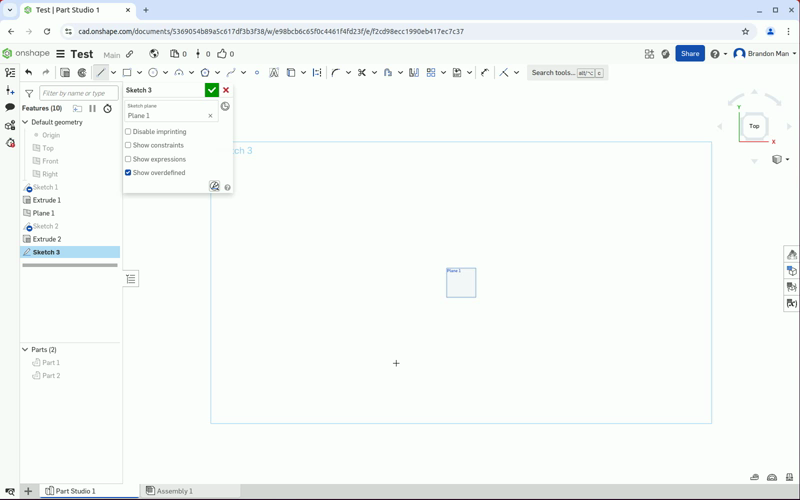
click(396, 362)
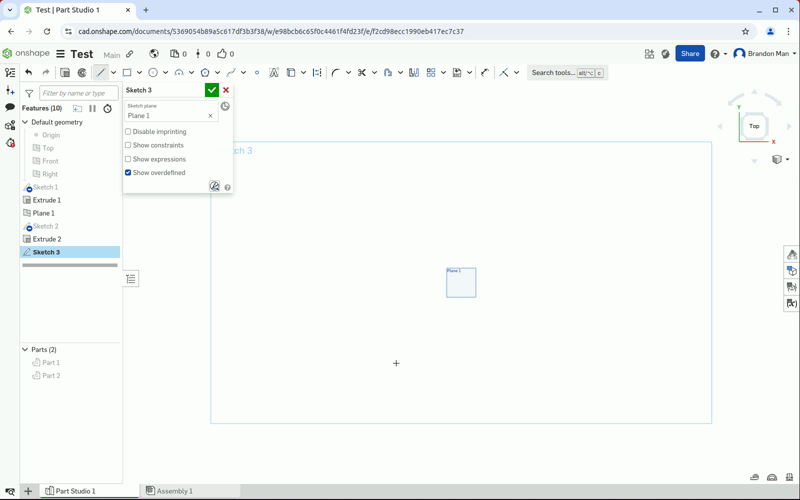
key_up(shift)
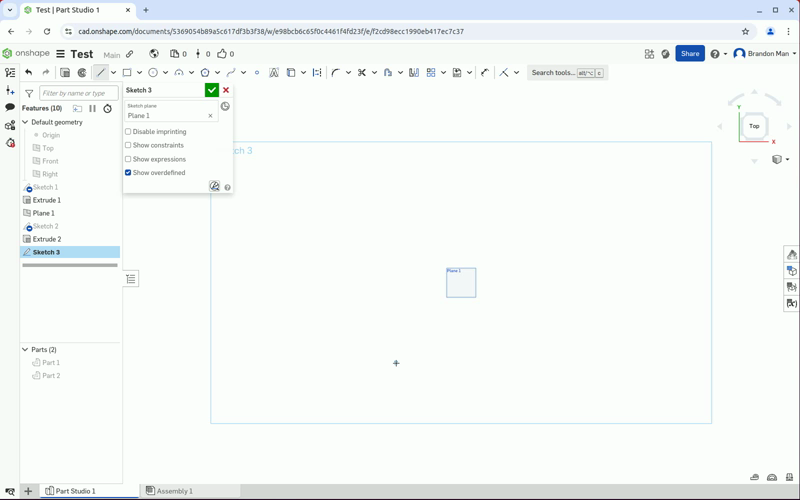
key_down(shift)
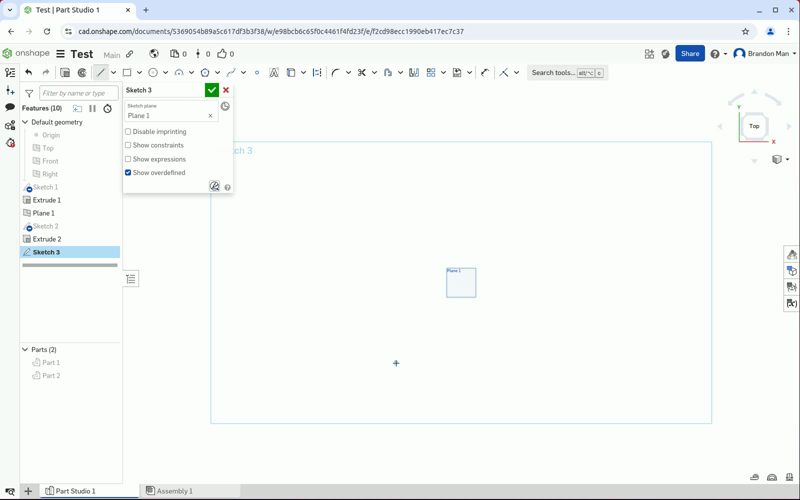
mouse_move(497, 362)
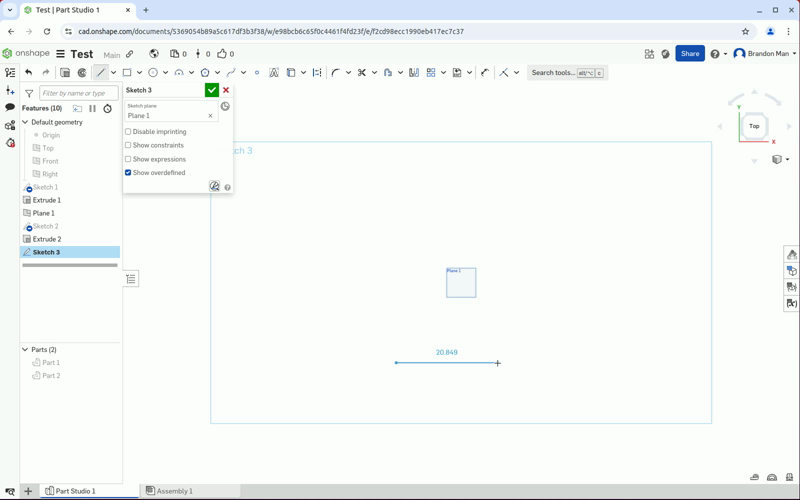
click(497, 362)
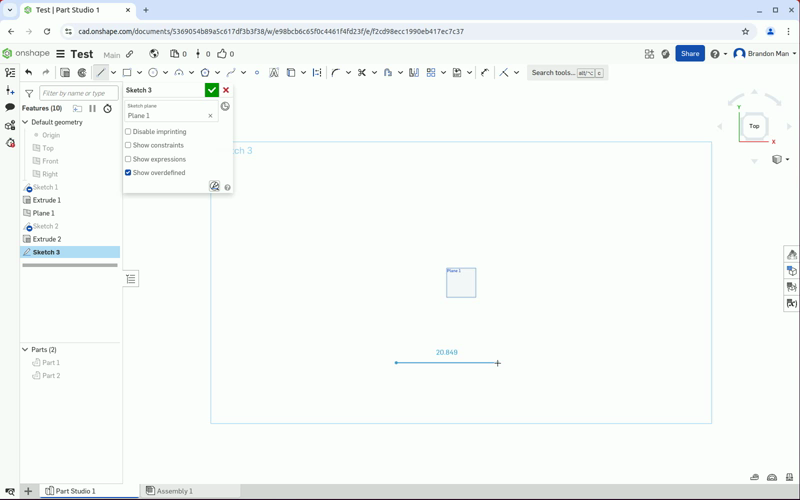
key_up(shift)
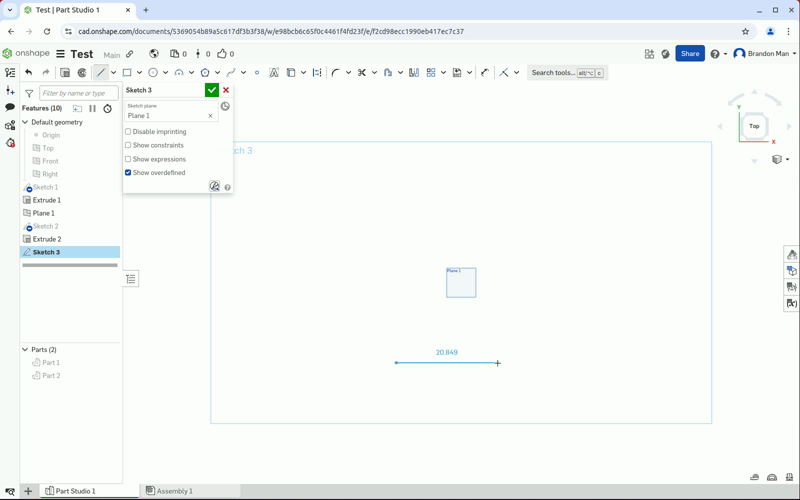
key_down(shift)
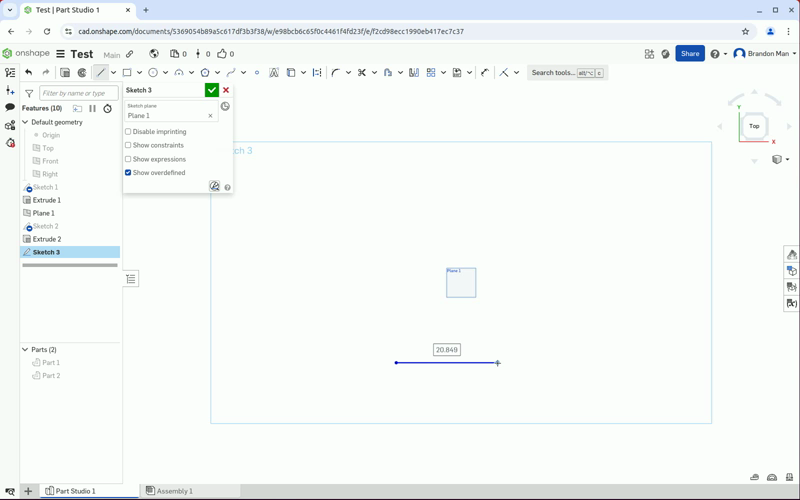
mouse_move(497, 204)
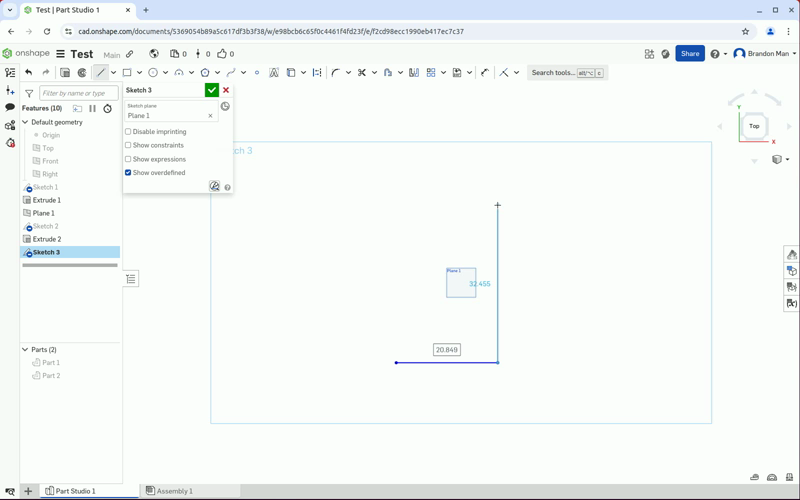
click(497, 204)
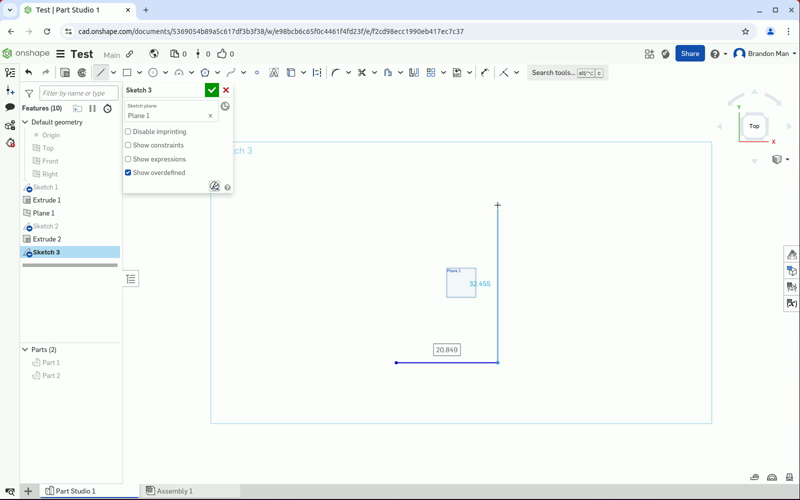
key_up(shift)
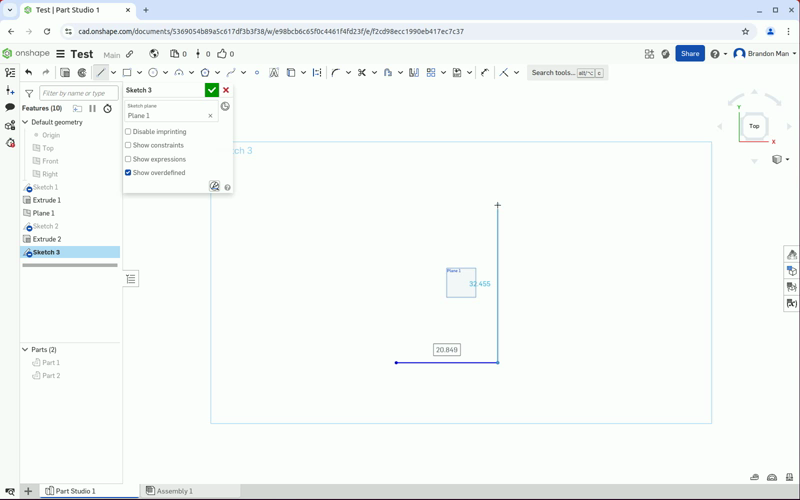
key_down(shift)
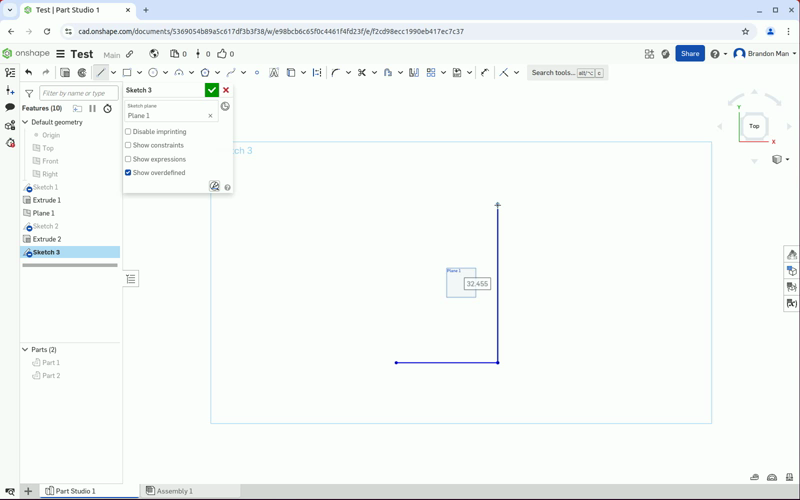
mouse_move(396, 204)
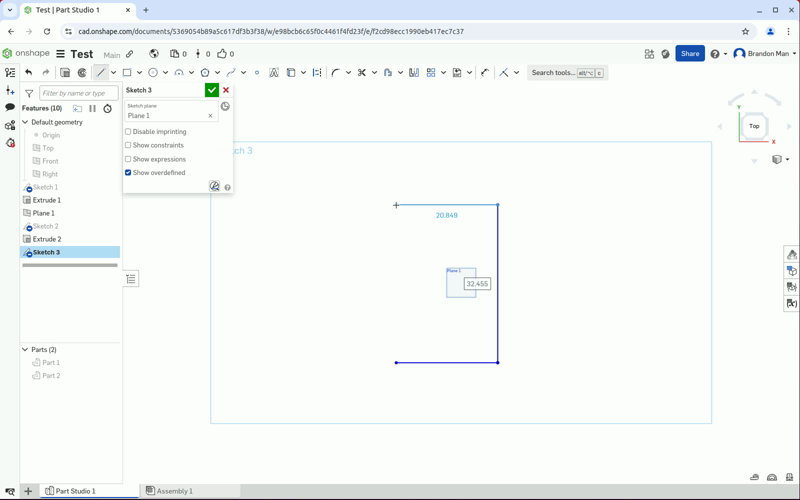
click(396, 204)
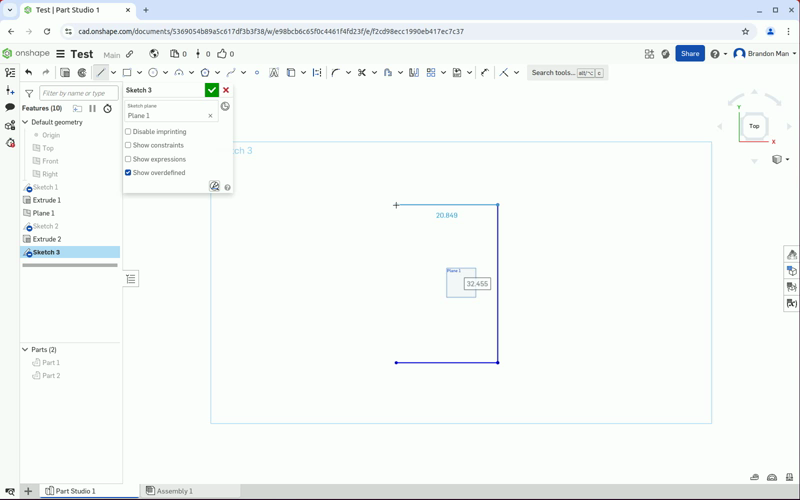
key_up(shift)
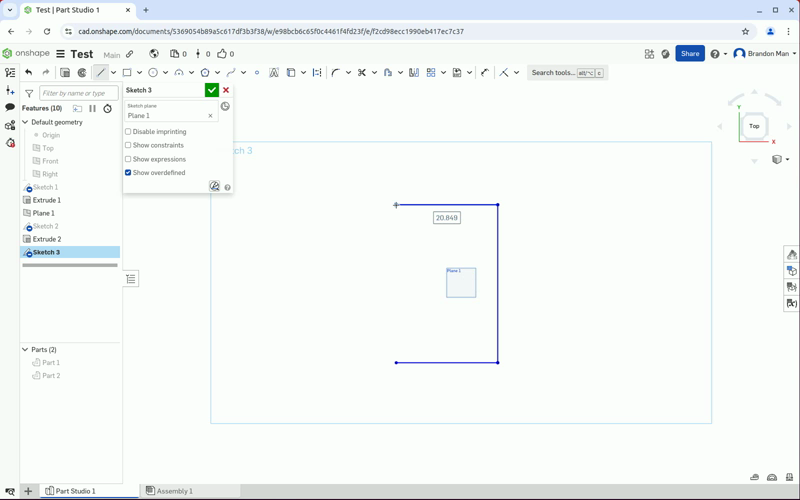
key_down(shift)
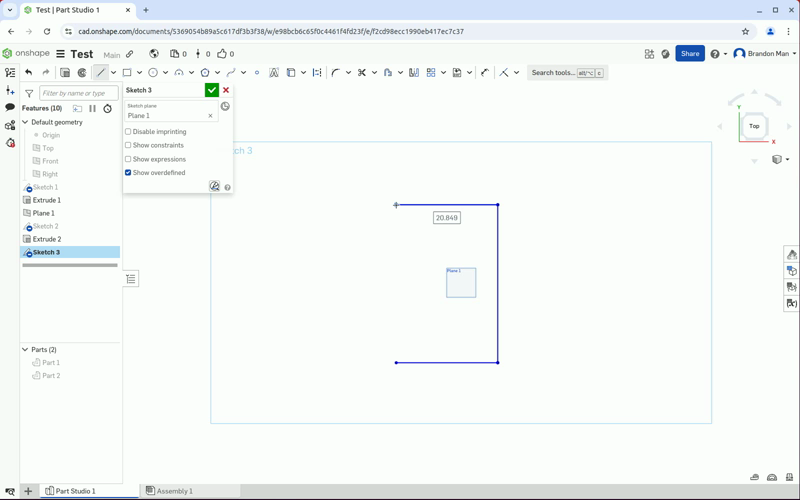
mouse_move(396, 362)
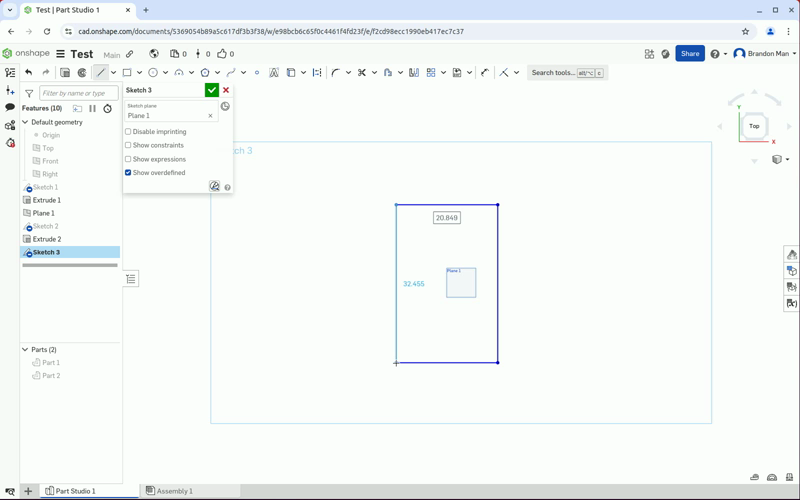
key_up(shift)
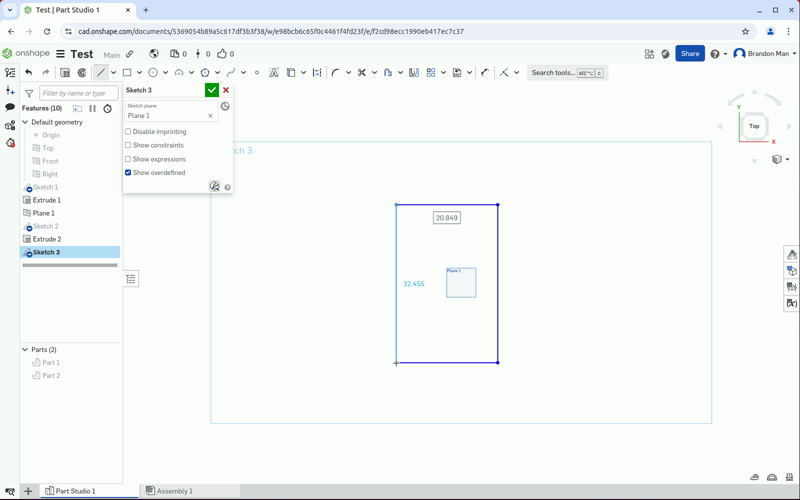
click(396, 362)
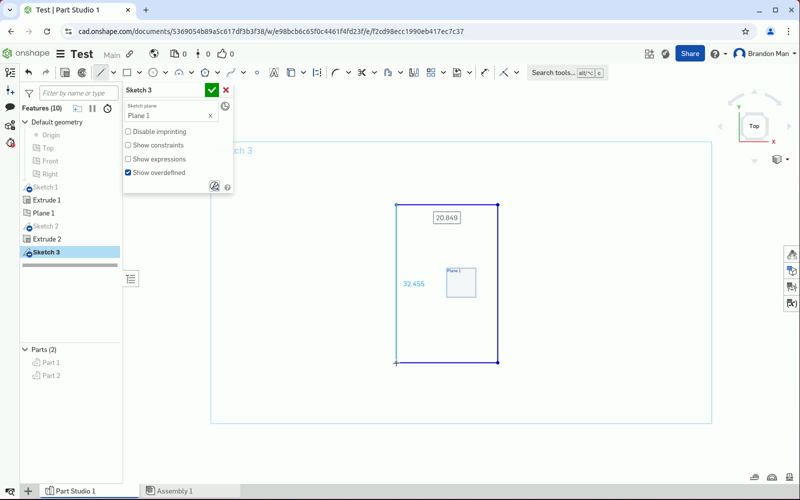
key(esc)
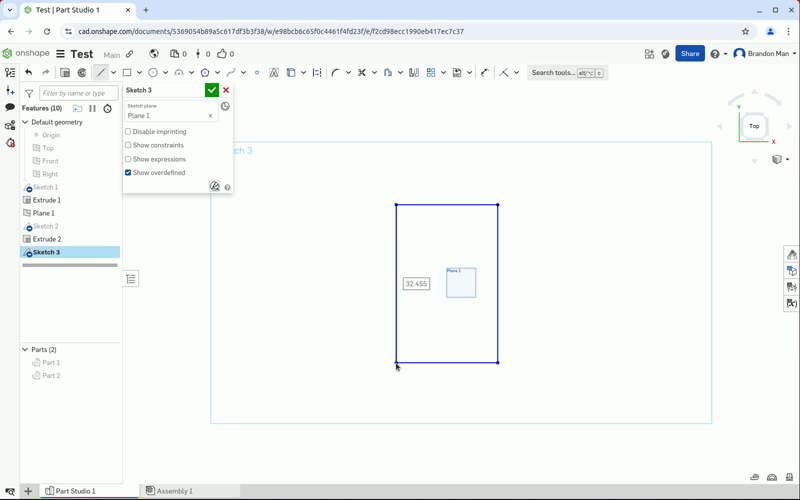
mouse_move(428, 343)
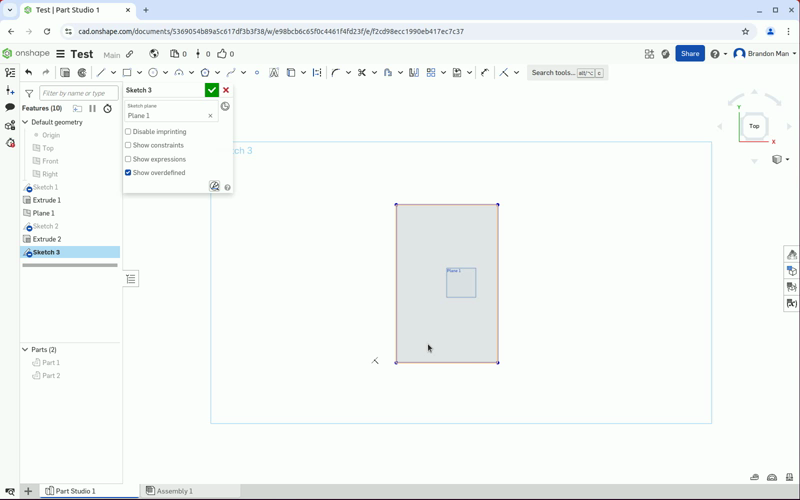
click(428, 343)
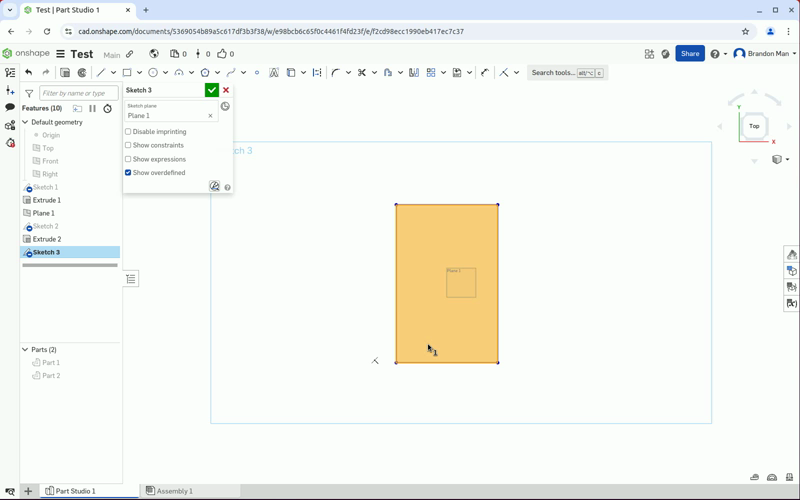
mouse_move(73, 352)
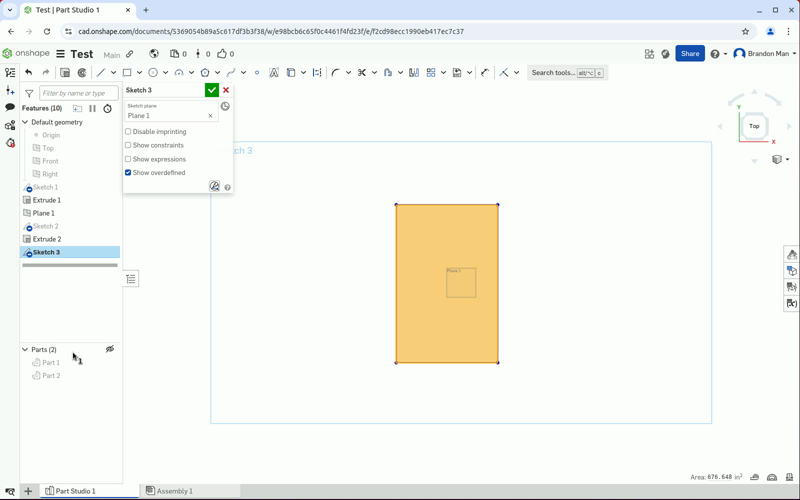
key(shift+y)
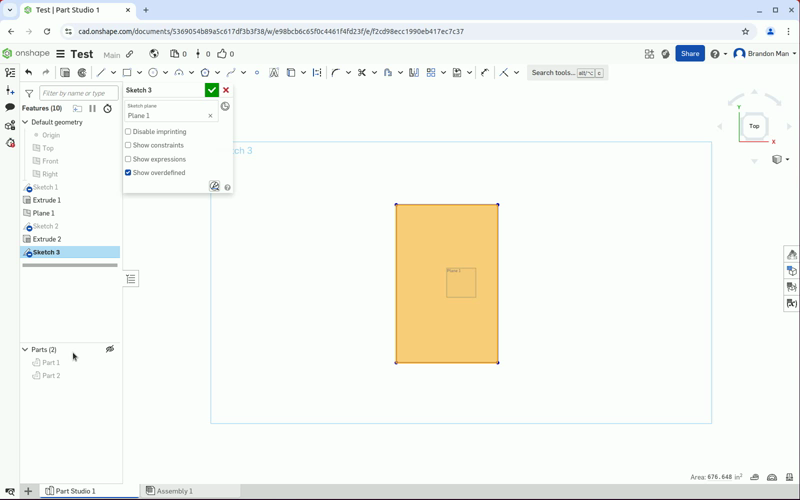
key(shift+e)
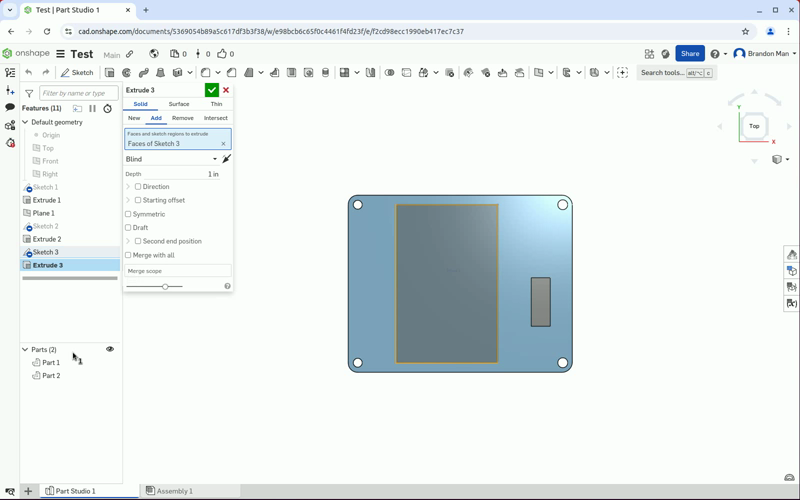
mouse_move(143, 106)
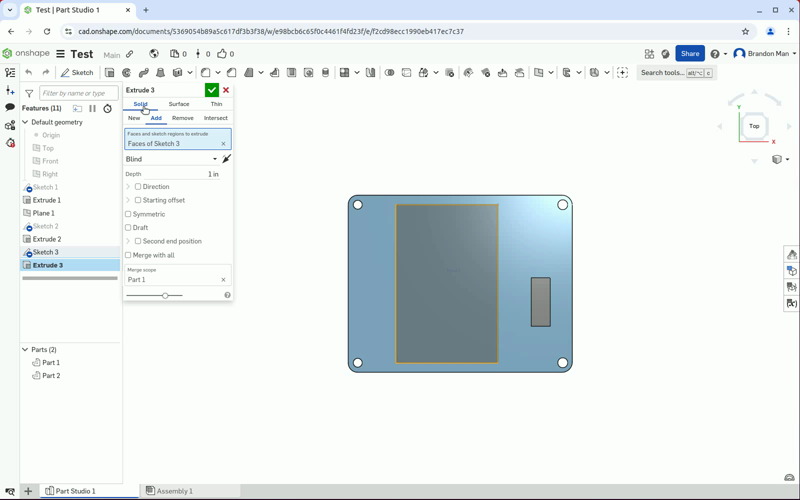
click(143, 106)
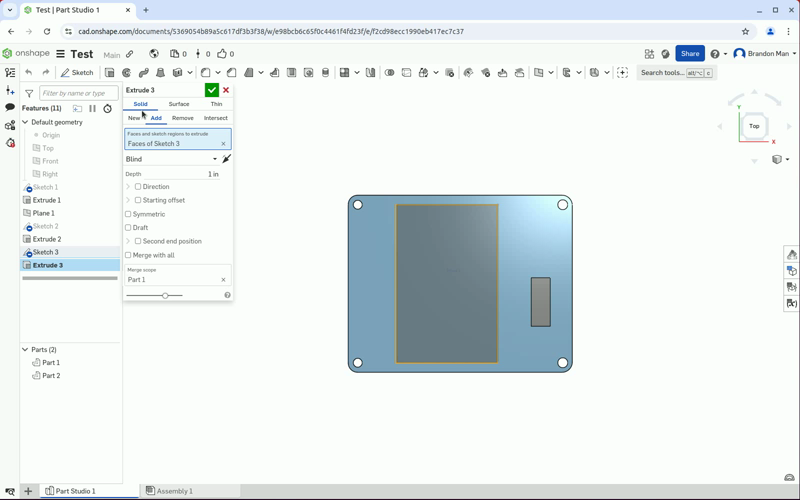
mouse_move(137, 120)
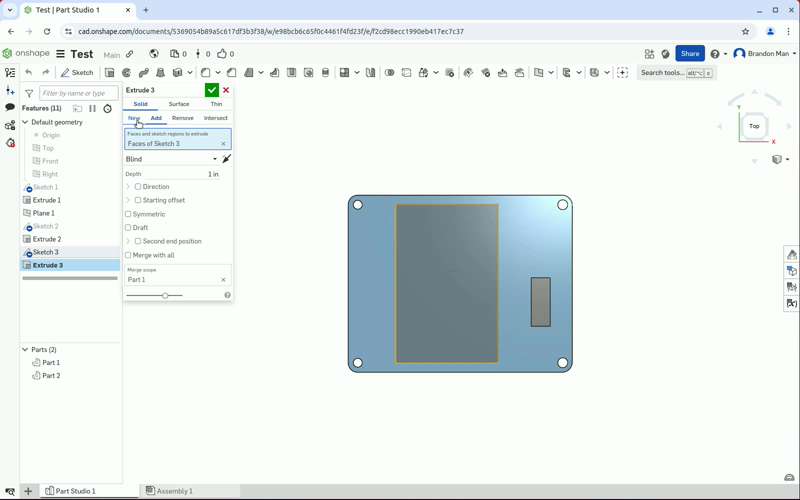
click(137, 120)
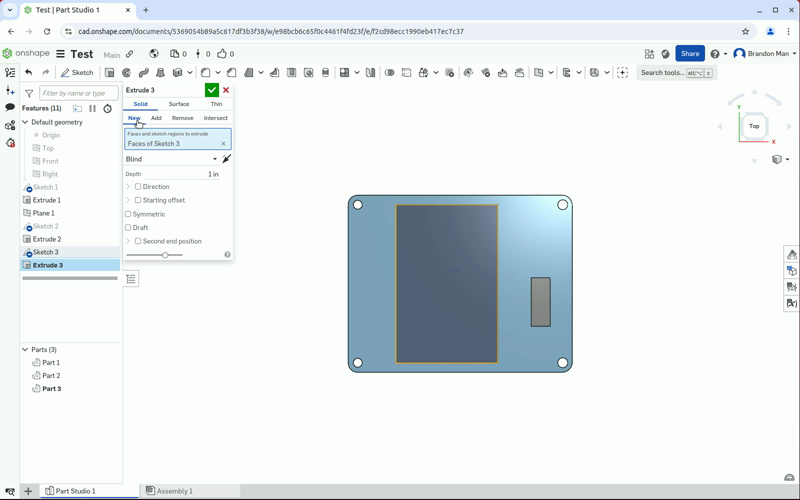
key(tab, 4)
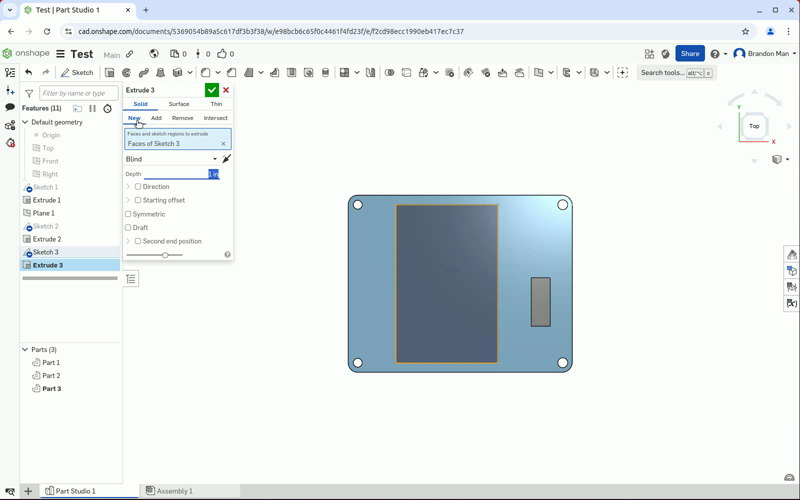
text(12.276)
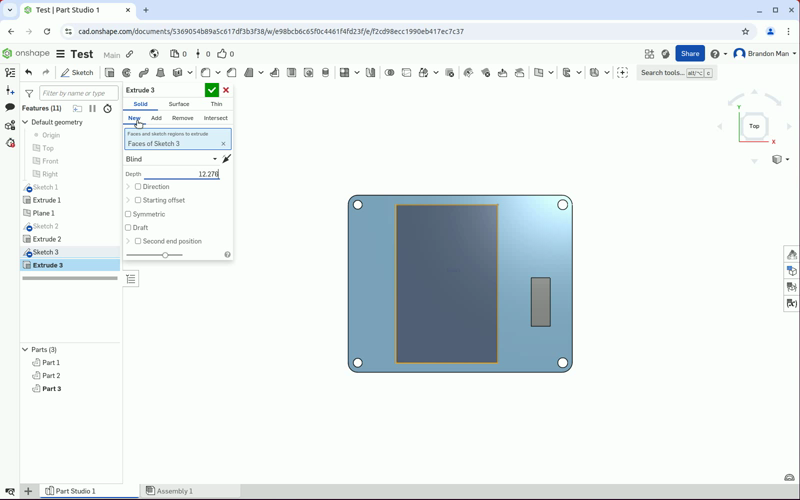
key(enter)
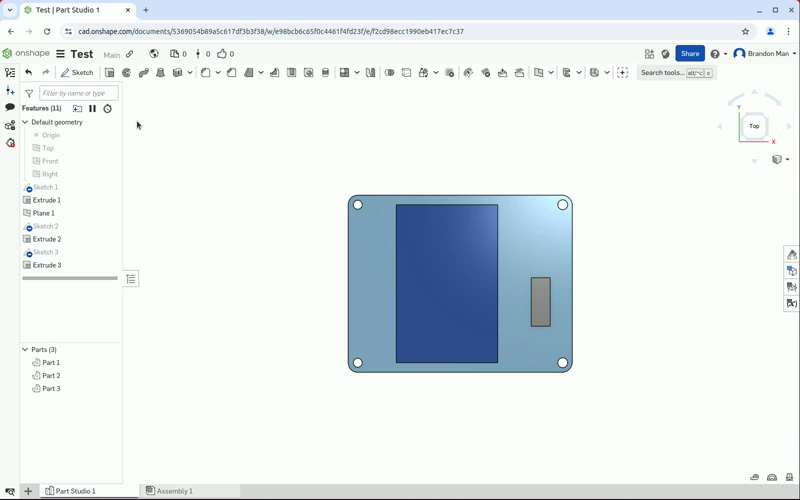
key(shift+h)
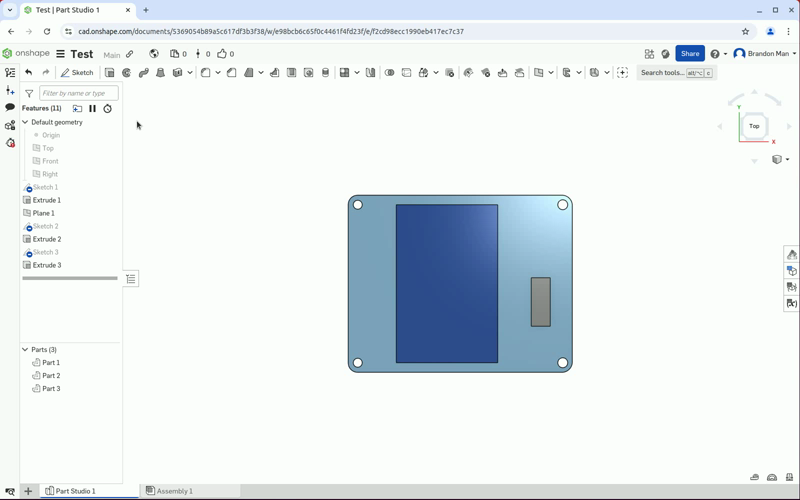
key(shift+h)
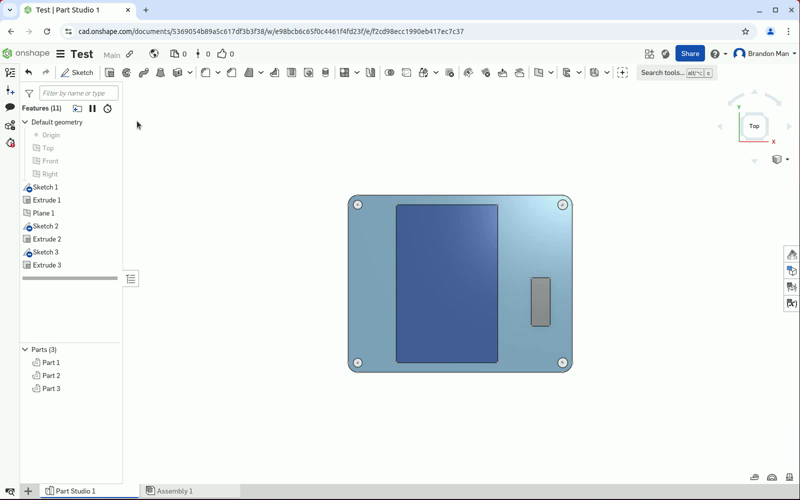
key(shift+7)
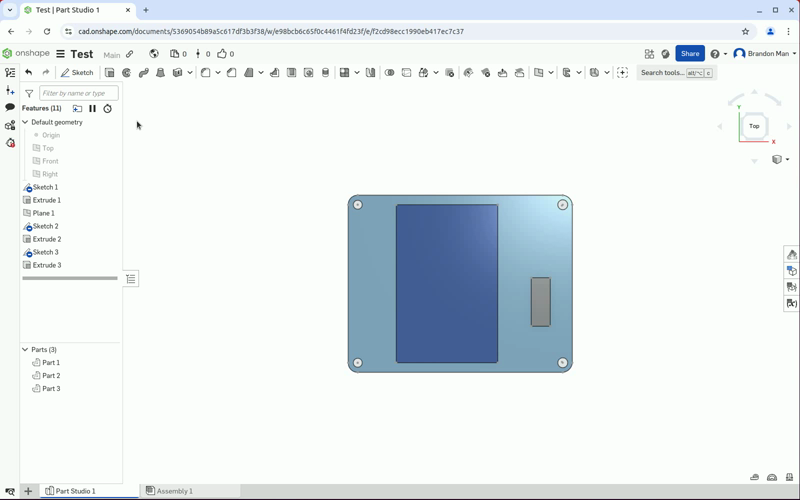
key(up, 3)
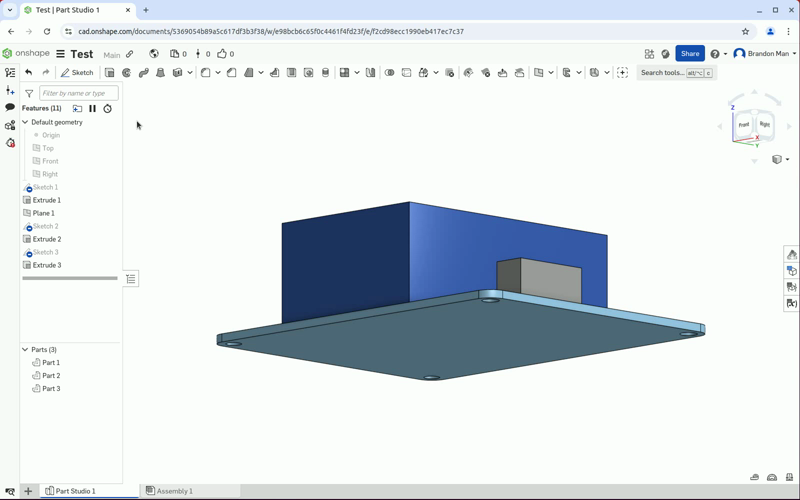
key(left, 3)
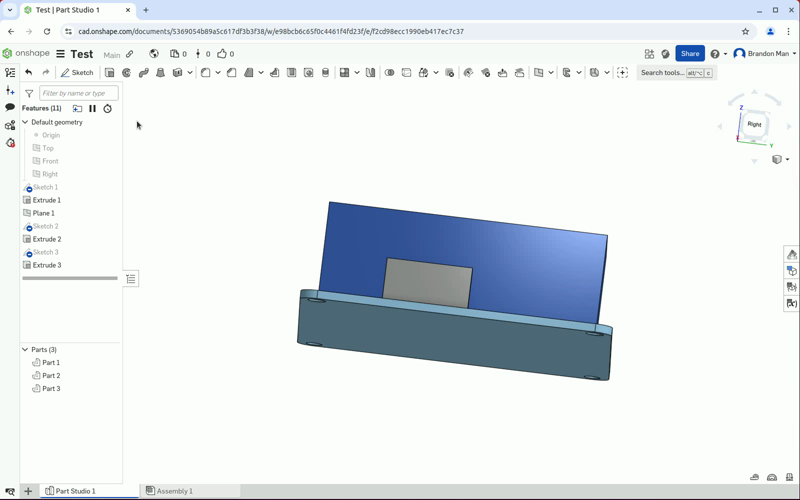
key(right, 3)
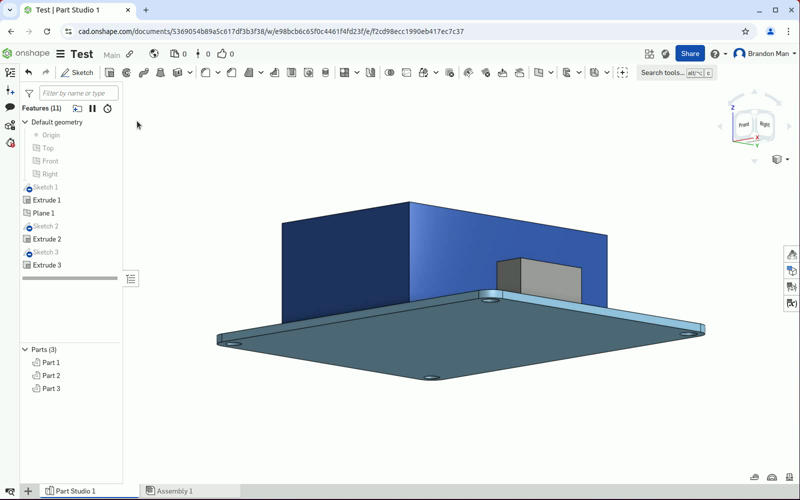
key(down, 3)
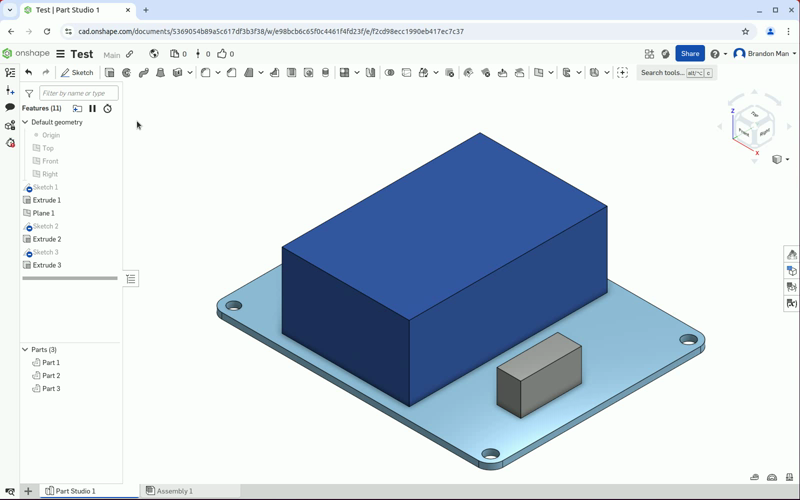
mouse_move(73, 189)
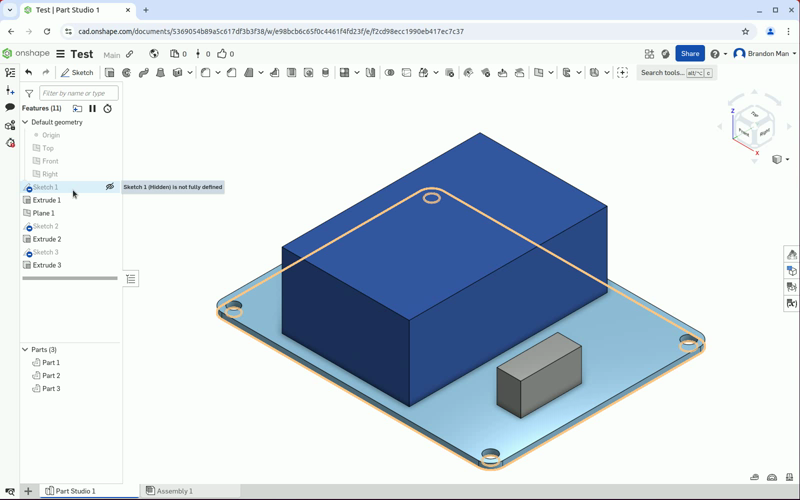
click(73, 189)